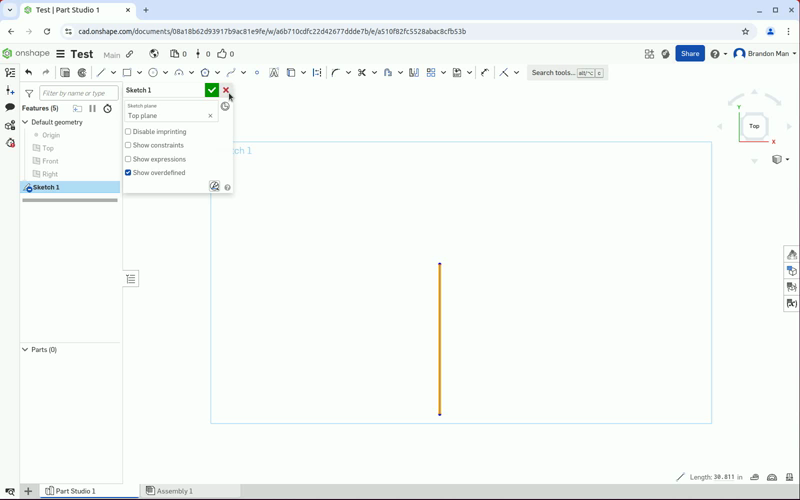
key(shift+h)
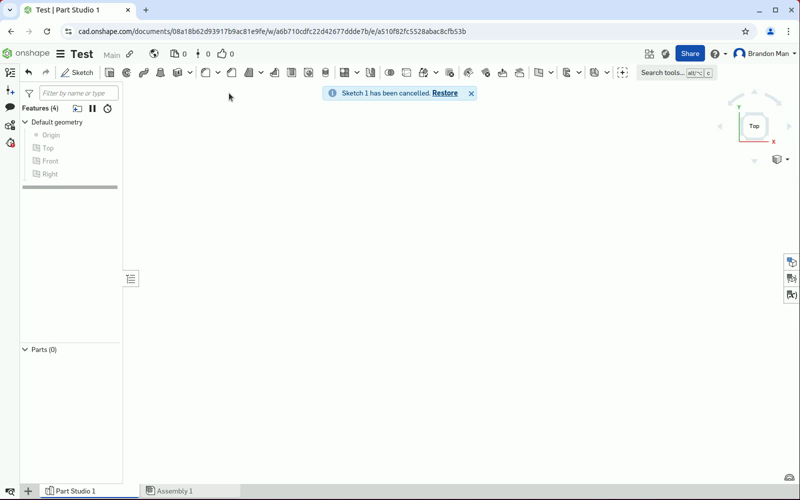
mouse_move(73, 352)
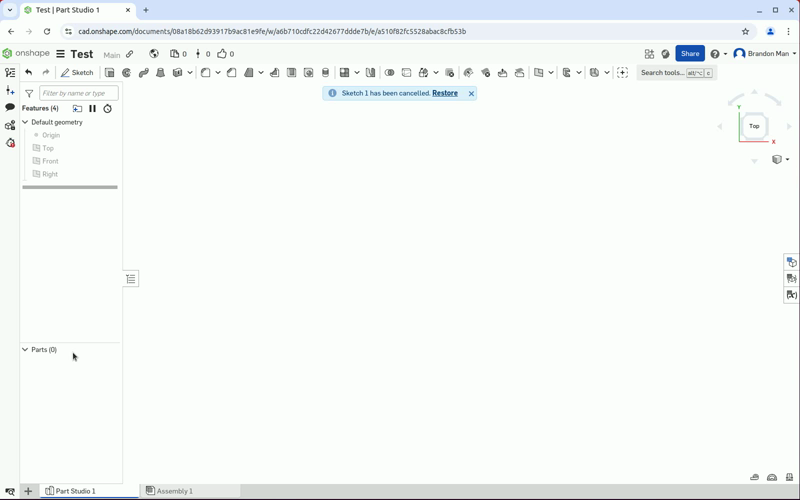
key(y)
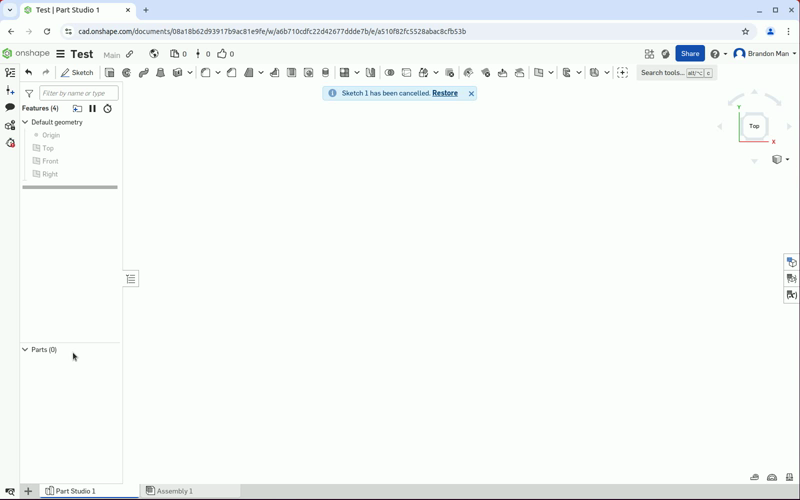
key(shift+p)
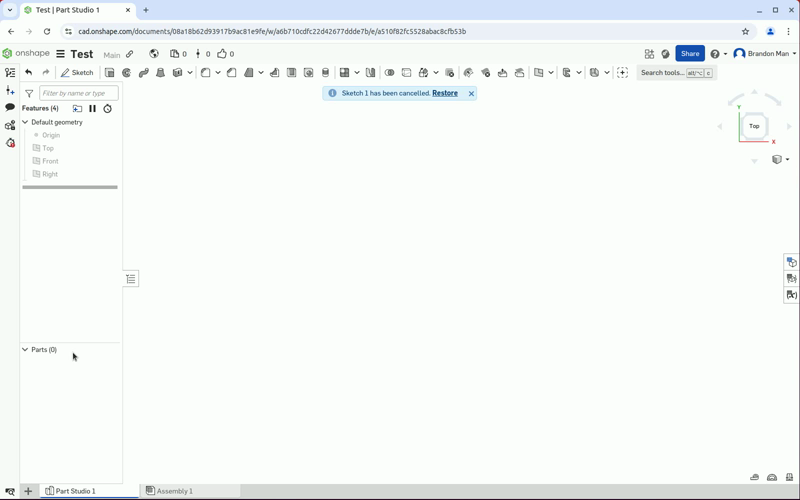
key(space)
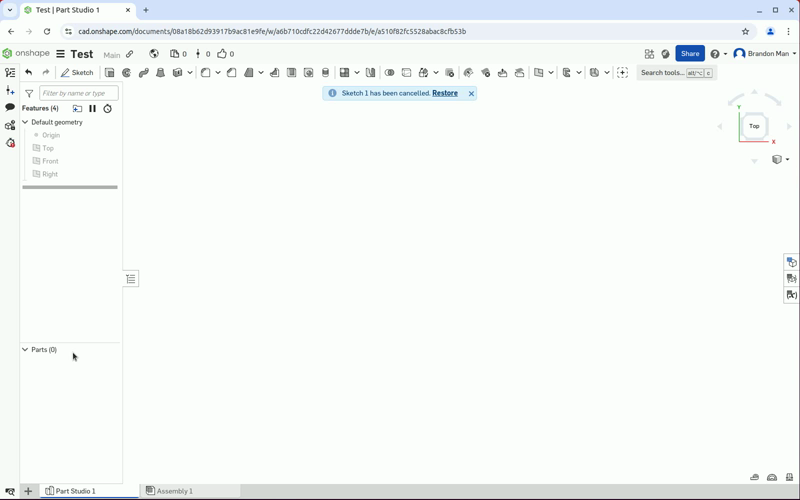
key_down(shift)
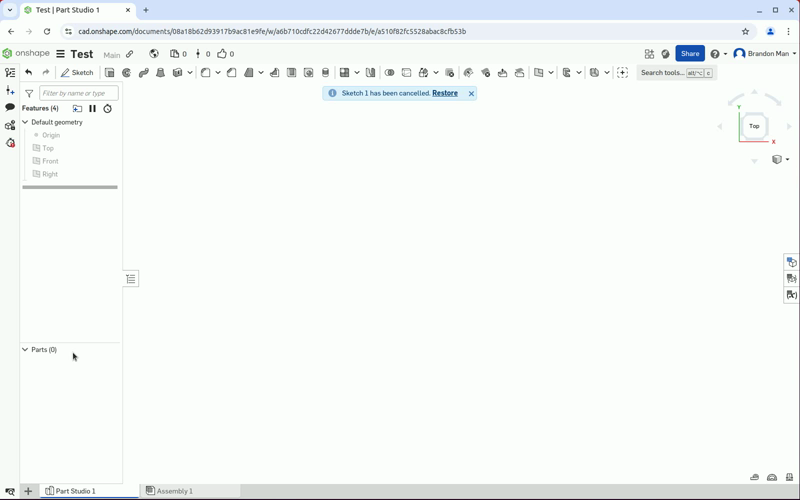
key(up)
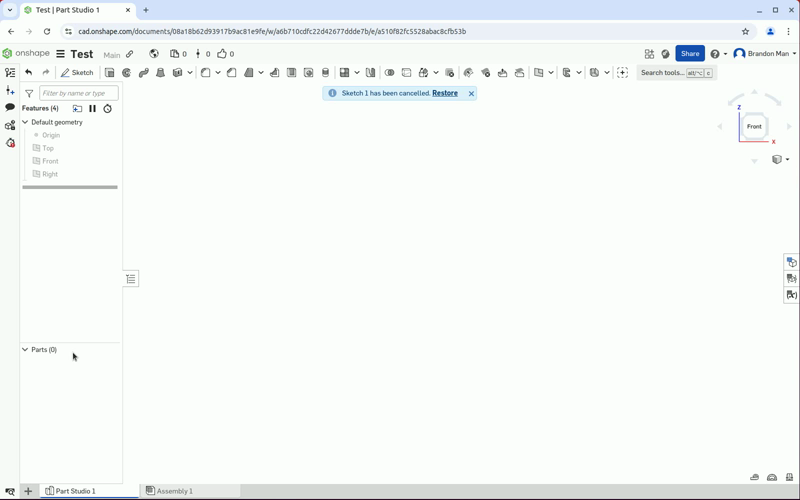
key_up(shift)
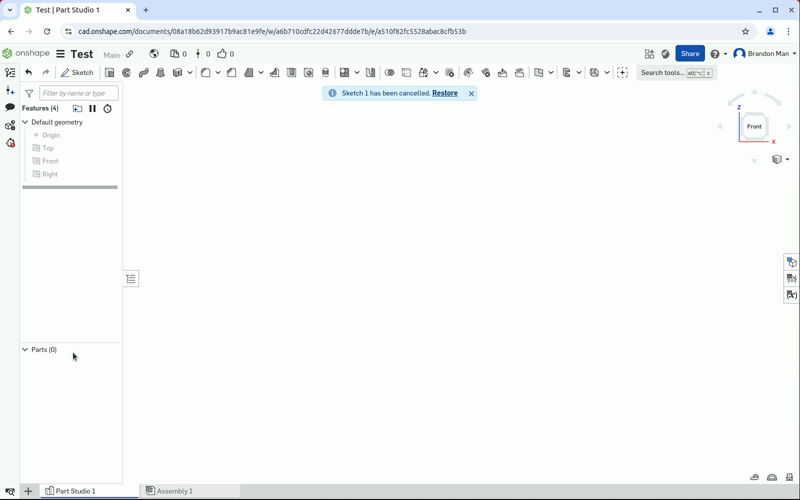
mouse_move(73, 352)
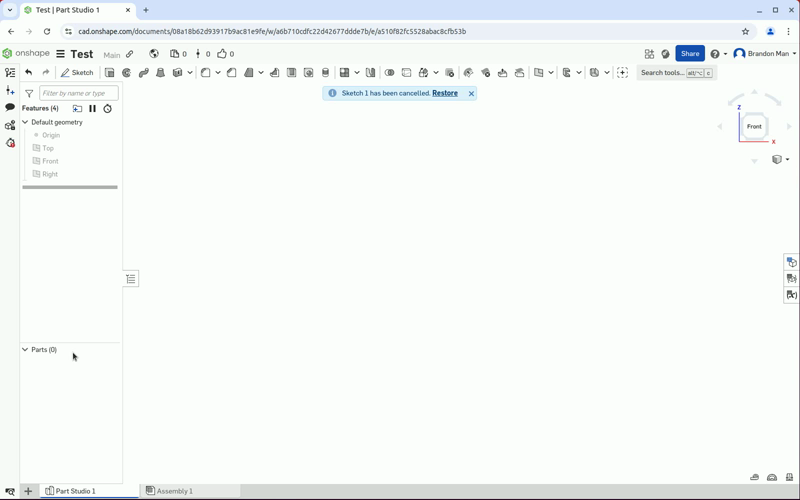
key(shift+y)
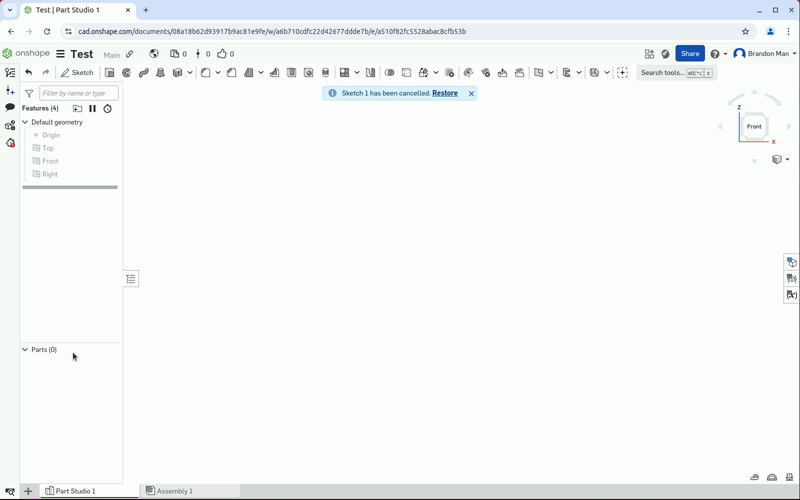
key(shift+s)
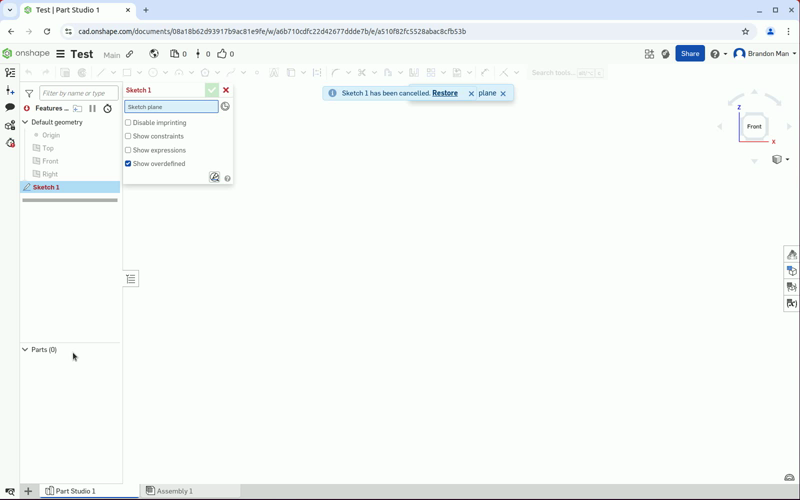
mouse_move(73, 163)
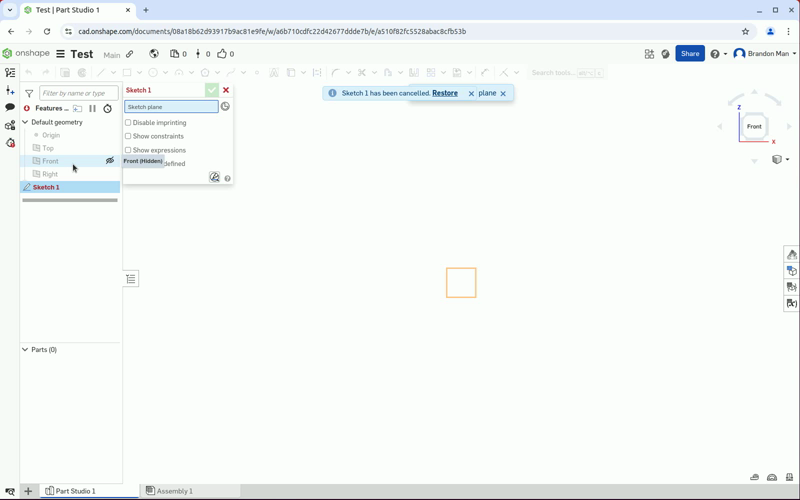
click(73, 163)
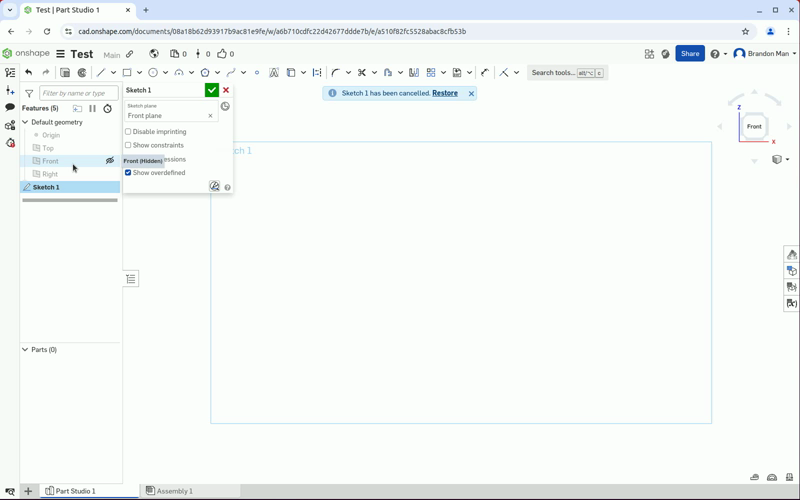
mouse_move(73, 352)
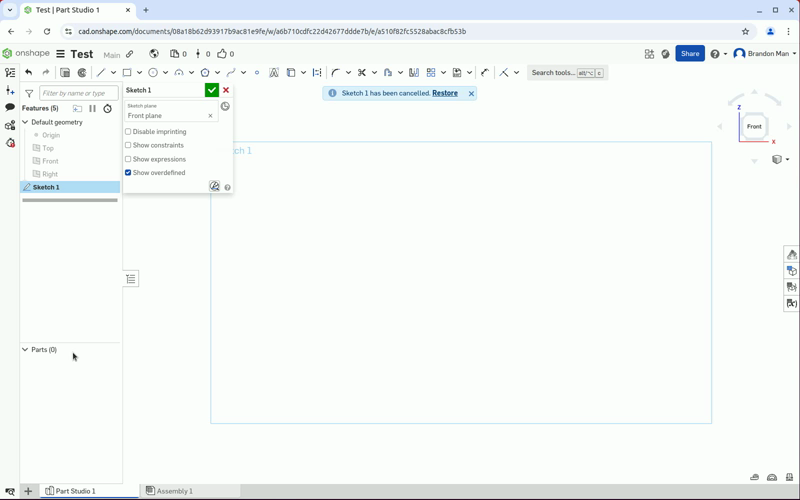
key(y)
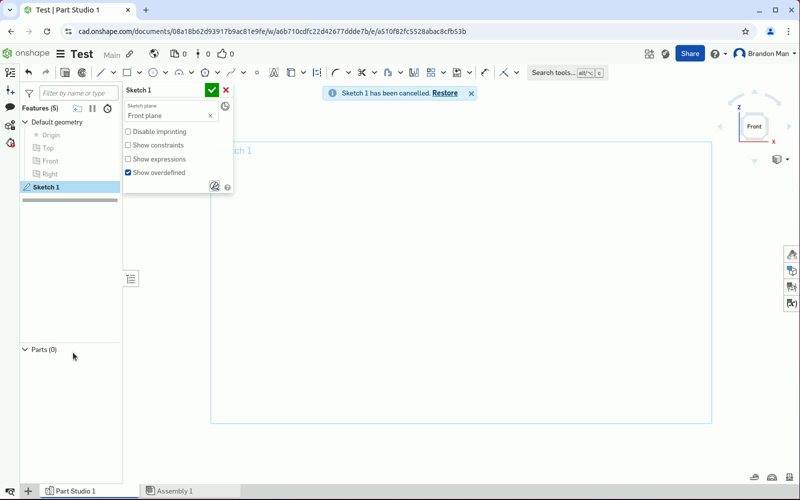
key(l)
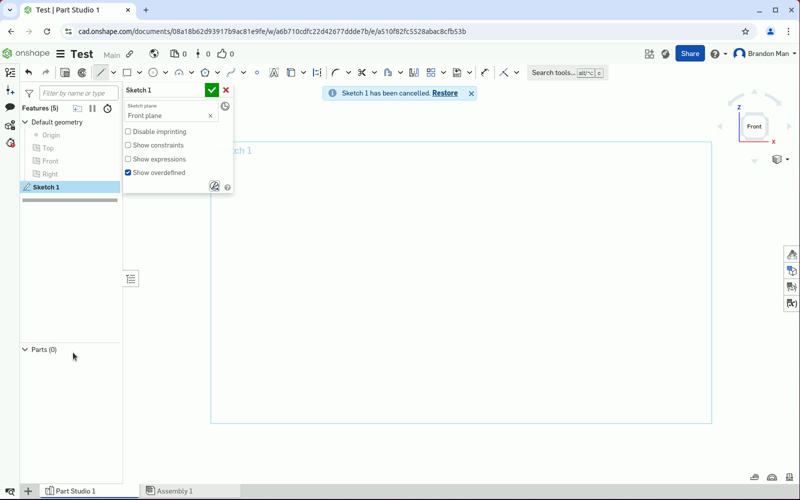
key_down(shift)
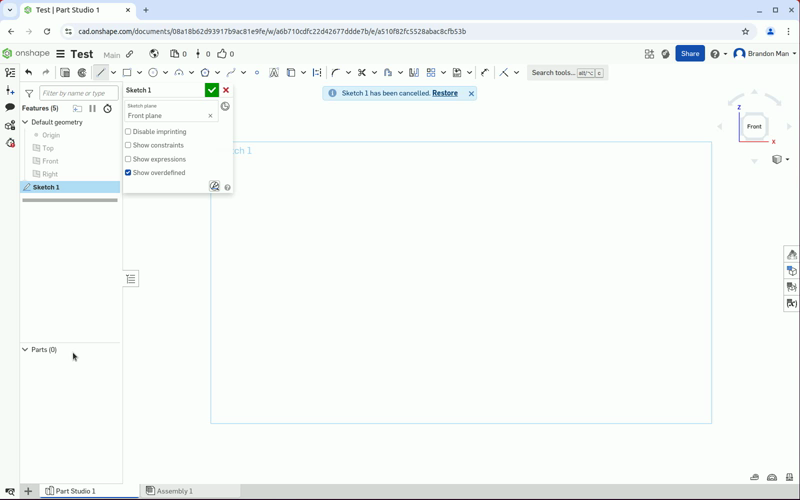
mouse_move(372, 199)
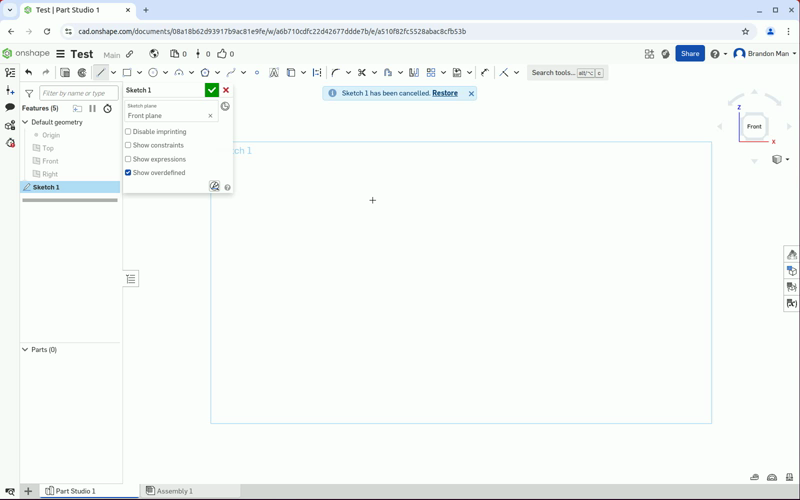
click(372, 199)
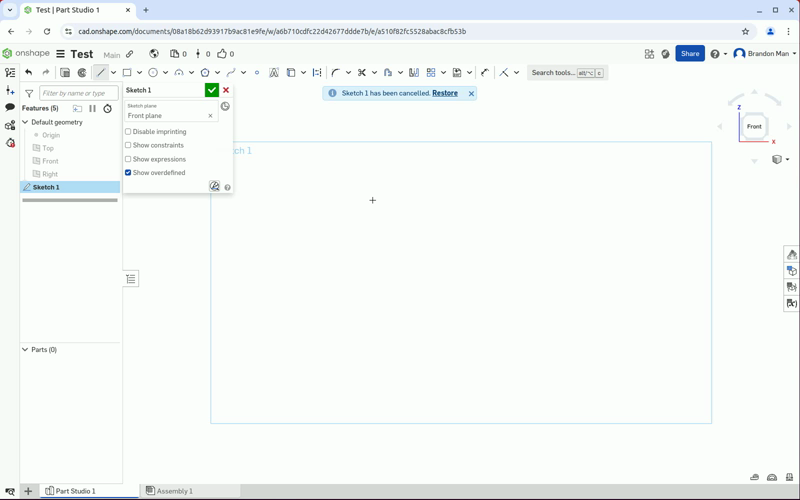
key_up(shift)
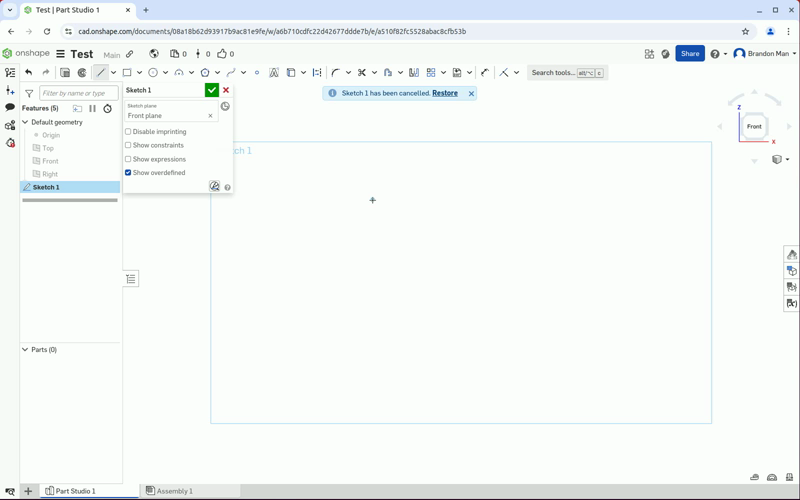
key_down(shift)
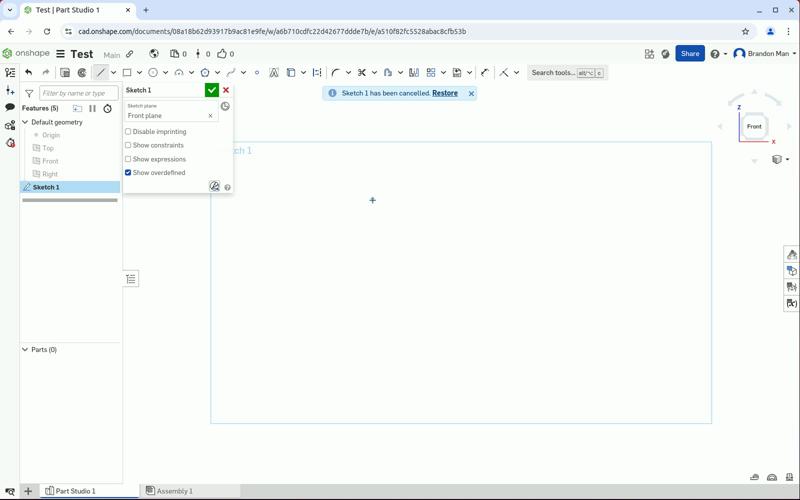
mouse_move(546, 199)
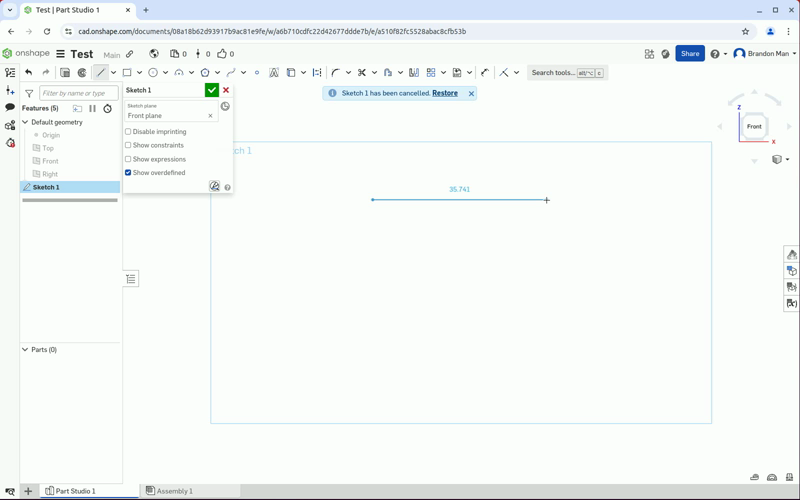
click(546, 199)
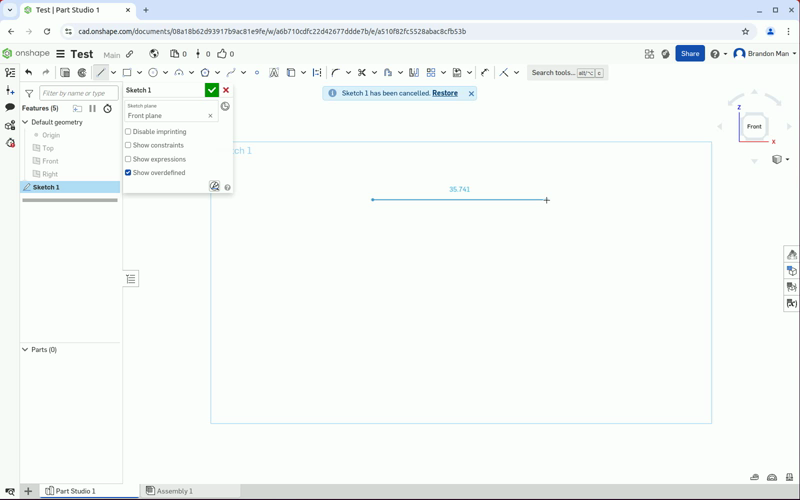
key_up(shift)
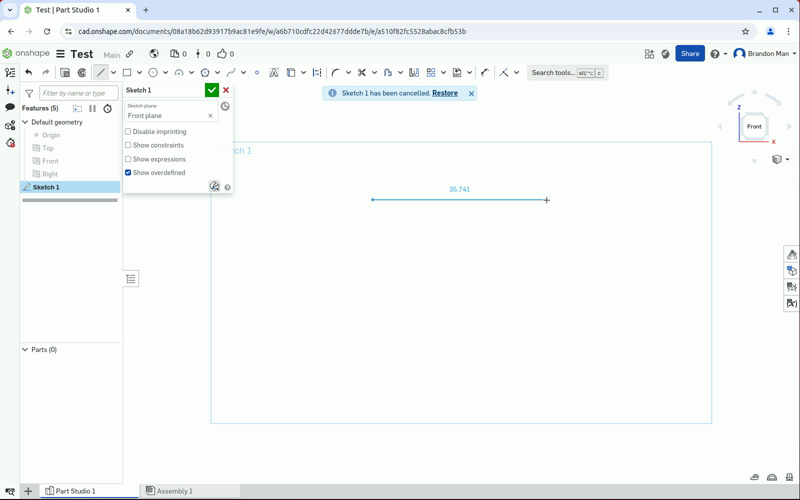
key_down(shift)
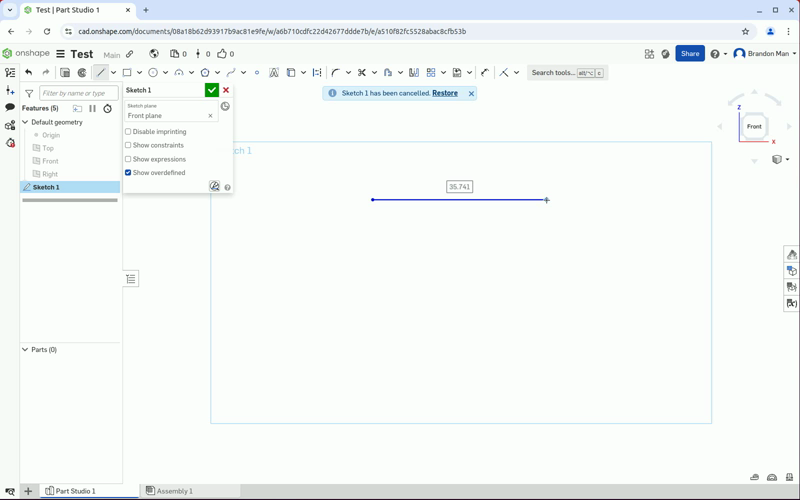
mouse_move(576, 199)
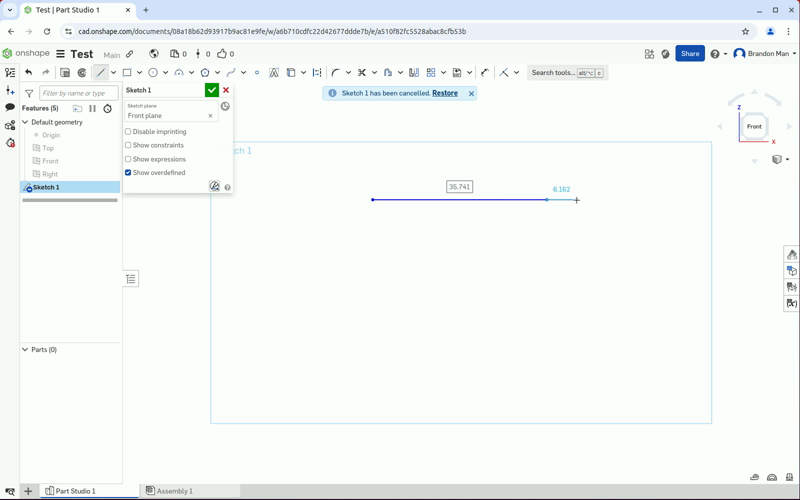
mouse_move(546, 181)
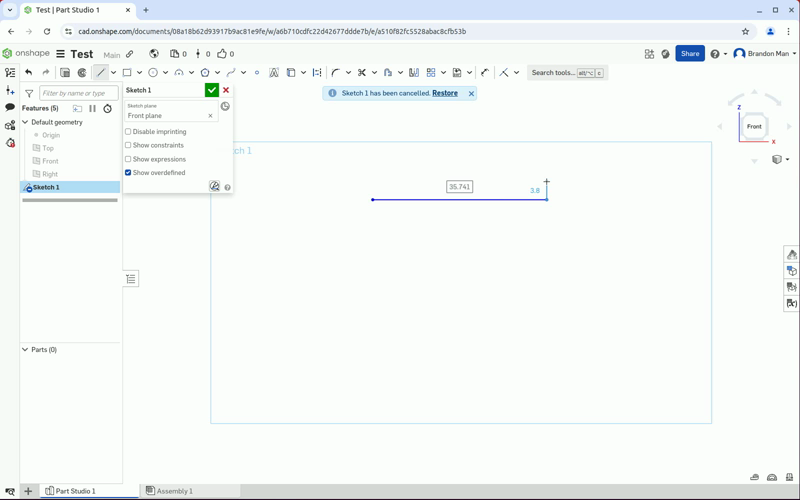
click(546, 181)
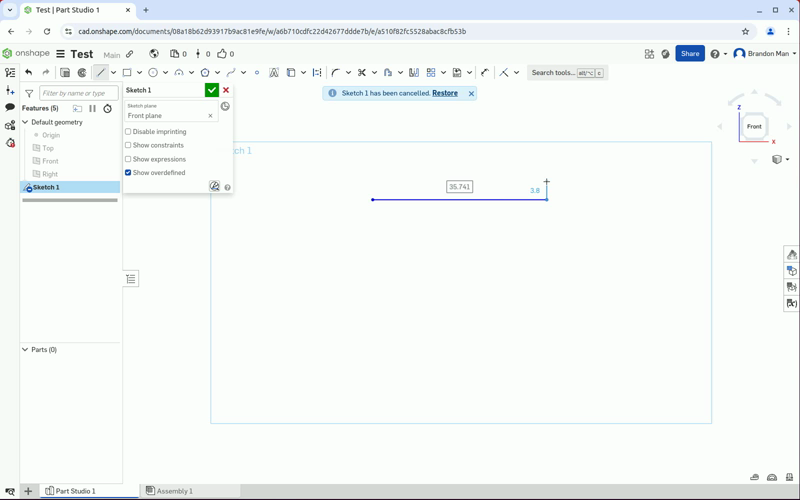
key_up(shift)
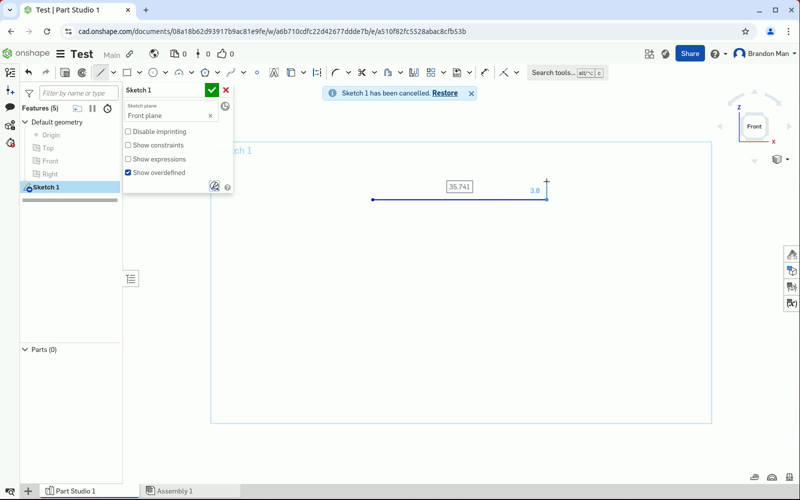
key_down(shift)
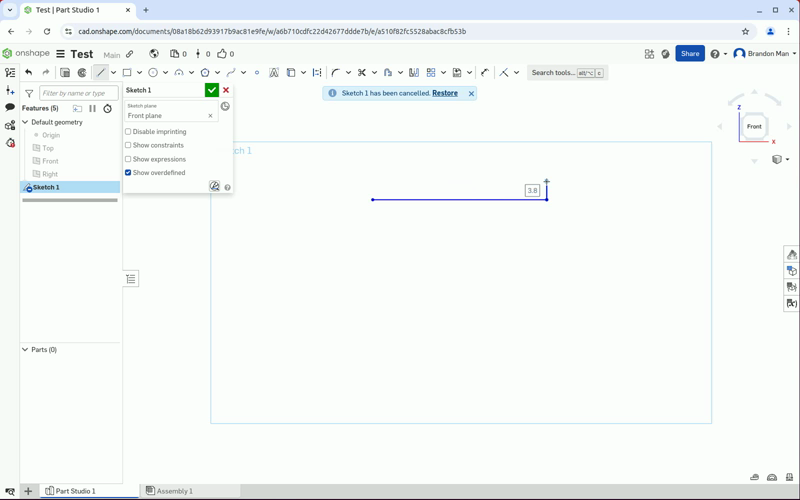
mouse_move(372, 181)
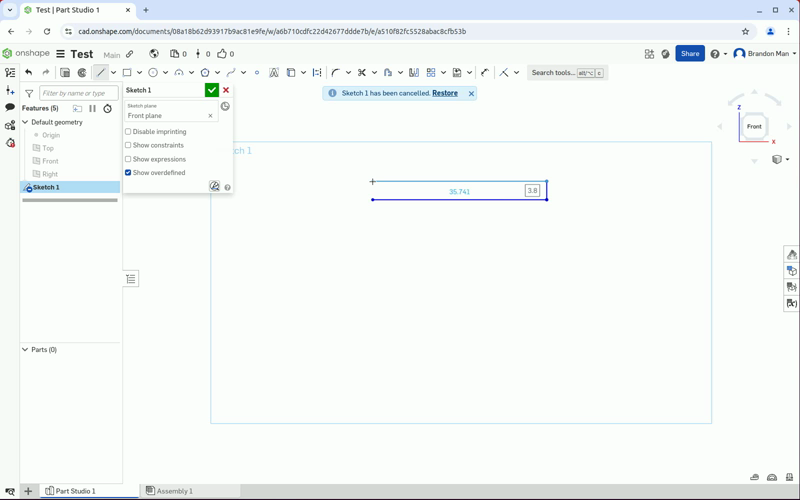
click(372, 181)
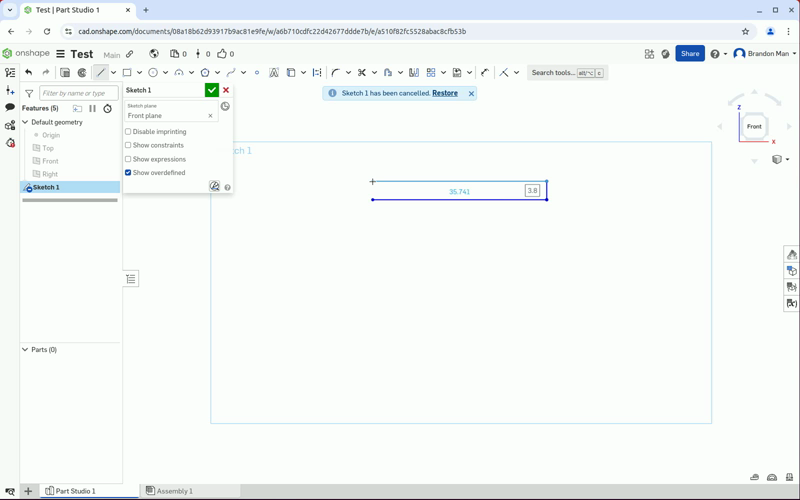
key_up(shift)
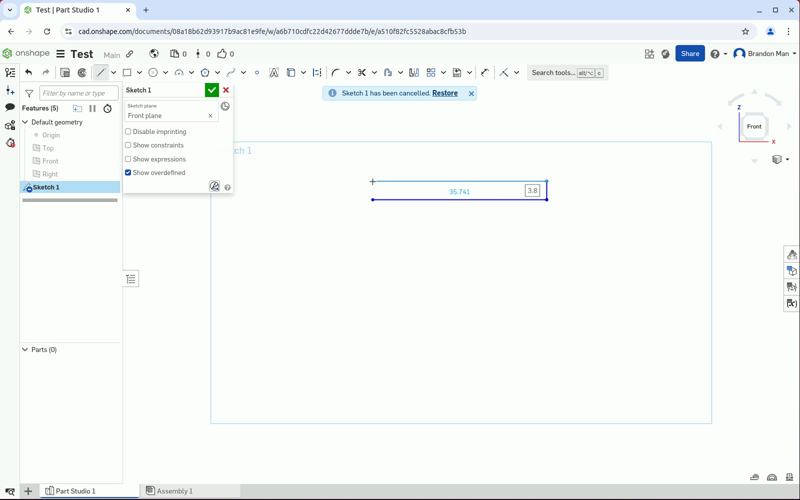
mouse_move(402, 181)
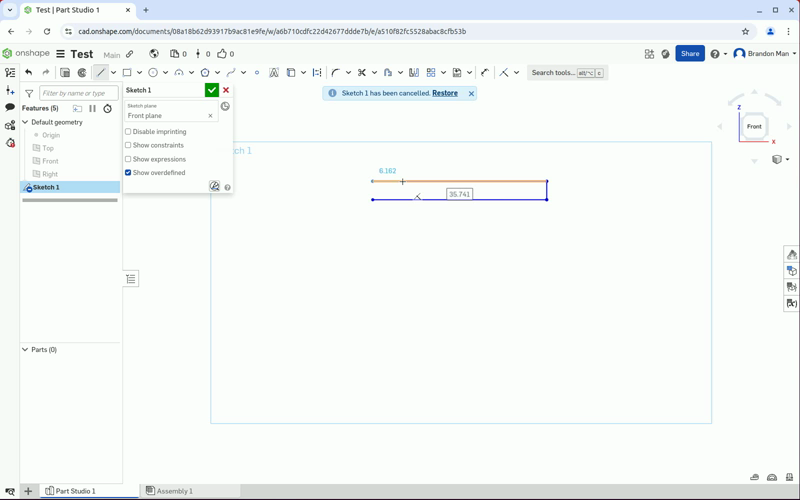
key_down(shift)
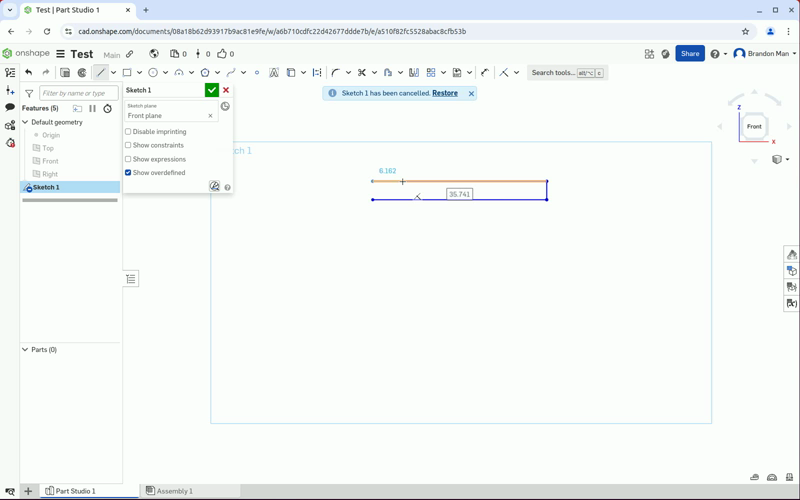
mouse_move(372, 199)
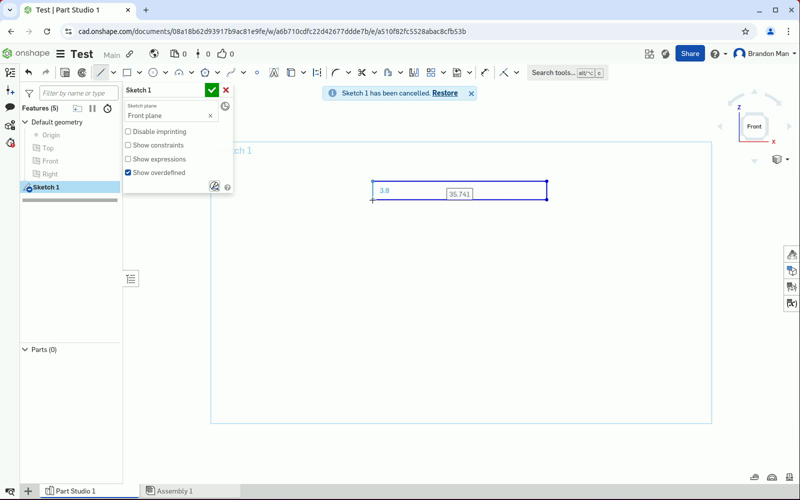
key_up(shift)
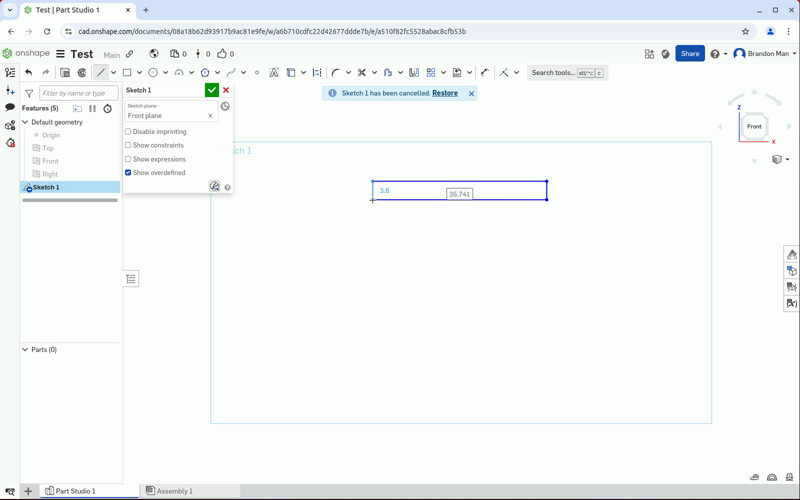
click(372, 199)
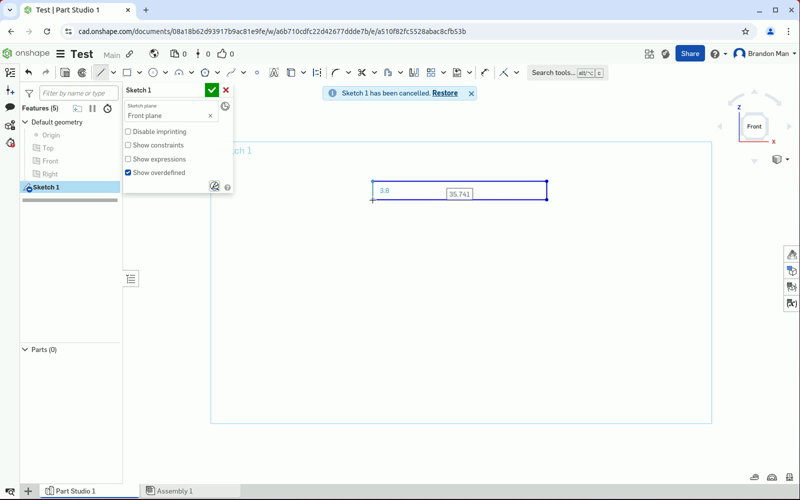
key(esc)
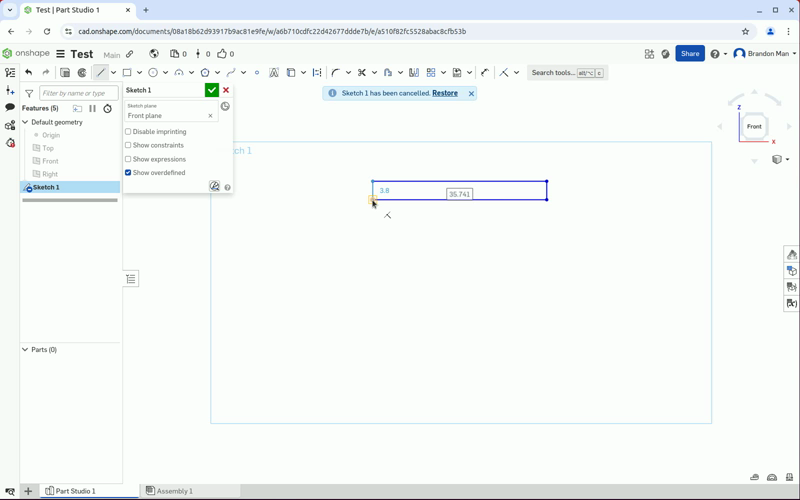
mouse_move(539, 183)
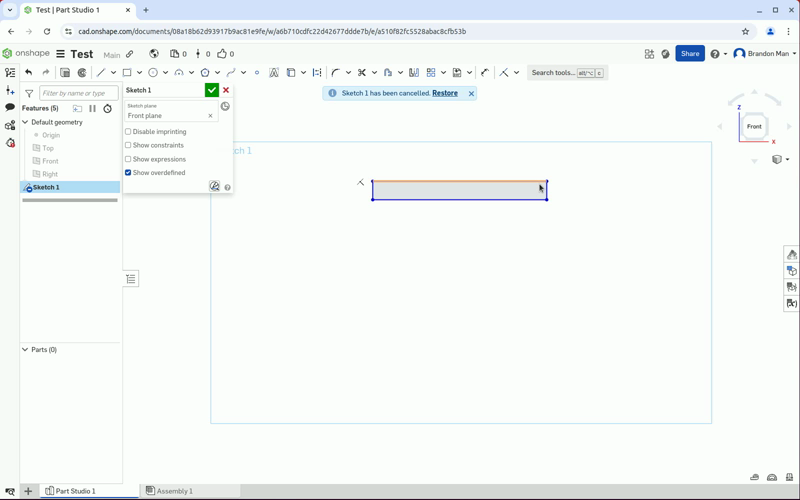
click(539, 183)
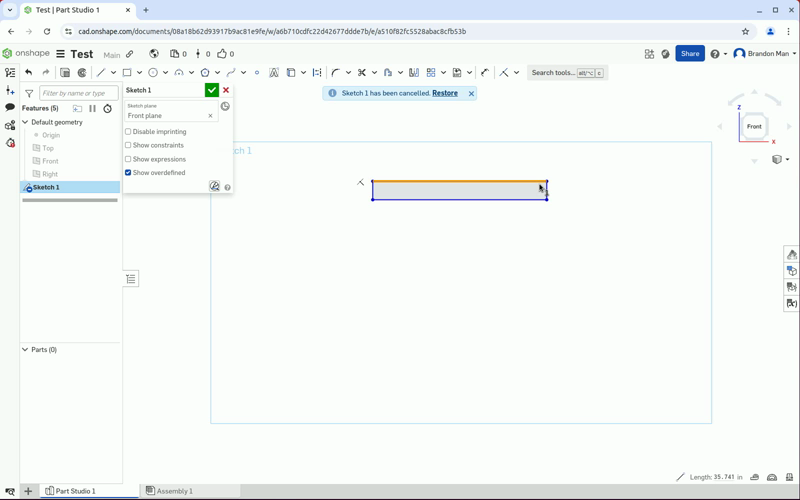
mouse_move(73, 352)
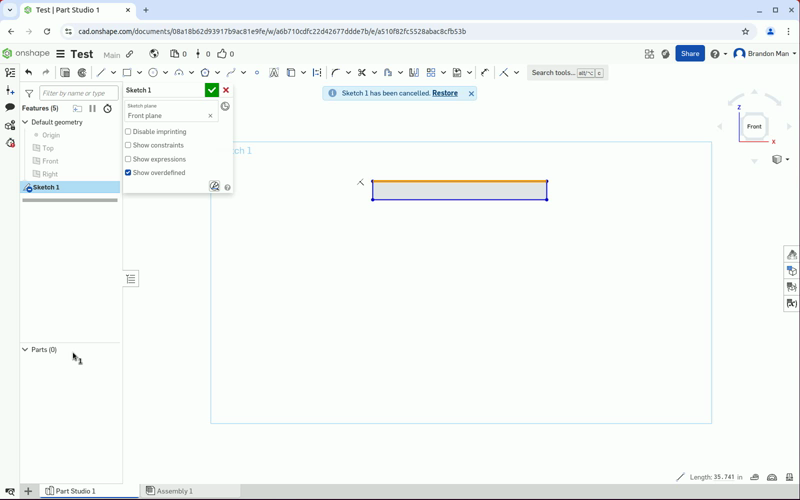
key(shift+y)
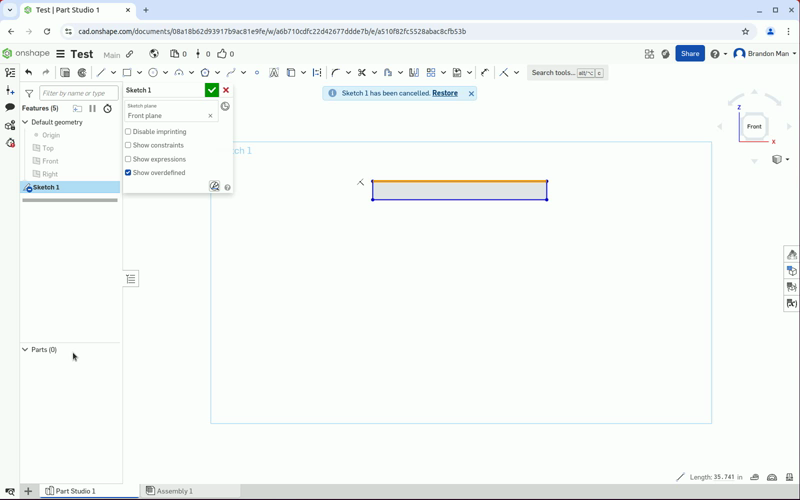
key(shift+e)
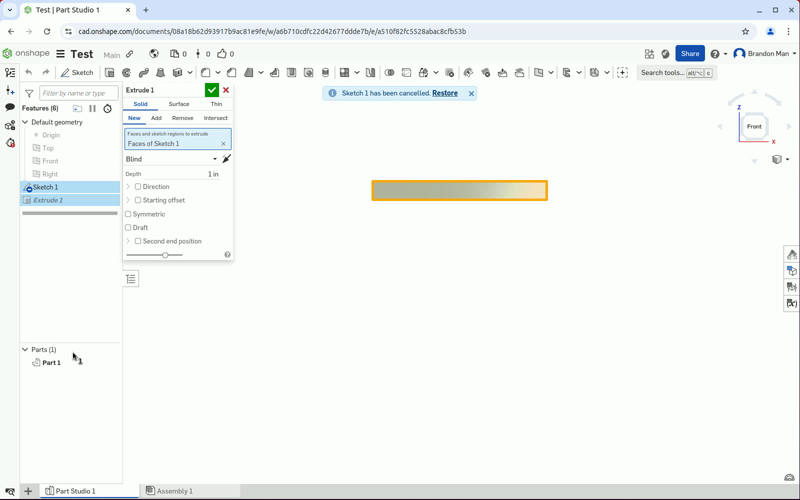
mouse_move(143, 106)
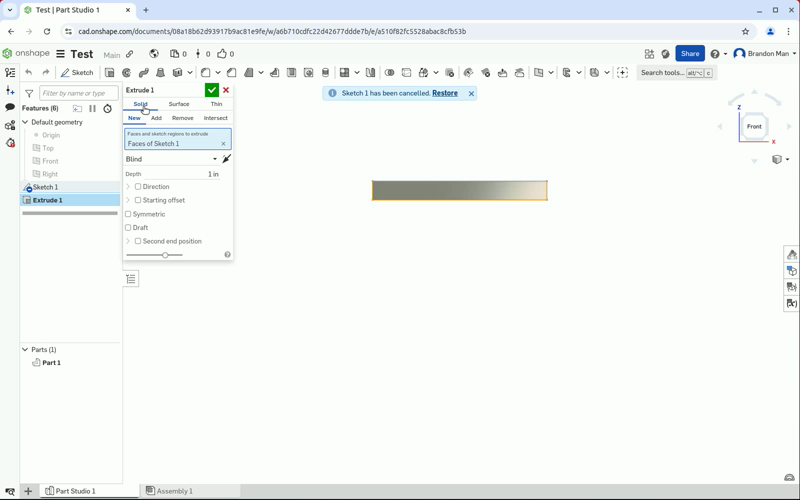
click(143, 106)
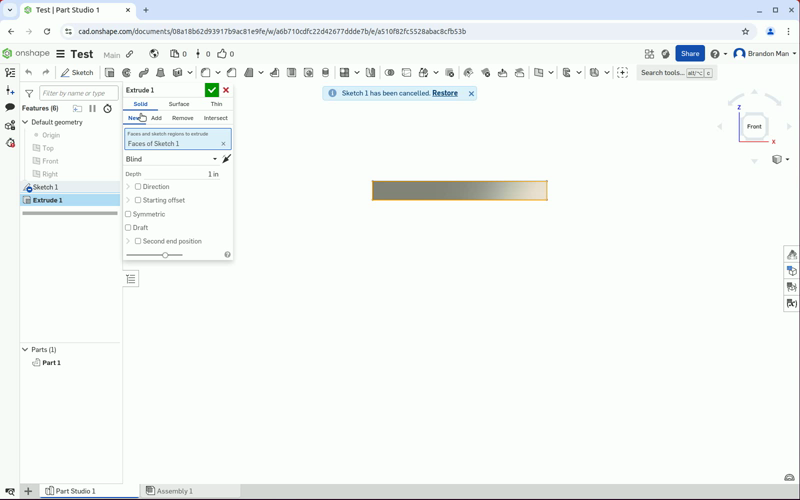
mouse_move(137, 120)
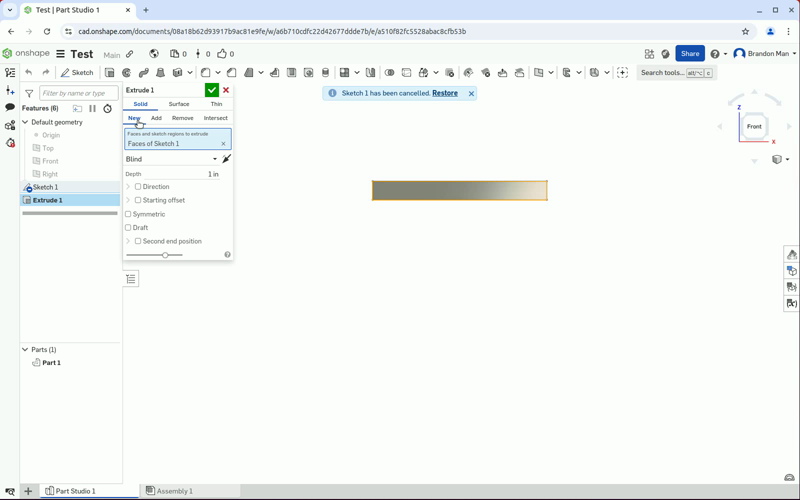
click(137, 120)
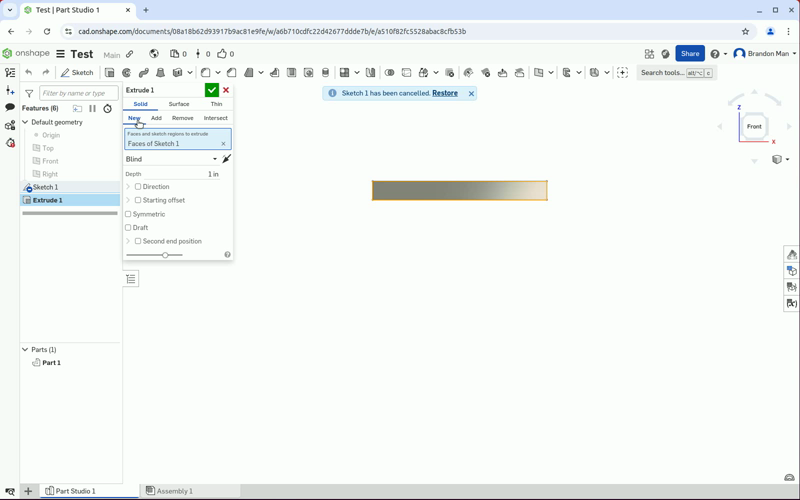
key(tab, 4)
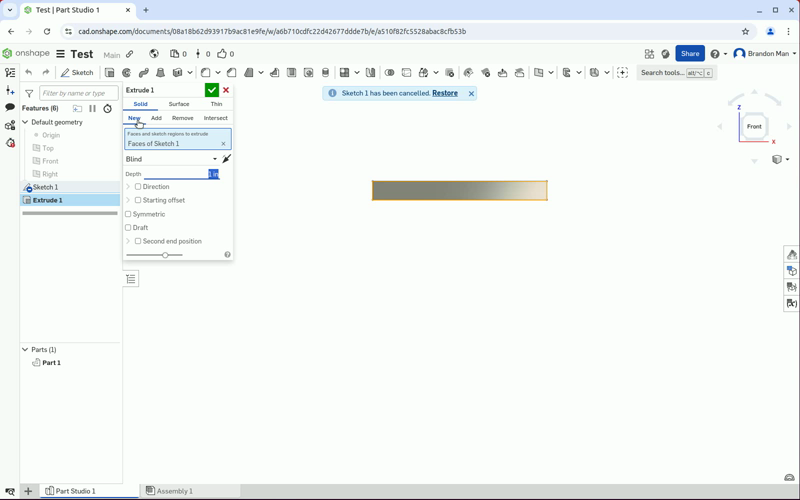
text(1.685)
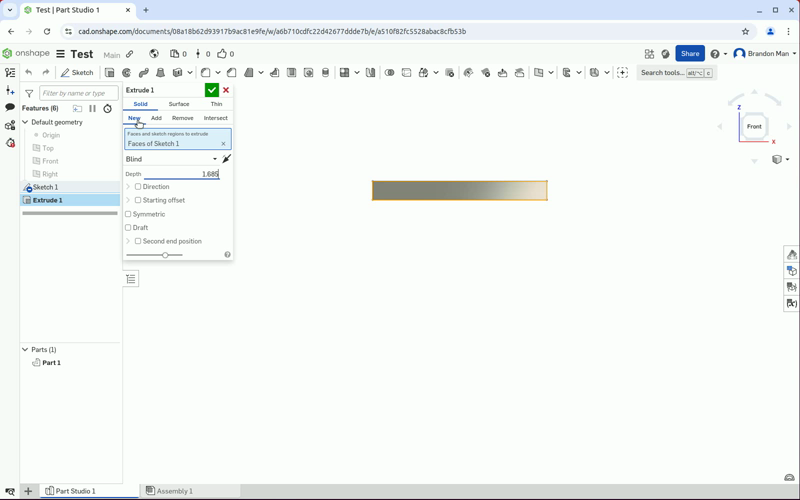
key(enter)
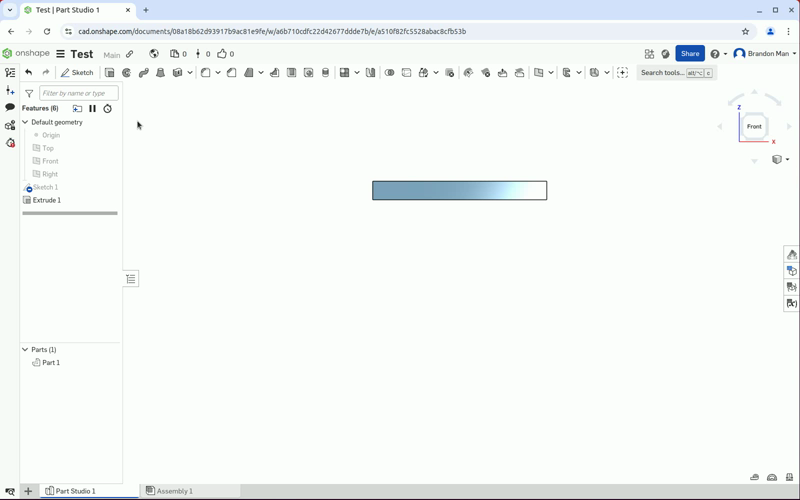
key(shift+h)
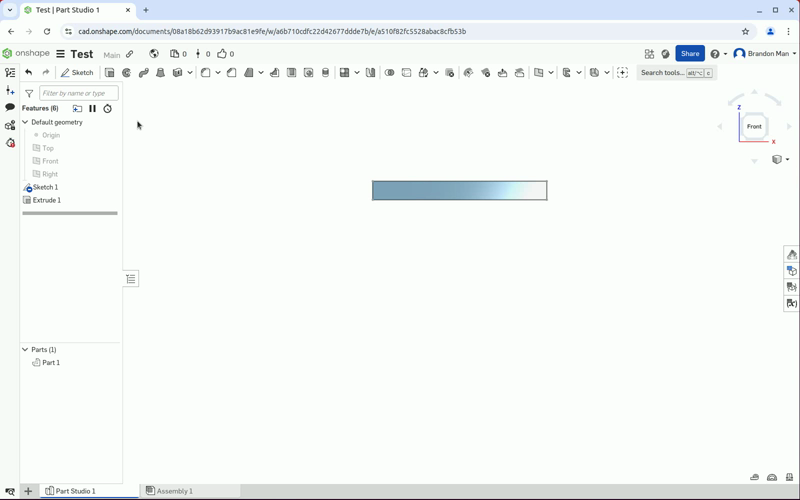
key(shift+h)
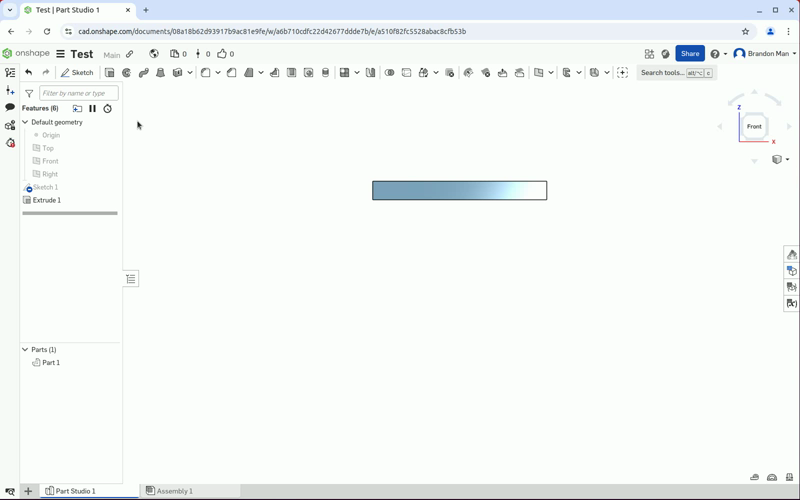
mouse_move(73, 189)
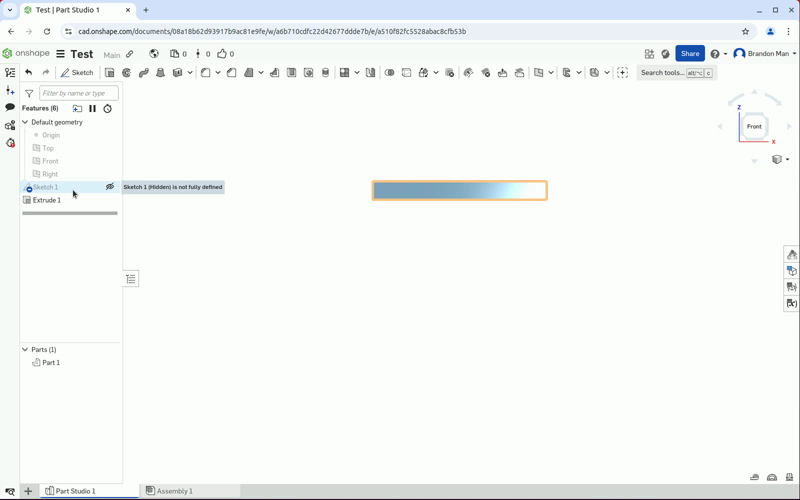
click(73, 189)
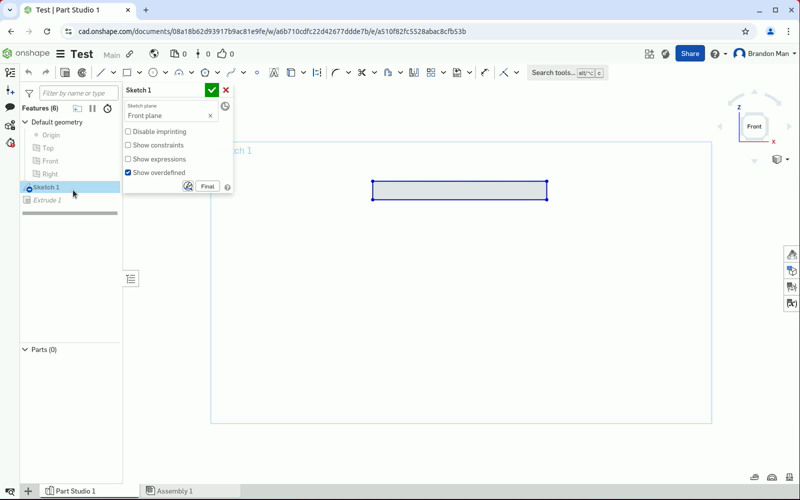
mouse_move(229, 92)
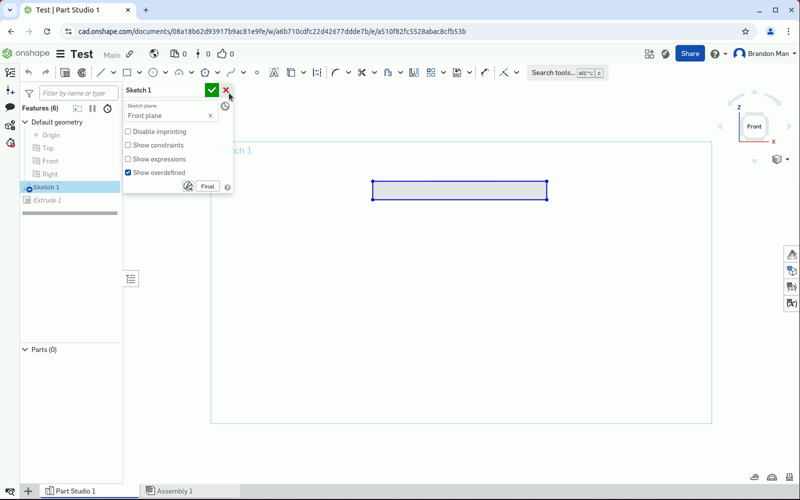
click(229, 92)
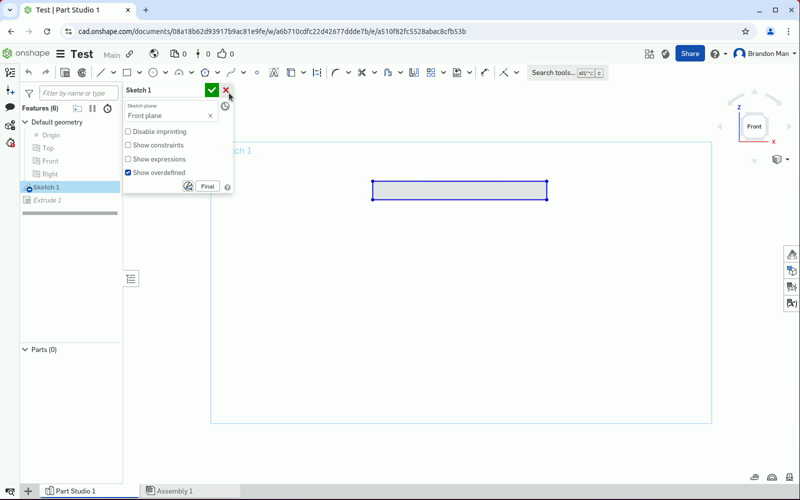
key(shift+s)
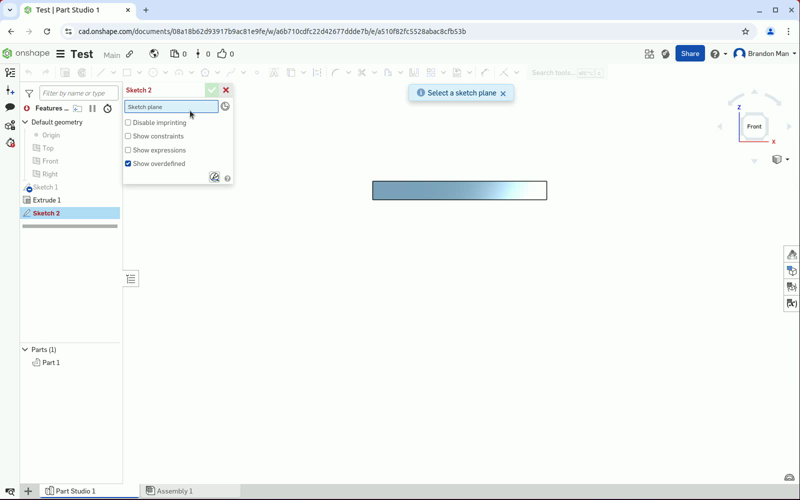
mouse_move(73, 163)
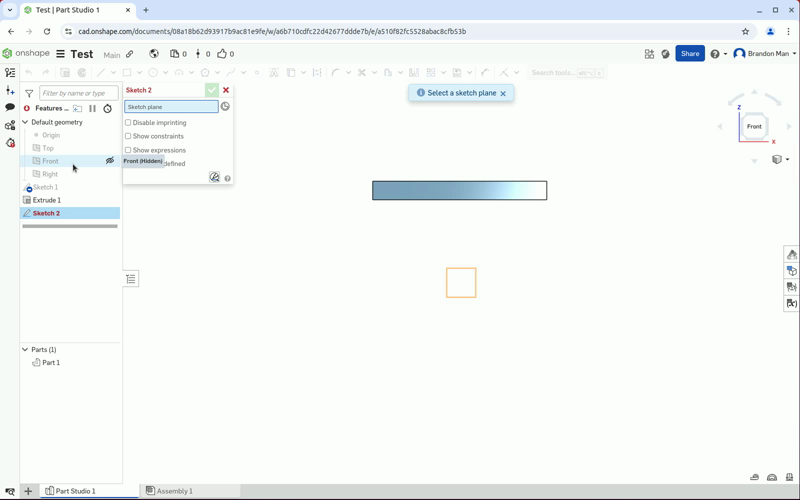
click(73, 163)
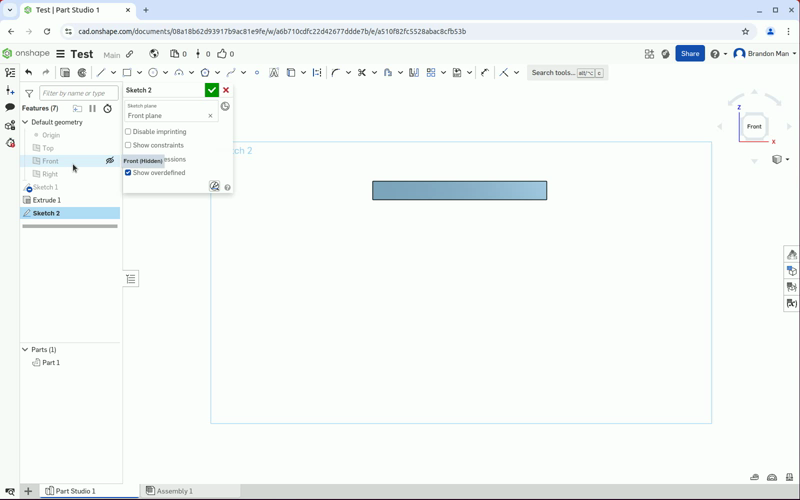
mouse_move(73, 352)
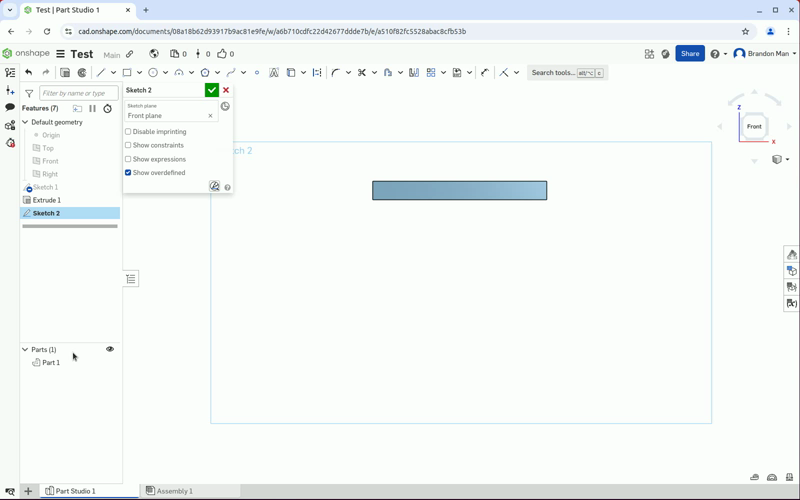
key(y)
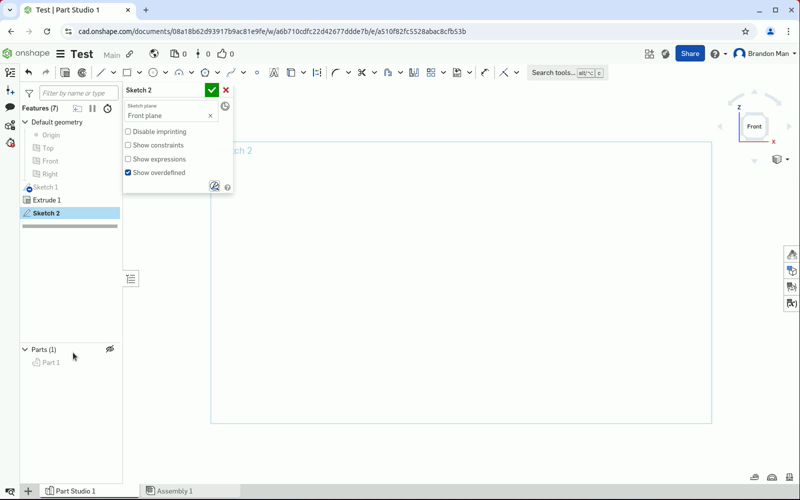
key(l)
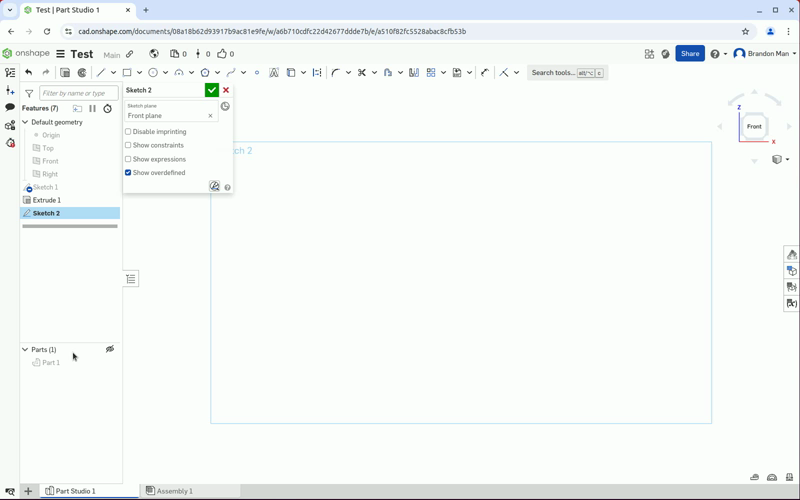
key_down(shift)
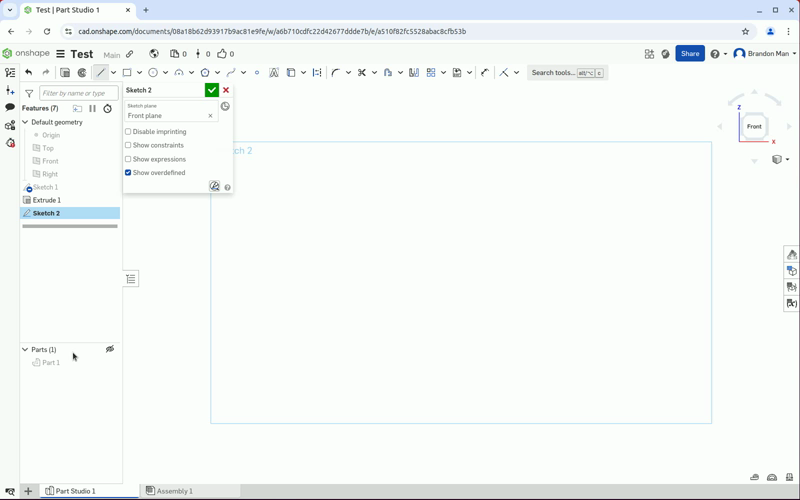
mouse_move(355, 395)
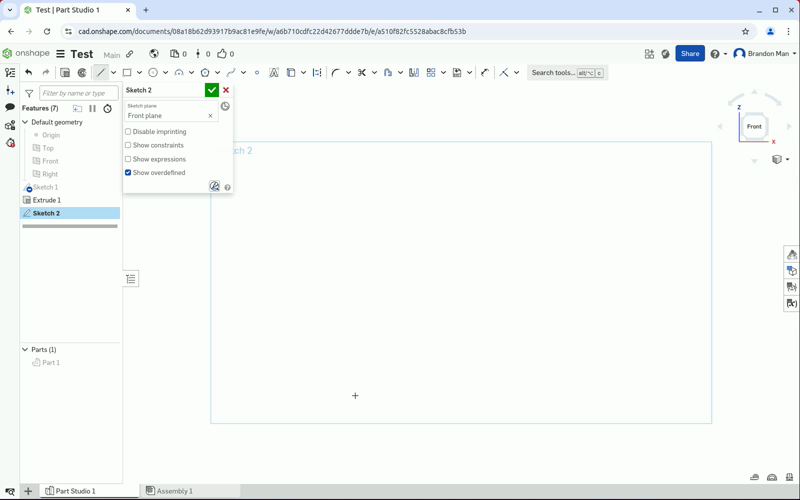
click(355, 395)
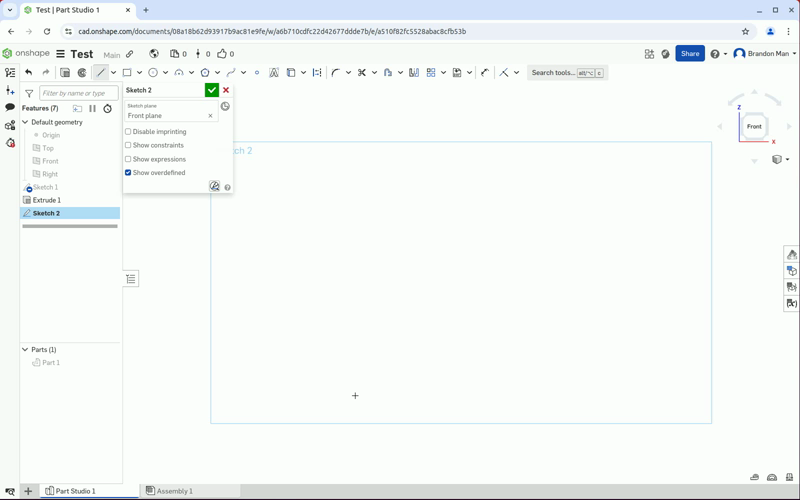
key_up(shift)
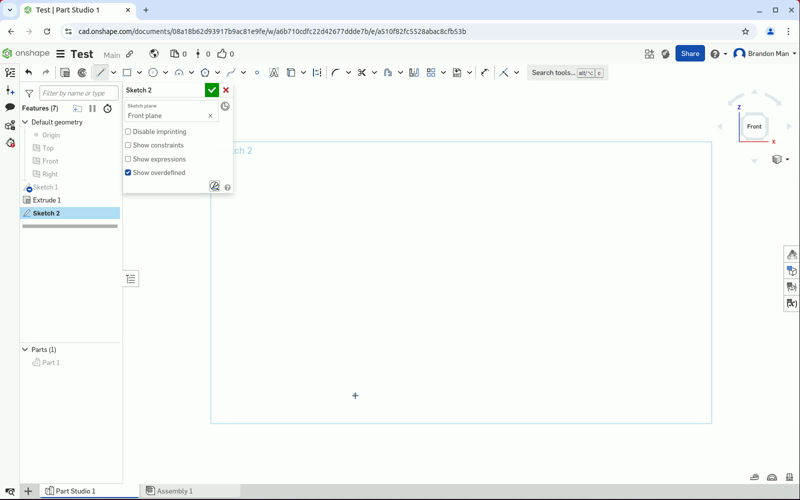
key_down(shift)
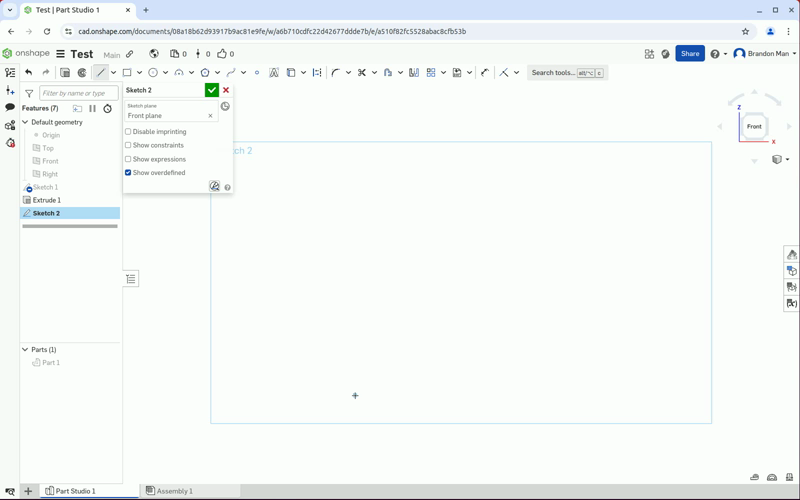
mouse_move(385, 395)
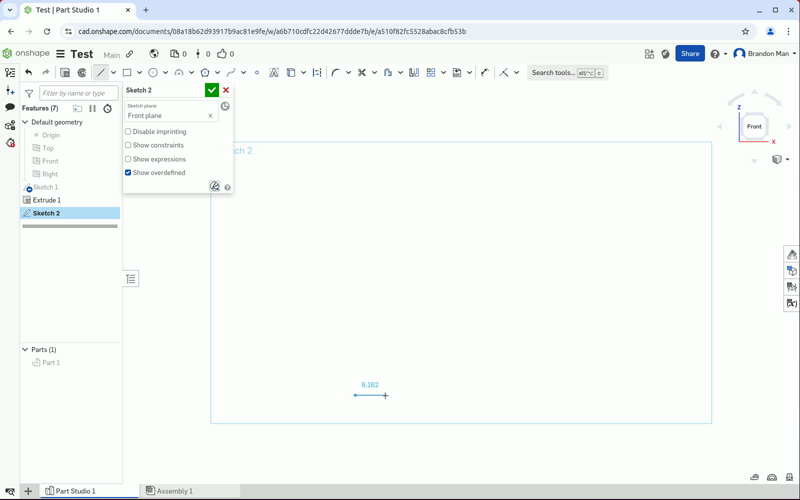
mouse_move(373, 395)
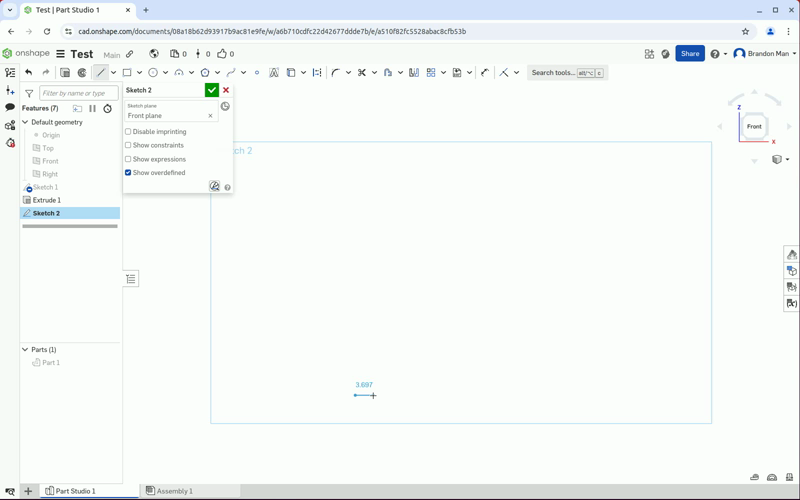
click(373, 395)
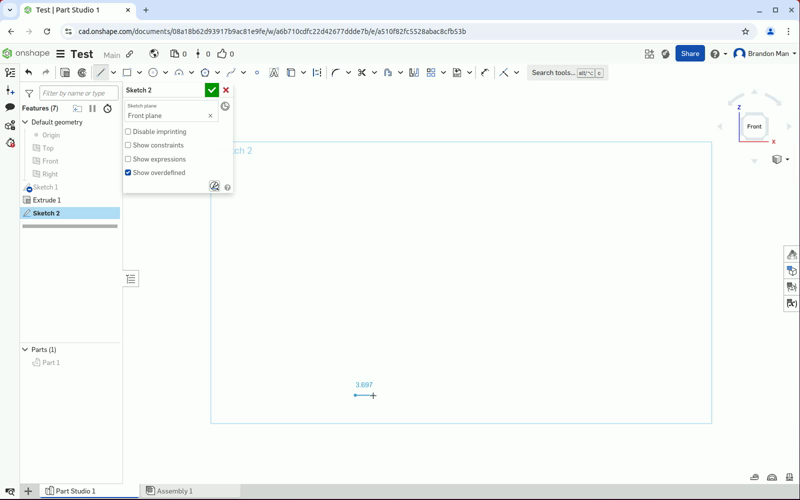
key_up(shift)
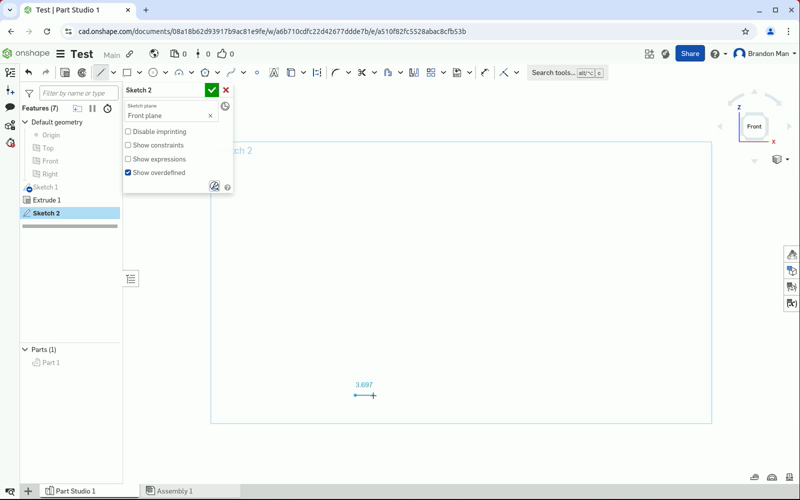
key_down(shift)
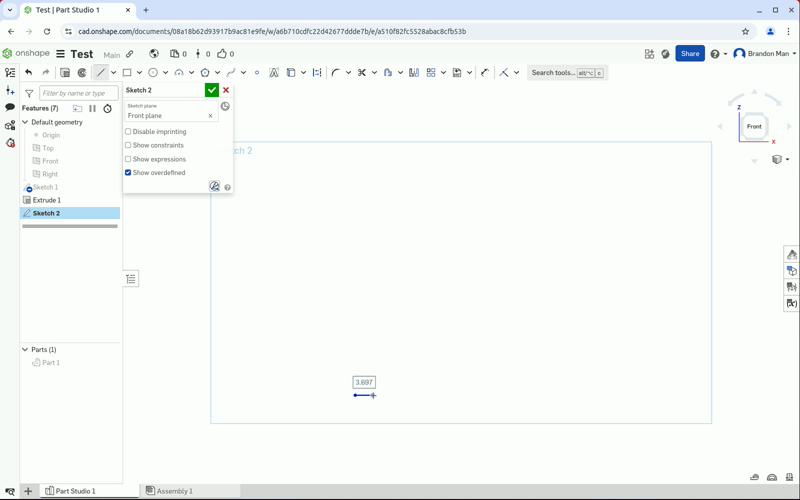
mouse_move(403, 395)
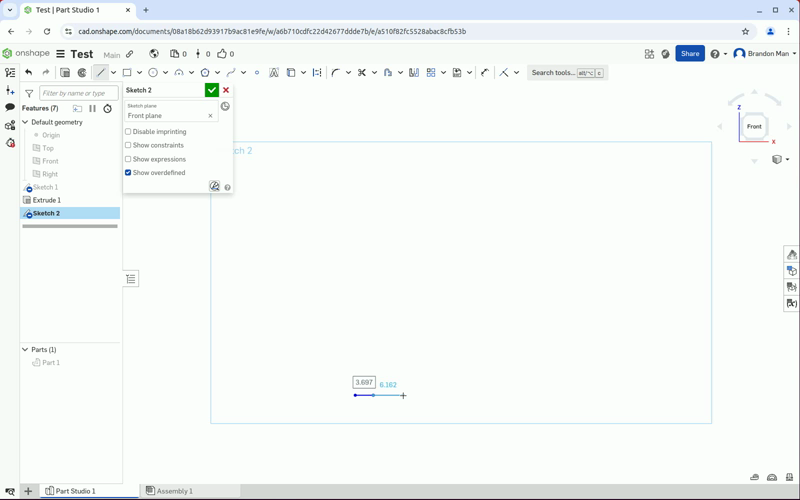
mouse_move(373, 377)
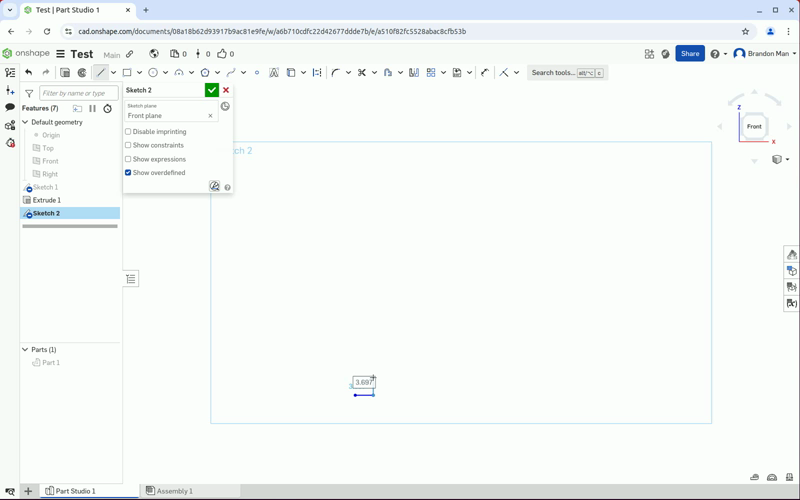
click(373, 377)
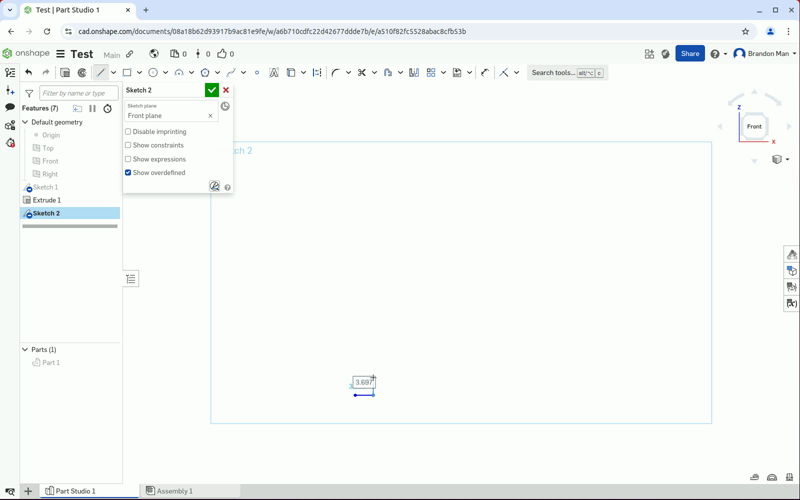
key_up(shift)
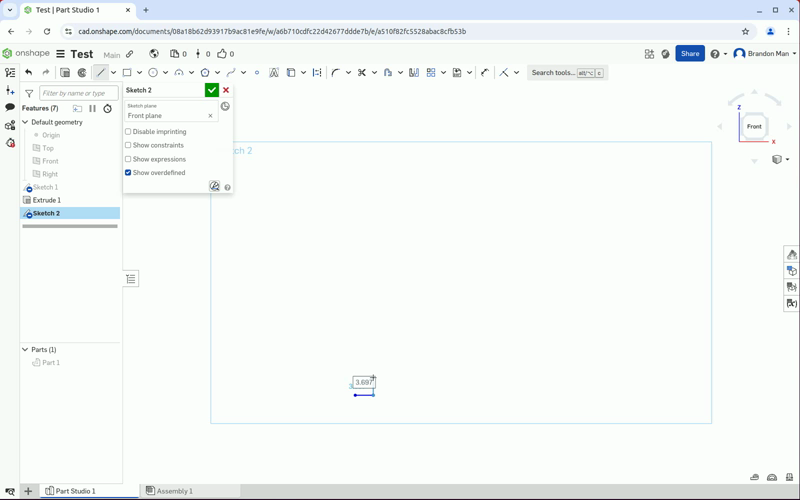
key_down(shift)
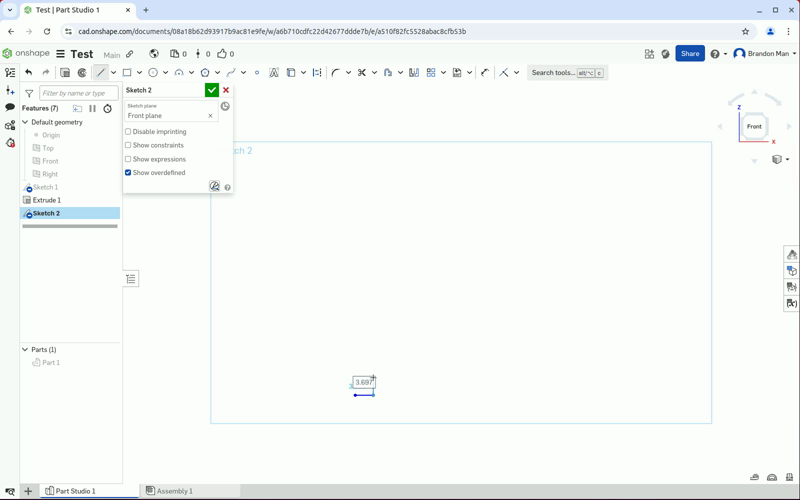
mouse_move(373, 201)
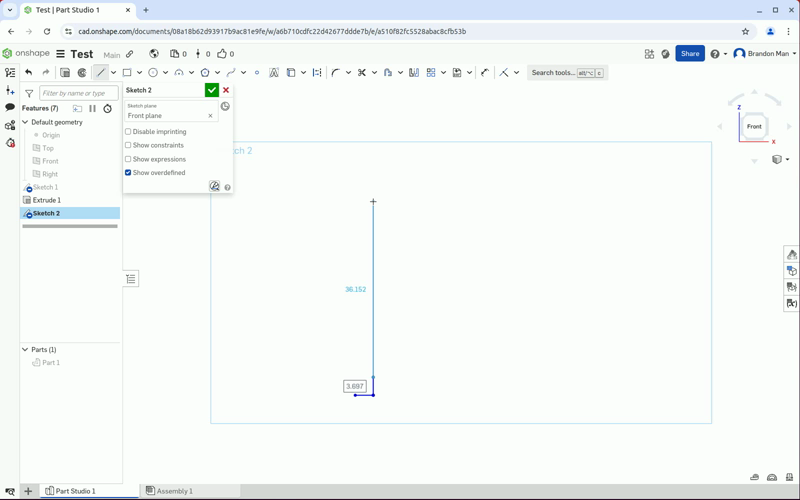
click(373, 201)
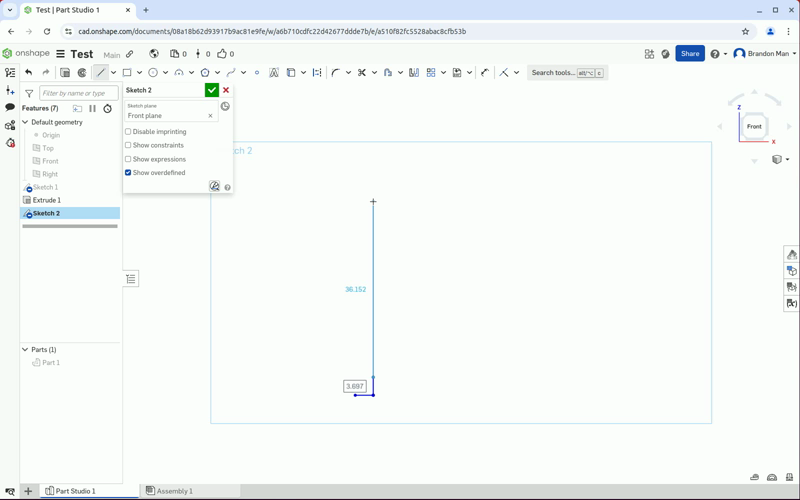
key_up(shift)
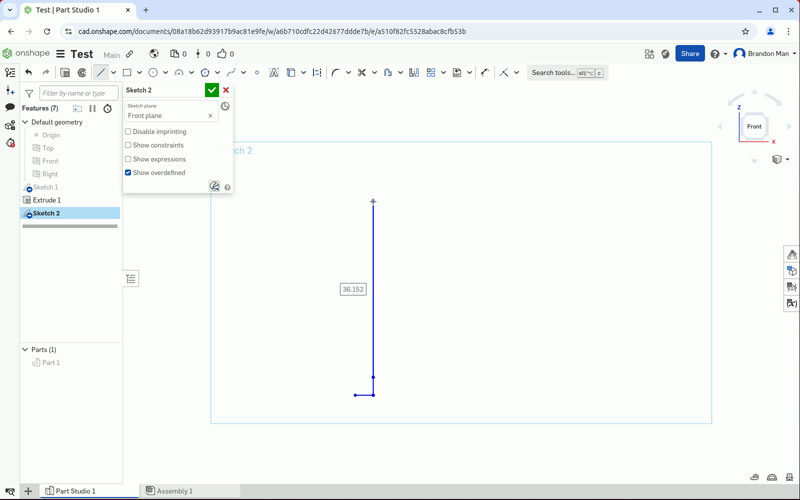
key_down(shift)
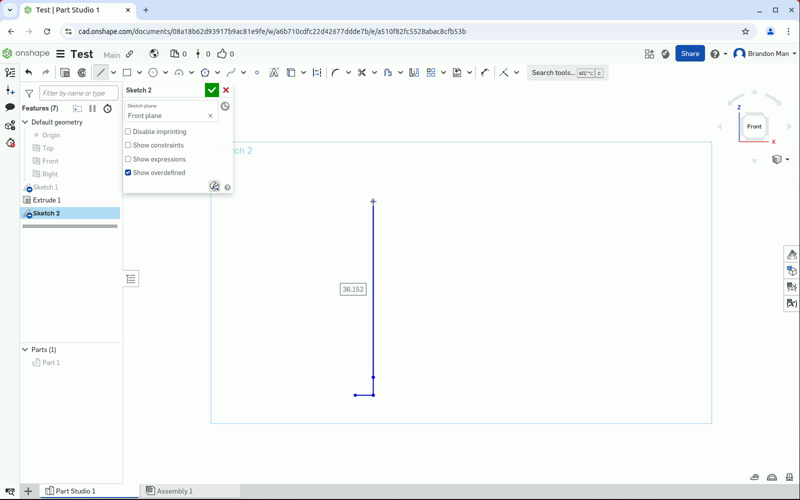
mouse_move(403, 201)
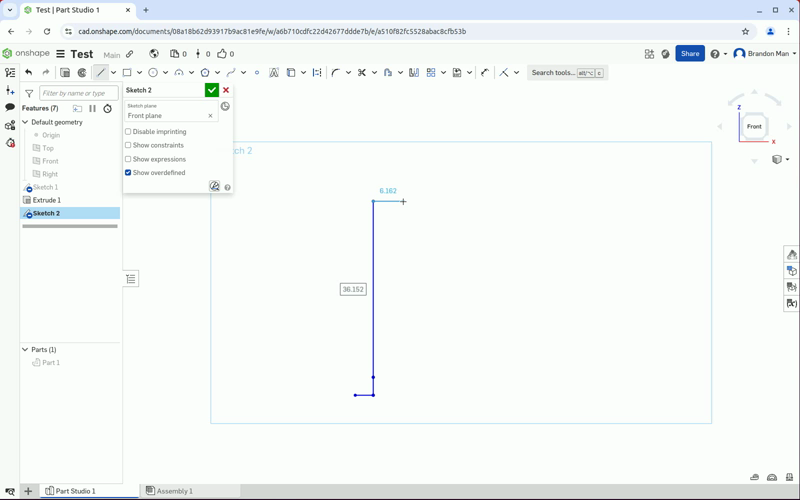
mouse_move(373, 183)
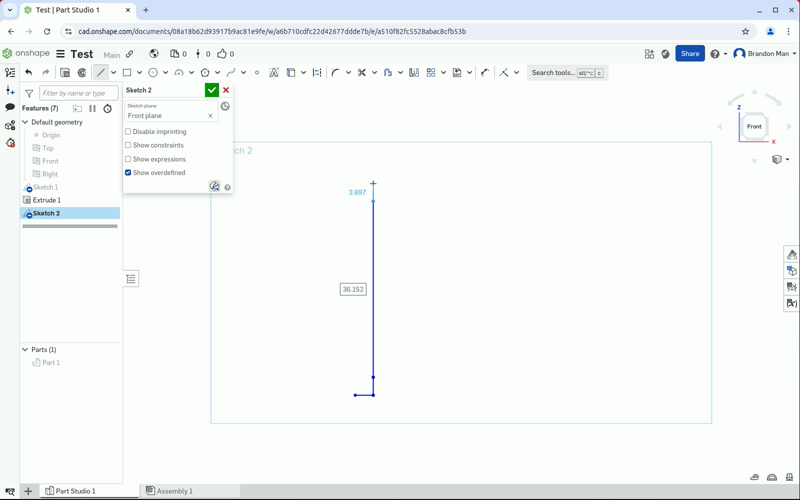
click(373, 183)
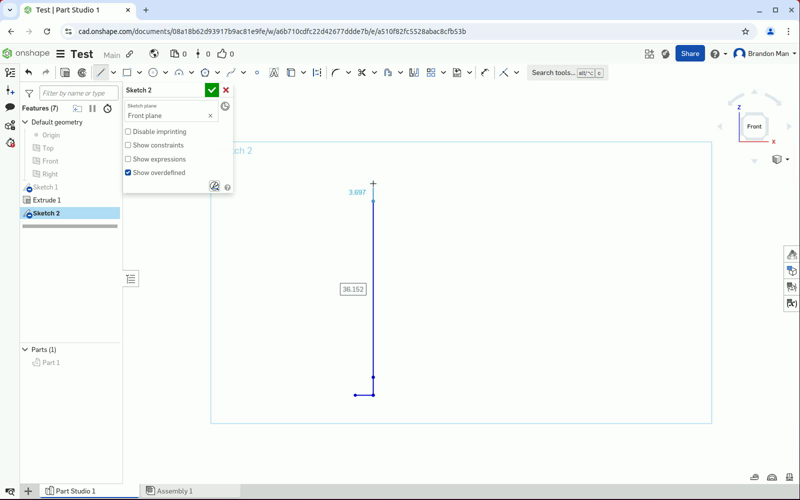
key_up(shift)
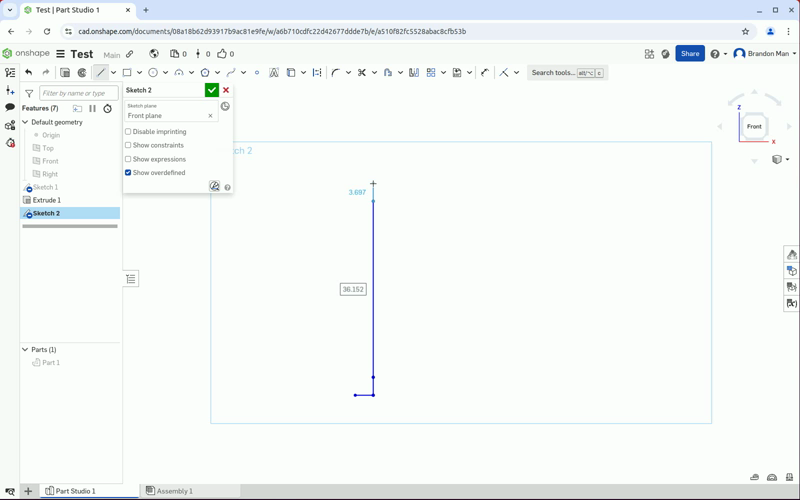
key_down(shift)
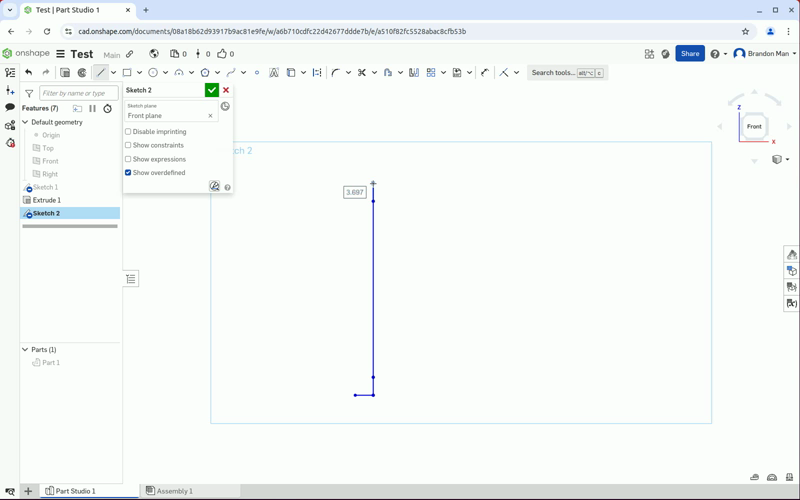
mouse_move(403, 183)
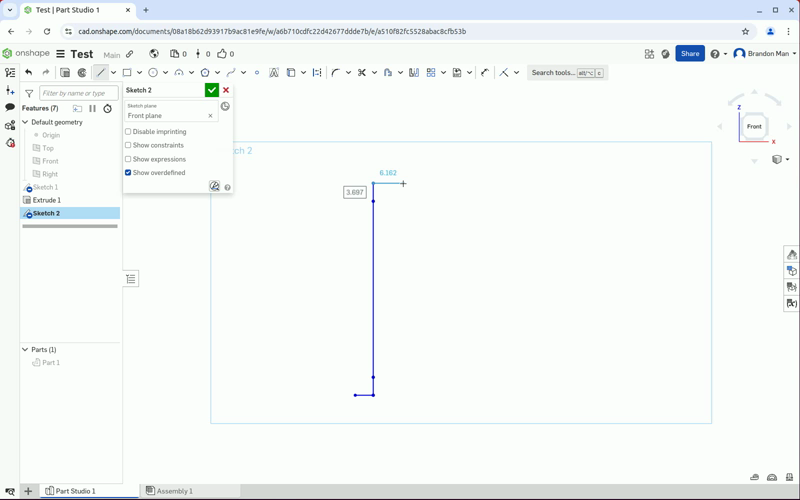
mouse_move(355, 183)
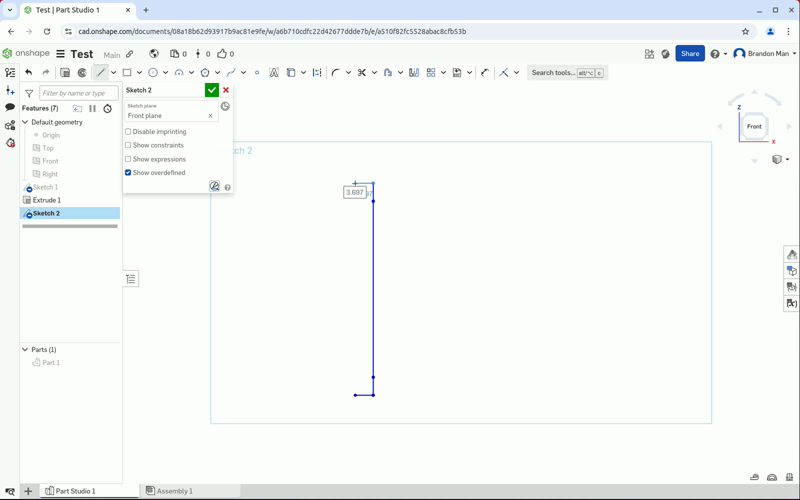
click(355, 183)
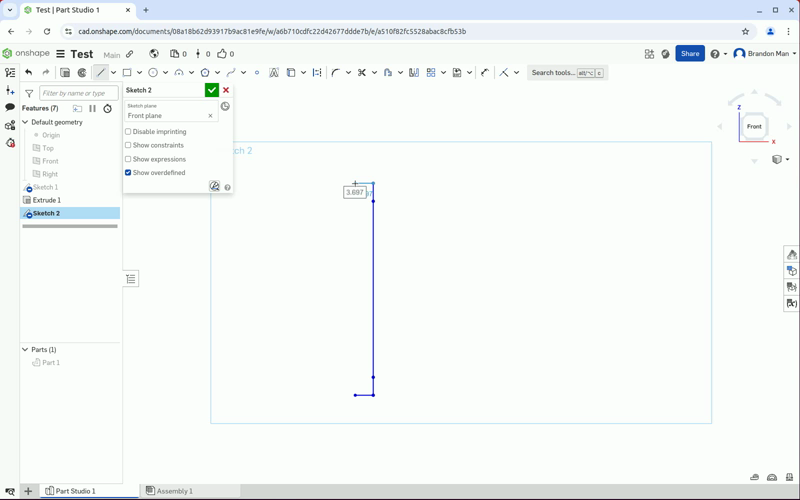
key_up(shift)
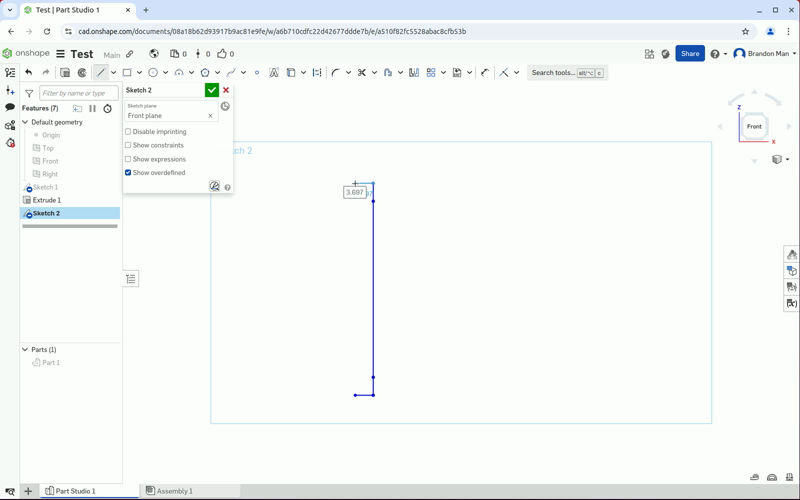
key_down(shift)
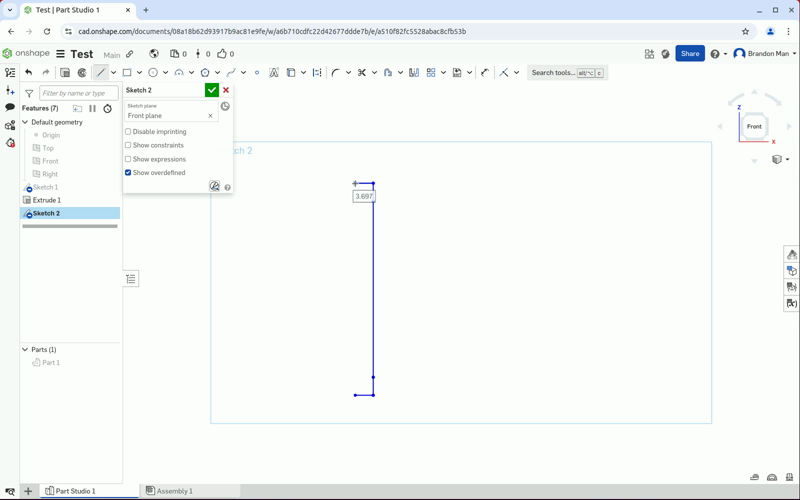
mouse_move(355, 395)
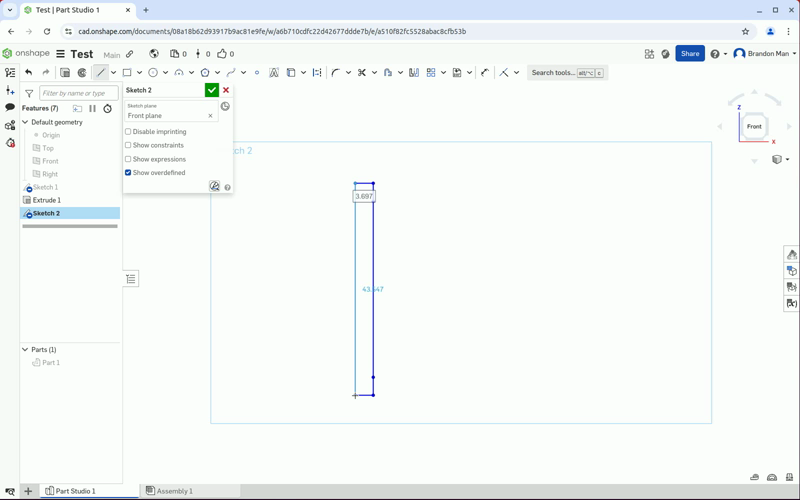
key_up(shift)
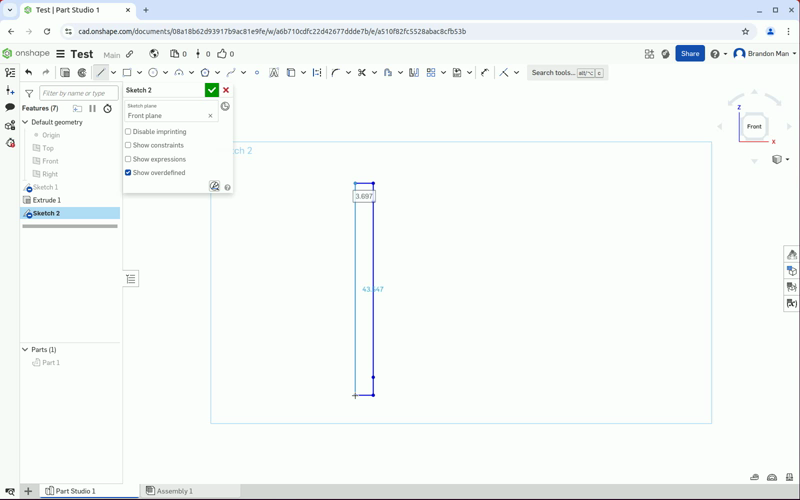
click(355, 395)
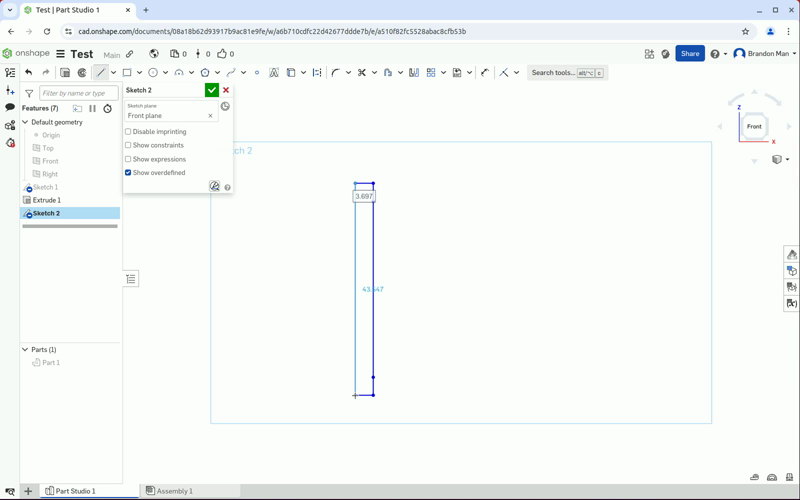
key(esc)
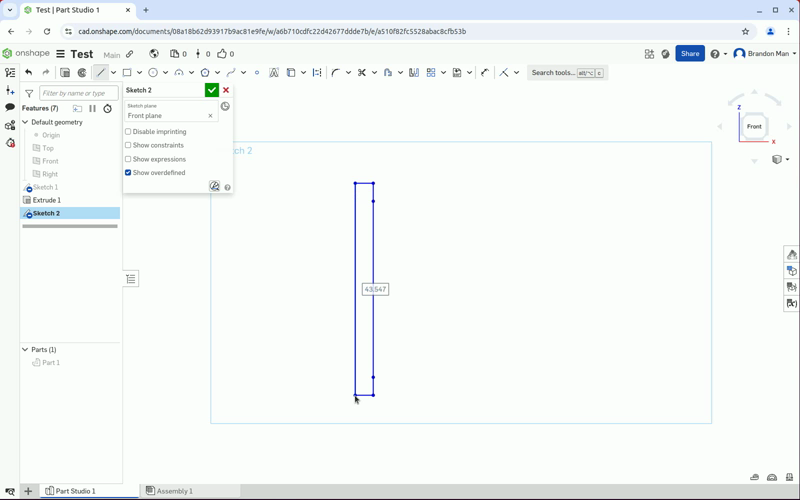
mouse_move(362, 210)
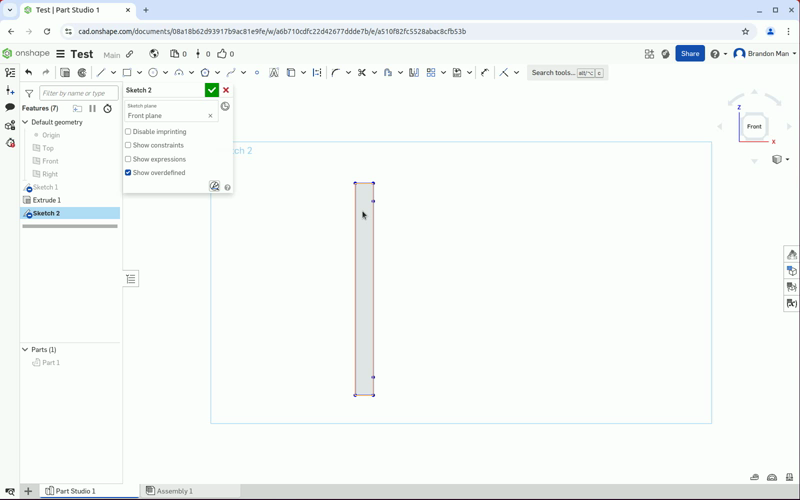
click(362, 210)
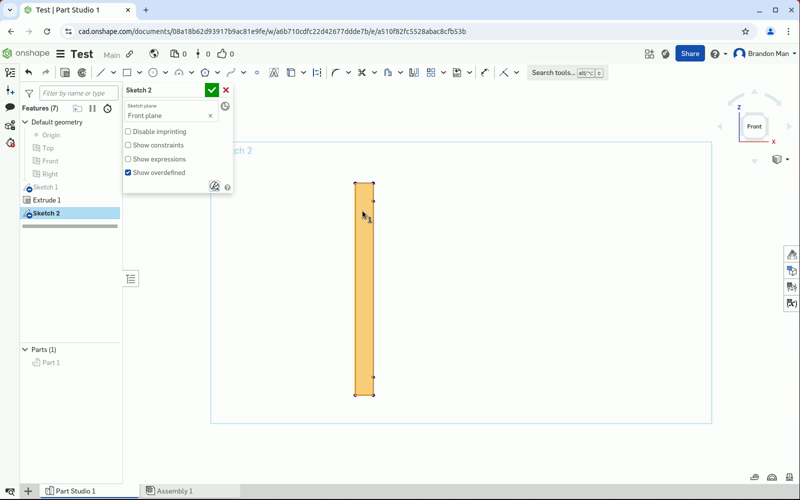
mouse_move(73, 352)
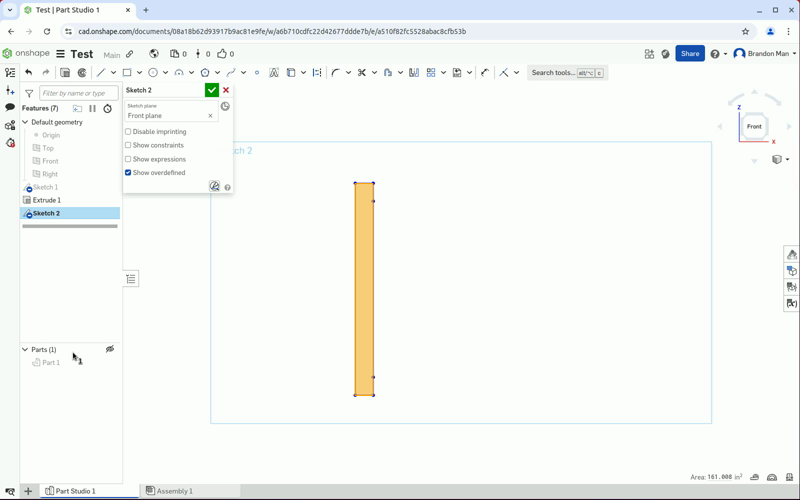
key(shift+y)
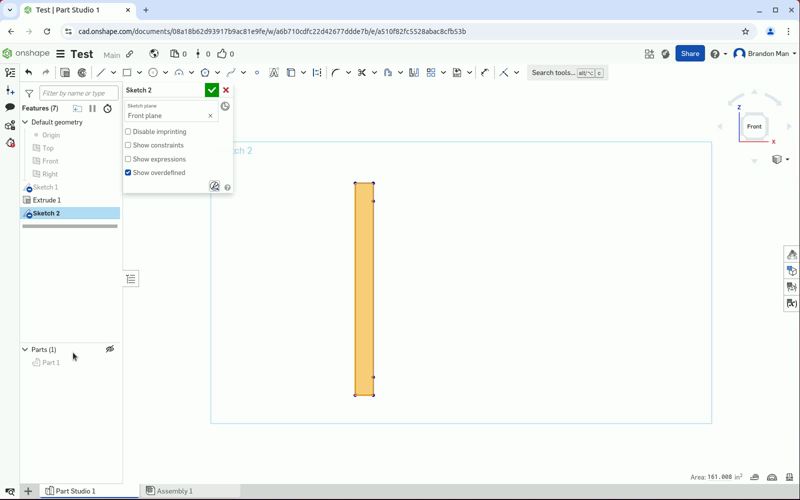
key(shift+e)
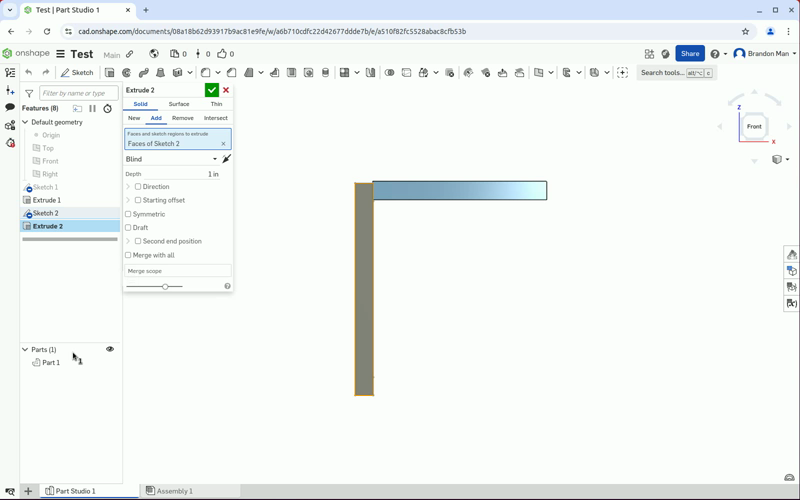
mouse_move(143, 106)
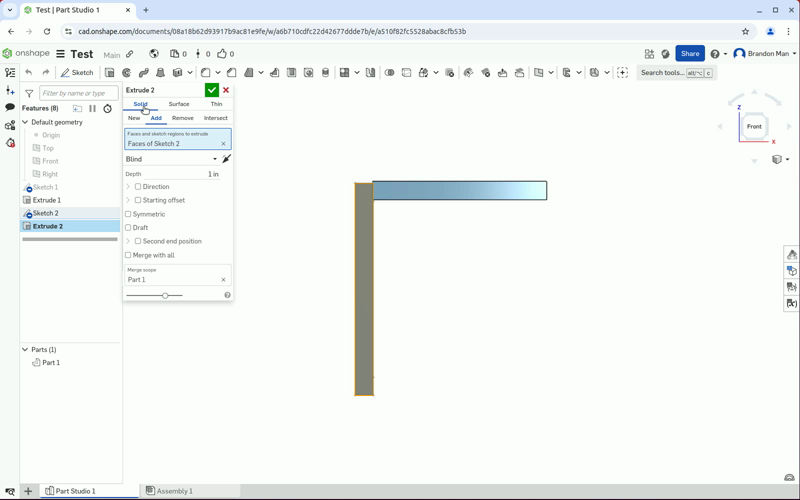
click(143, 106)
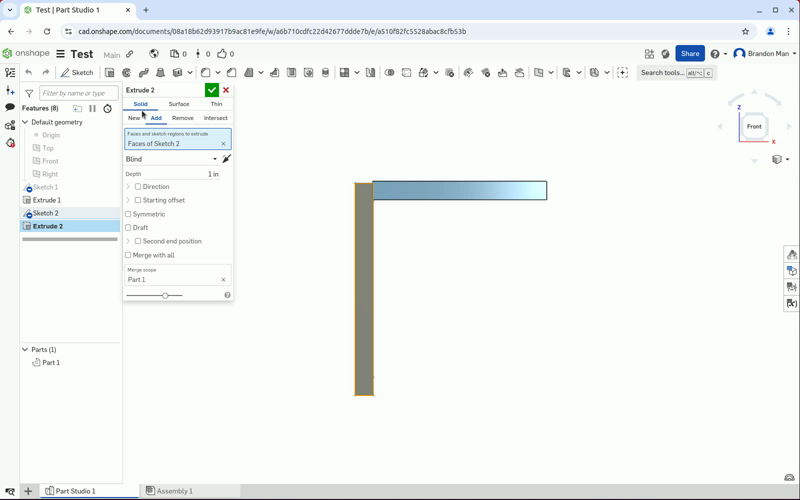
mouse_move(137, 120)
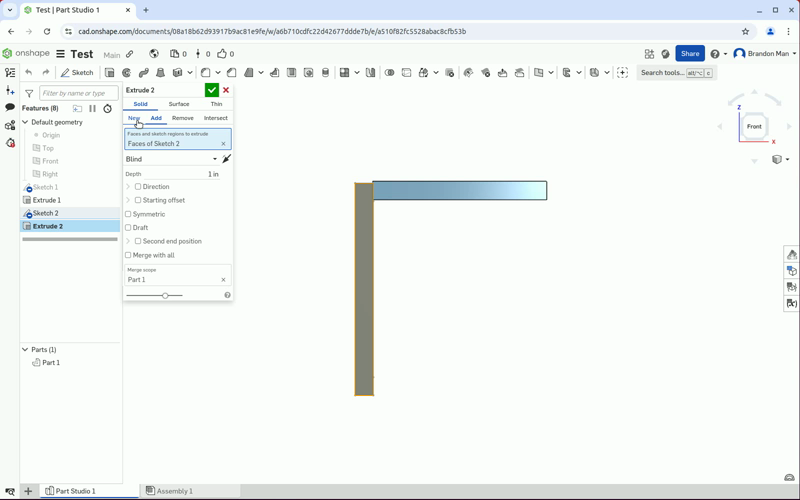
click(137, 120)
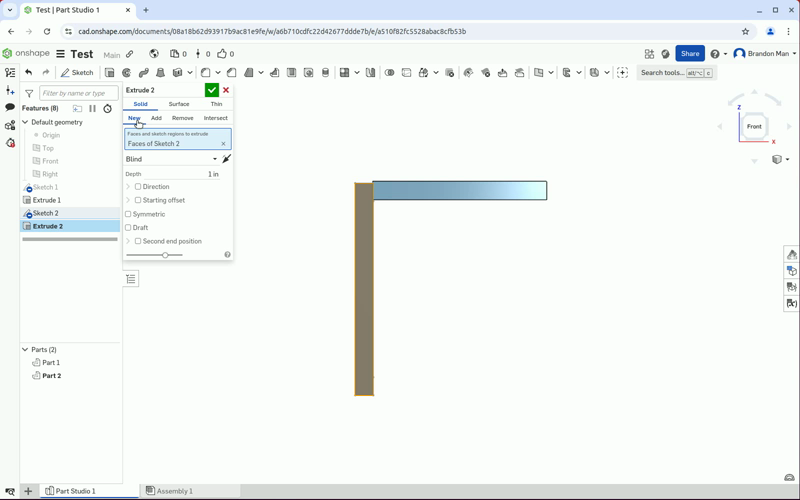
key(tab, 4)
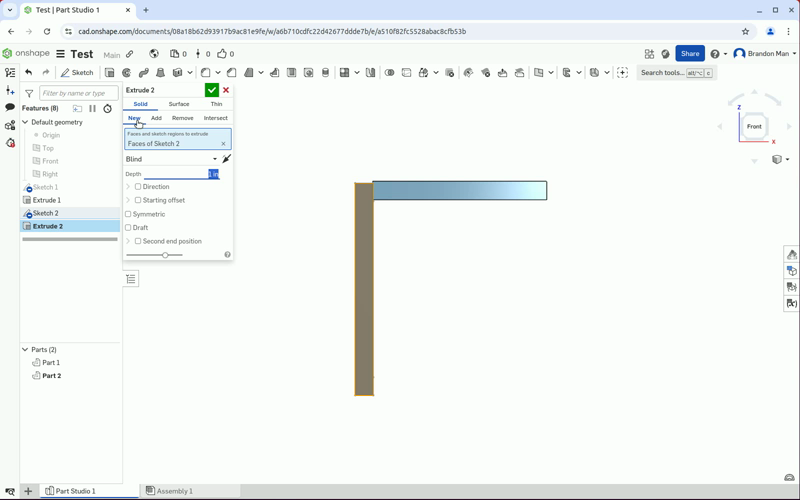
text(1.685)
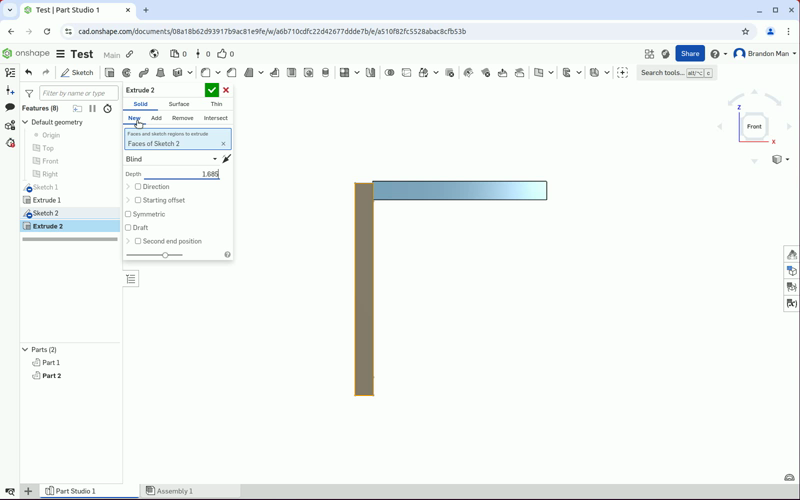
key(enter)
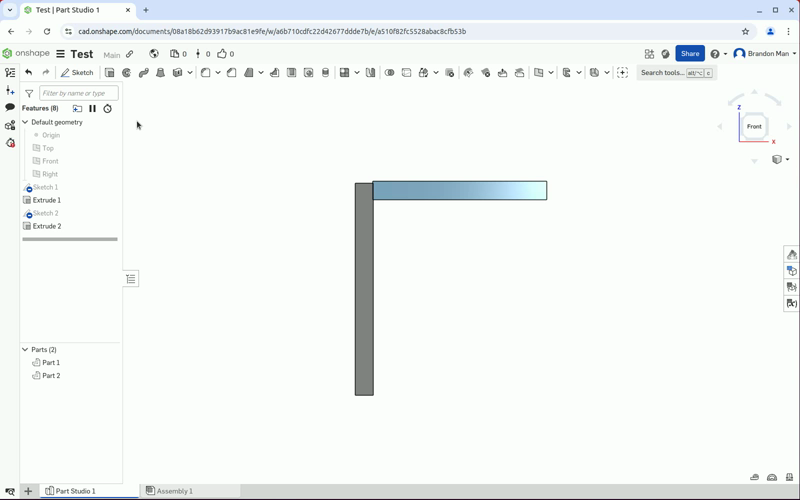
key(shift+h)
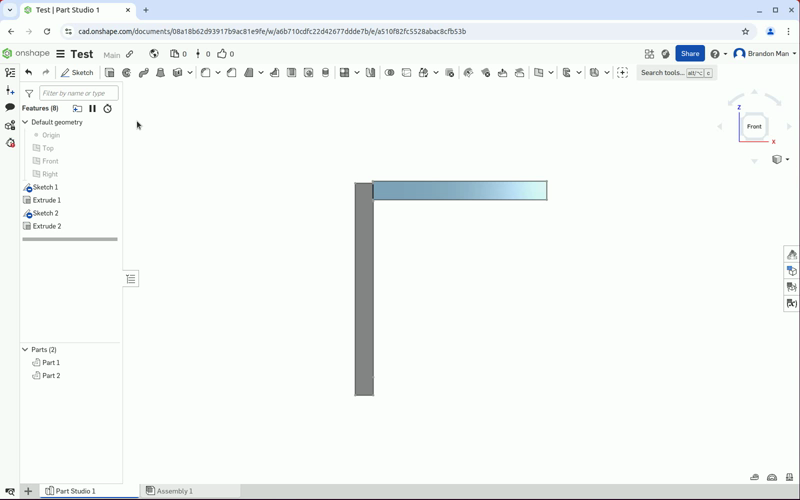
key(shift+h)
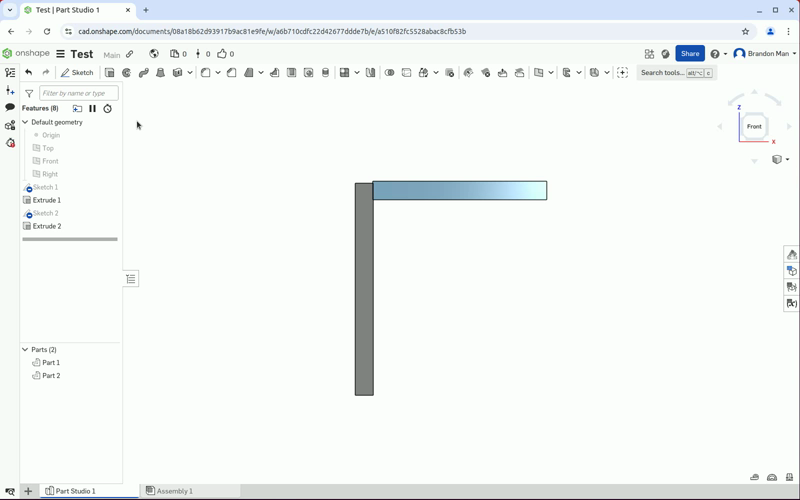
mouse_move(73, 189)
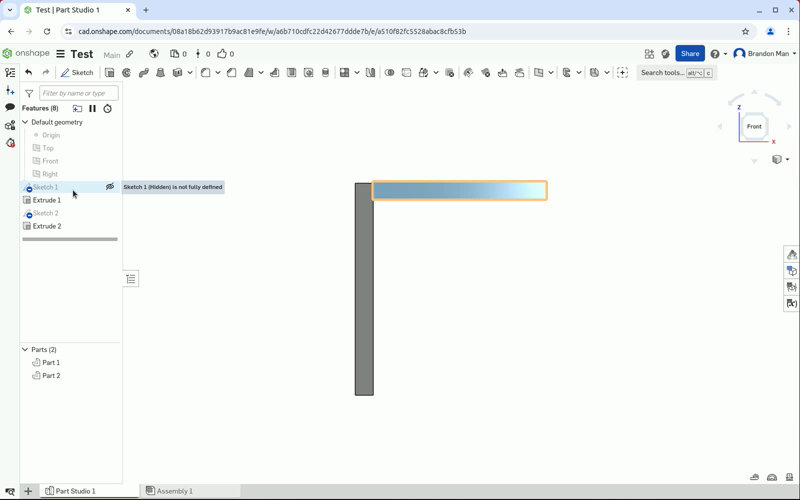
click(73, 189)
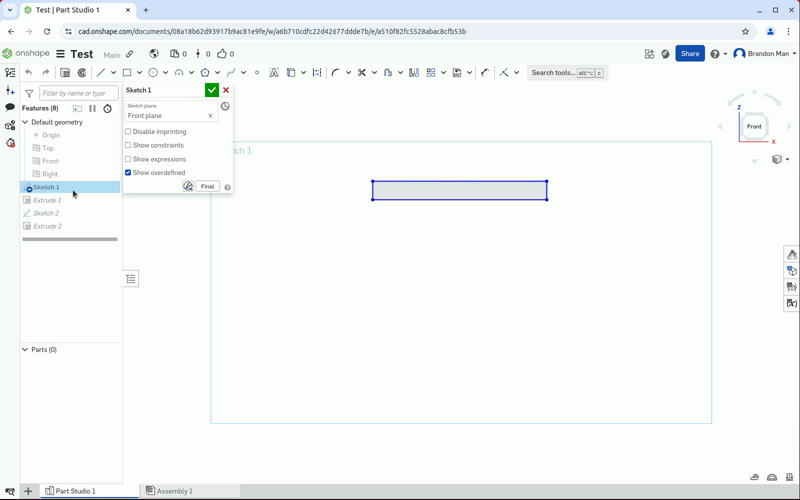
mouse_move(229, 92)
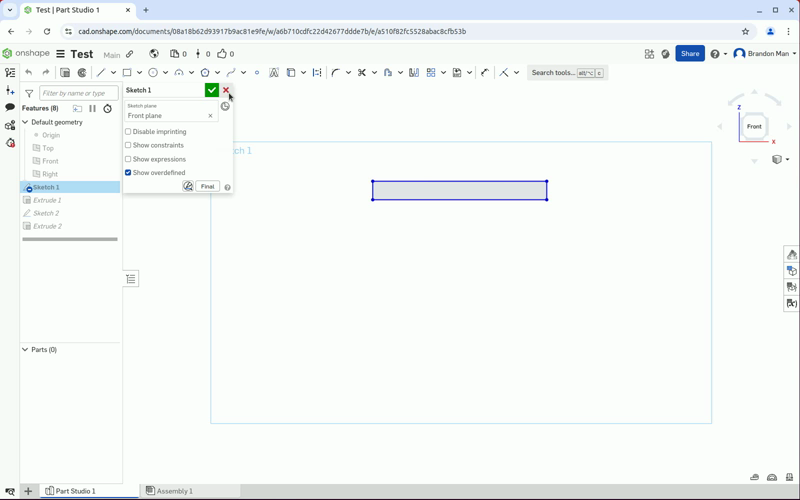
click(229, 92)
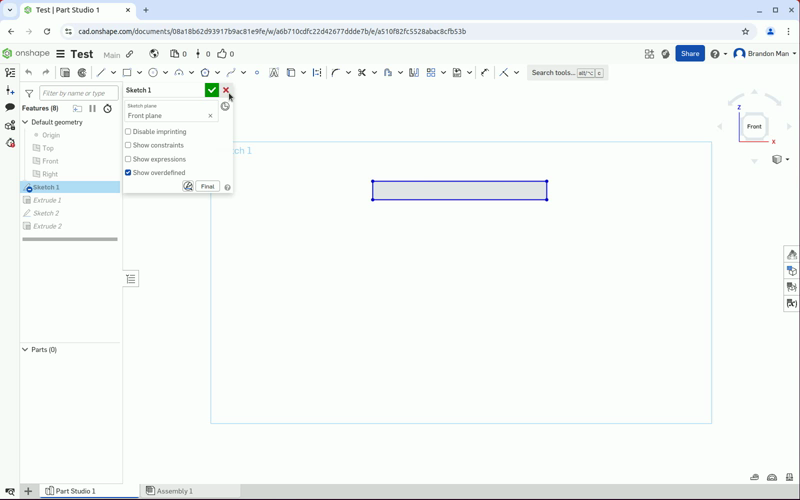
key(shift+s)
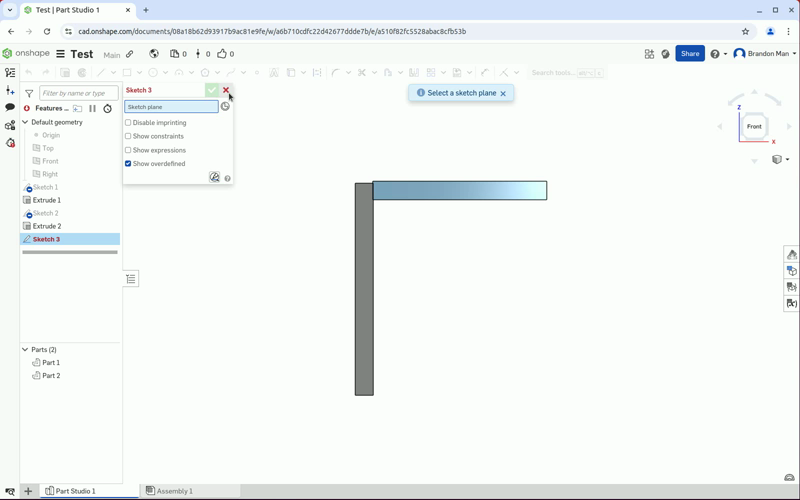
mouse_move(73, 163)
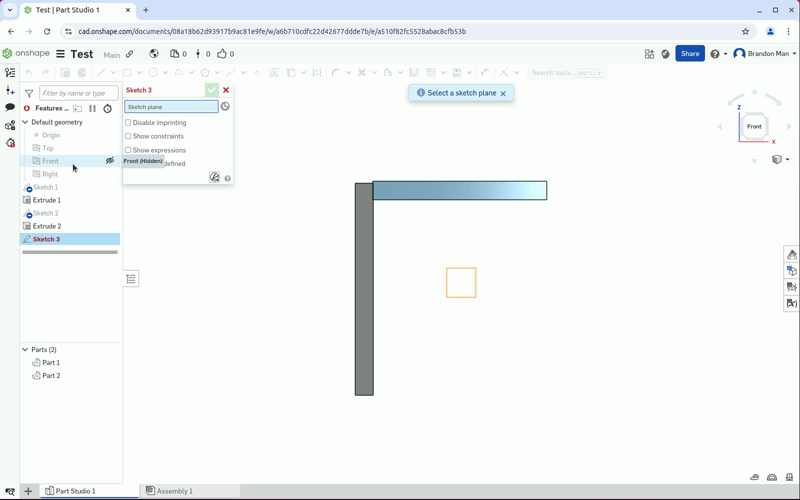
click(73, 163)
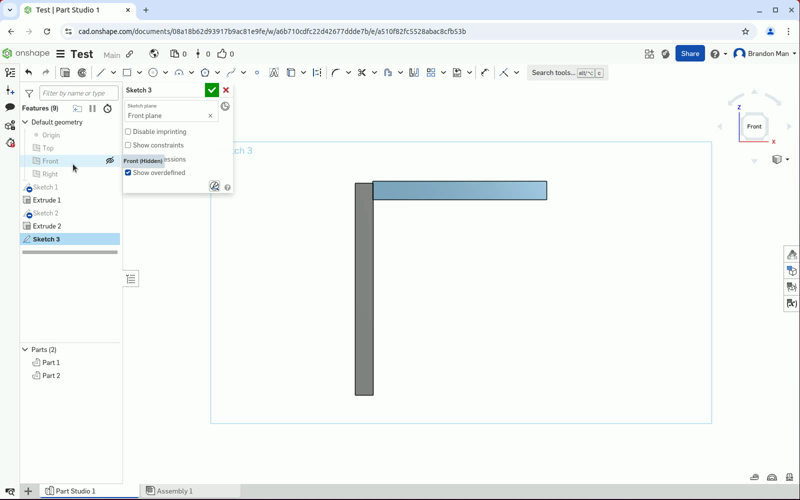
mouse_move(73, 352)
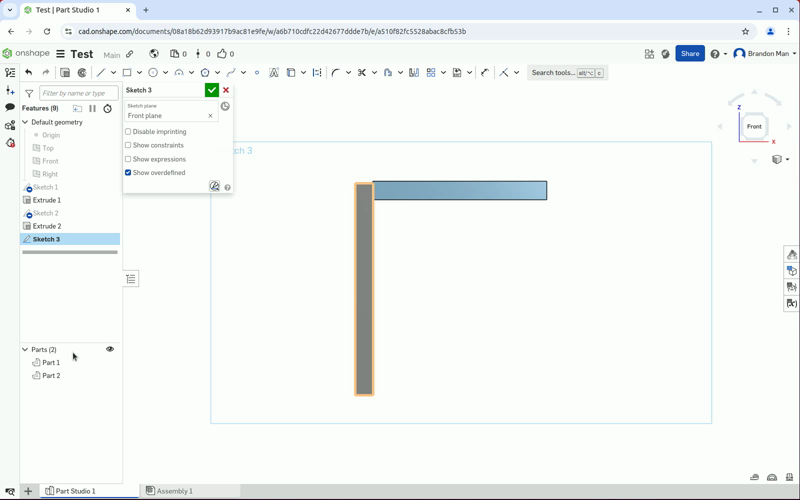
key(y)
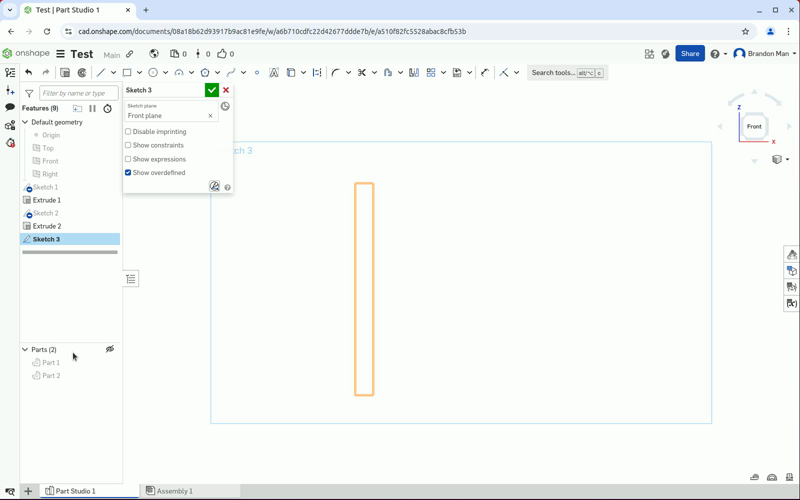
key(l)
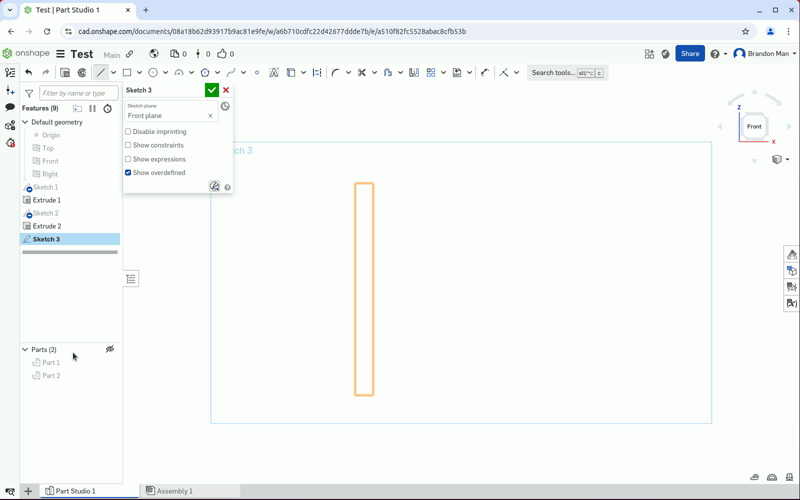
key_down(shift)
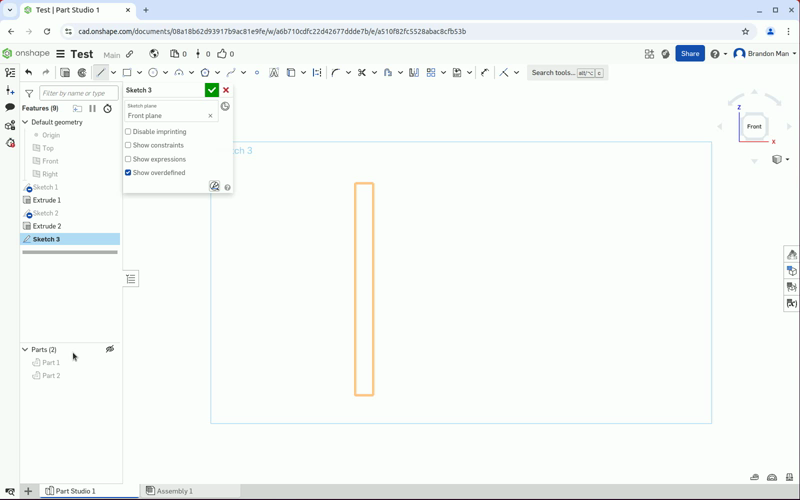
mouse_move(372, 395)
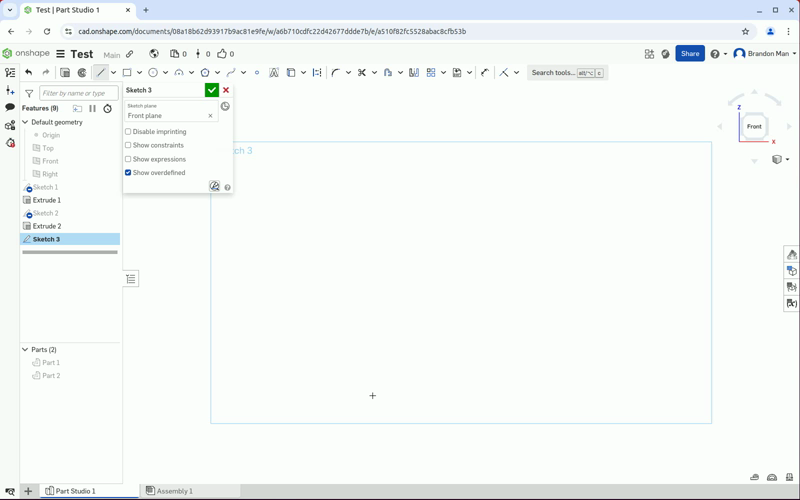
click(372, 395)
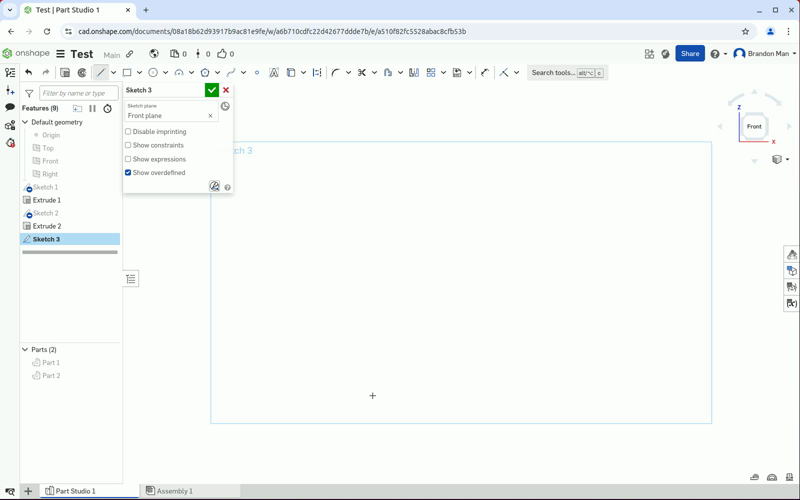
key_up(shift)
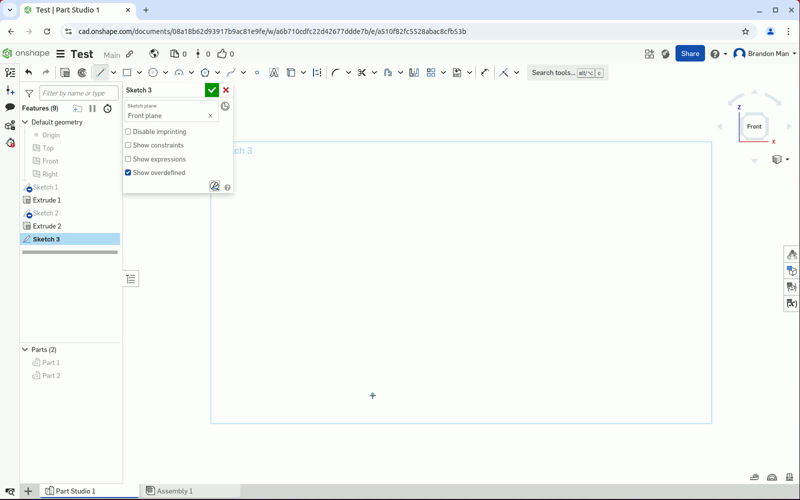
key_down(shift)
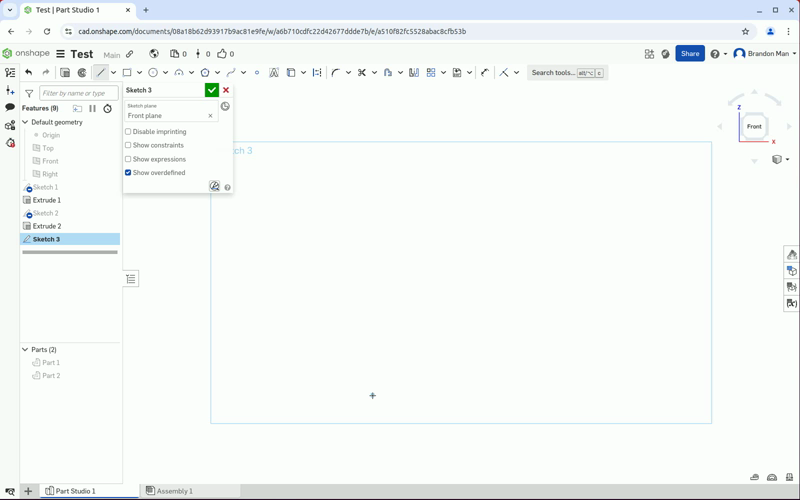
mouse_move(546, 395)
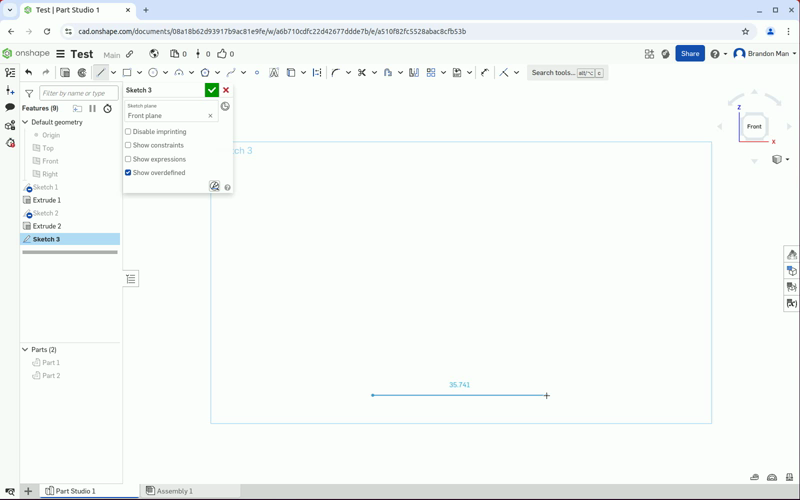
click(546, 395)
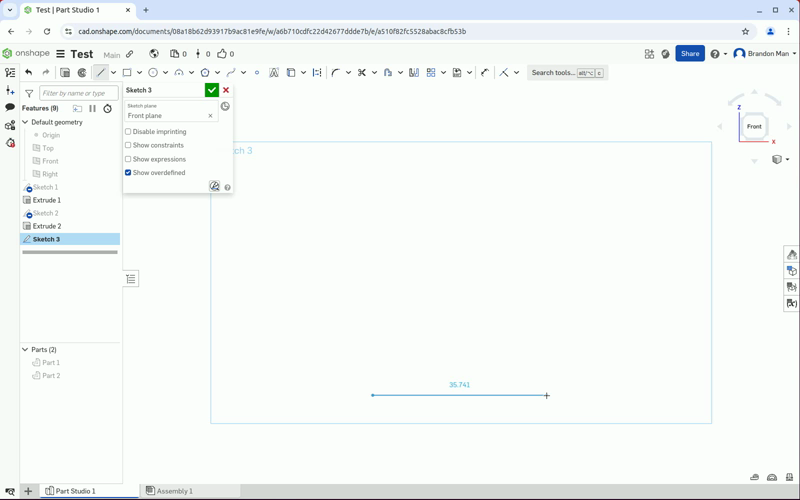
key_up(shift)
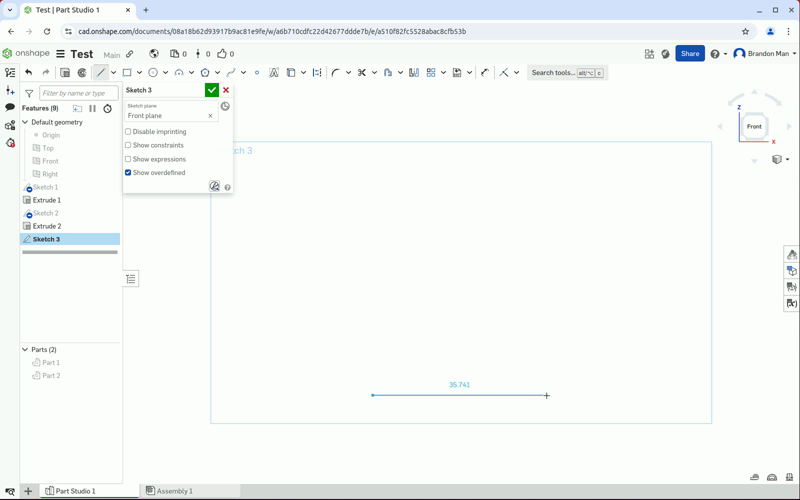
key_down(shift)
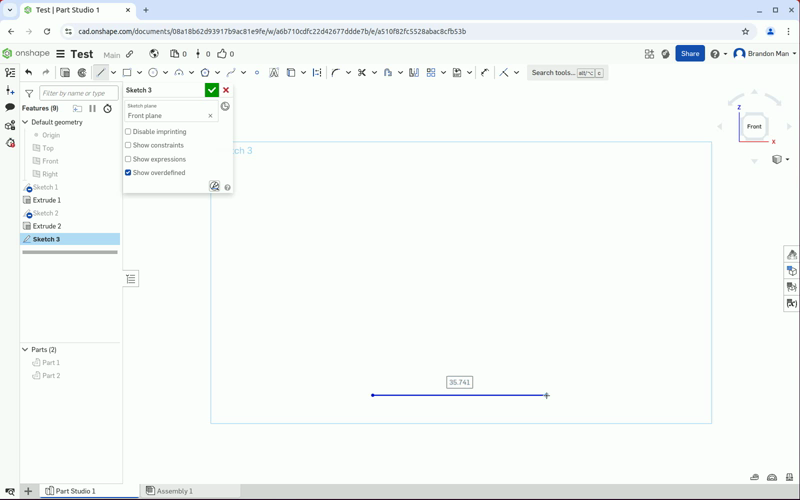
mouse_move(576, 395)
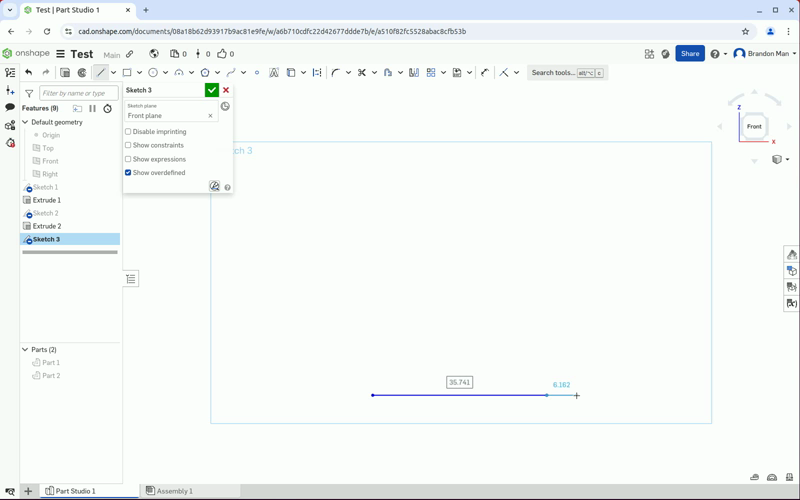
mouse_move(546, 377)
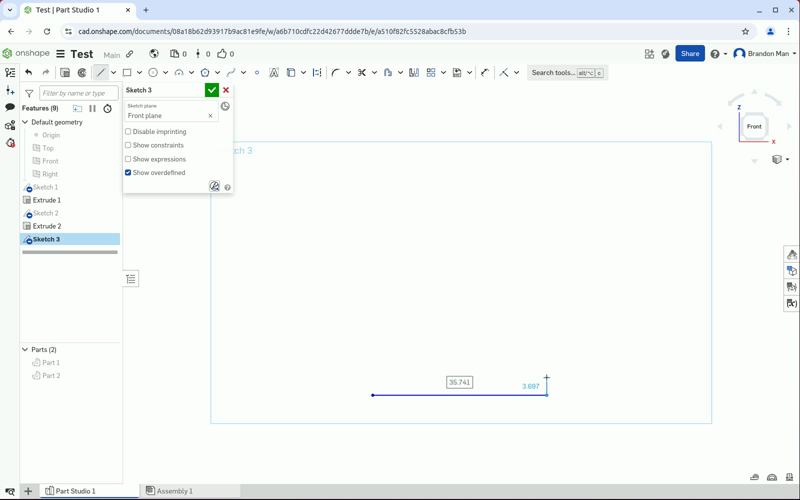
click(546, 377)
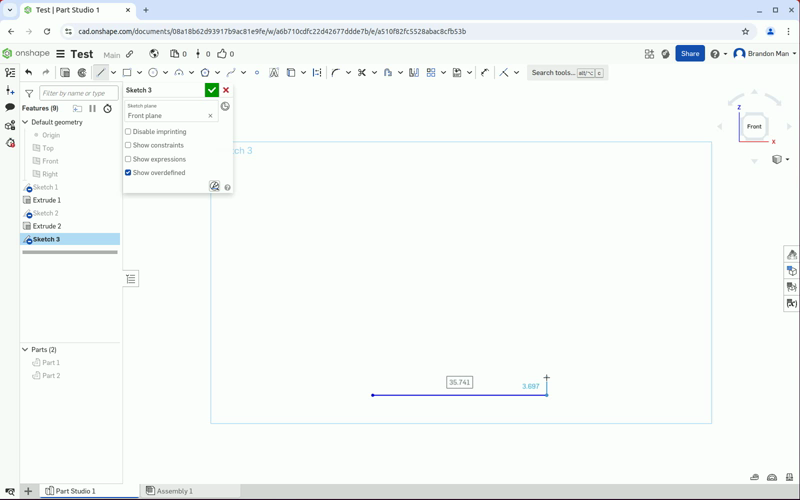
key_up(shift)
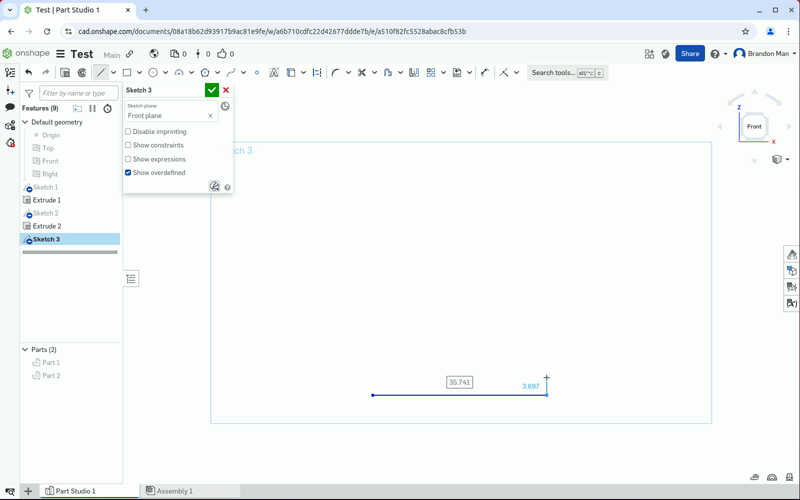
key_down(shift)
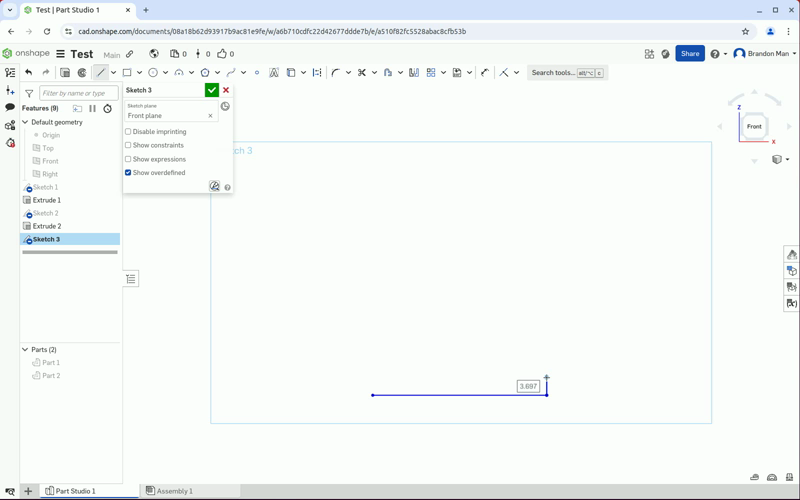
mouse_move(372, 377)
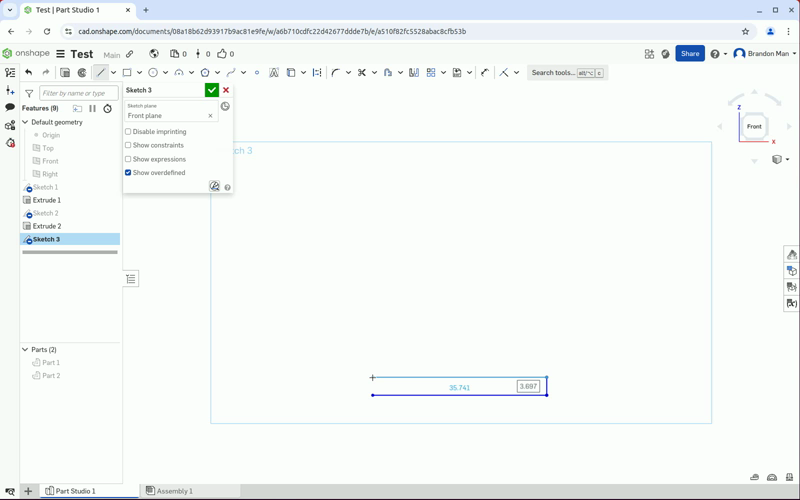
click(372, 377)
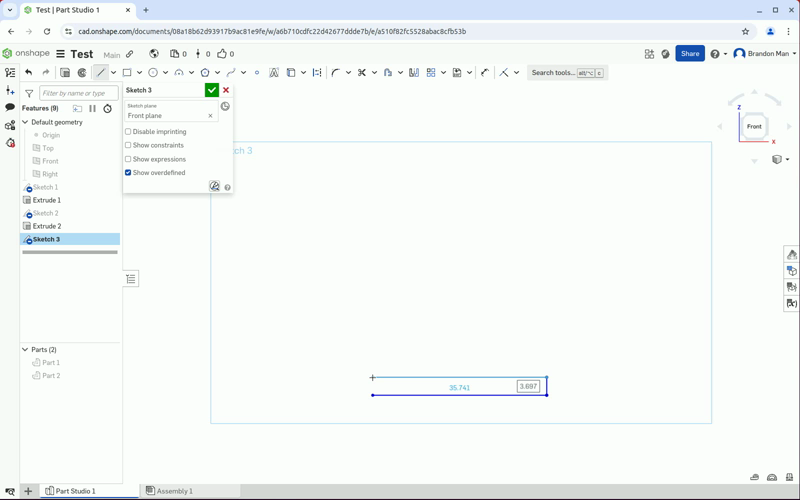
key_up(shift)
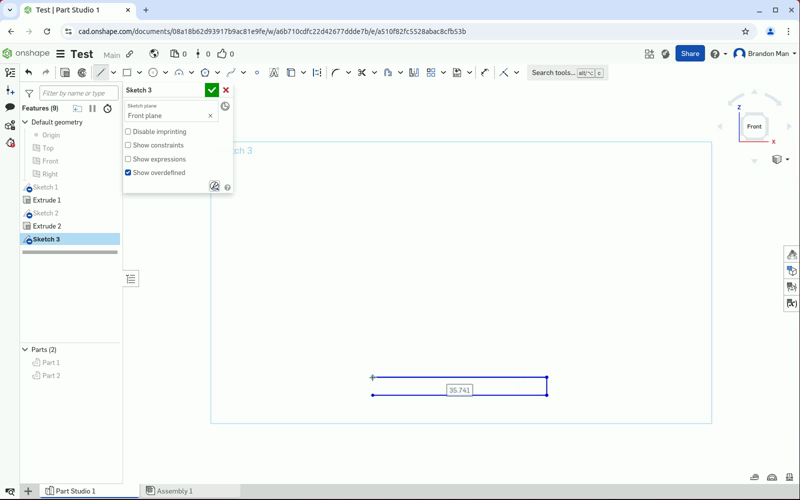
mouse_move(402, 377)
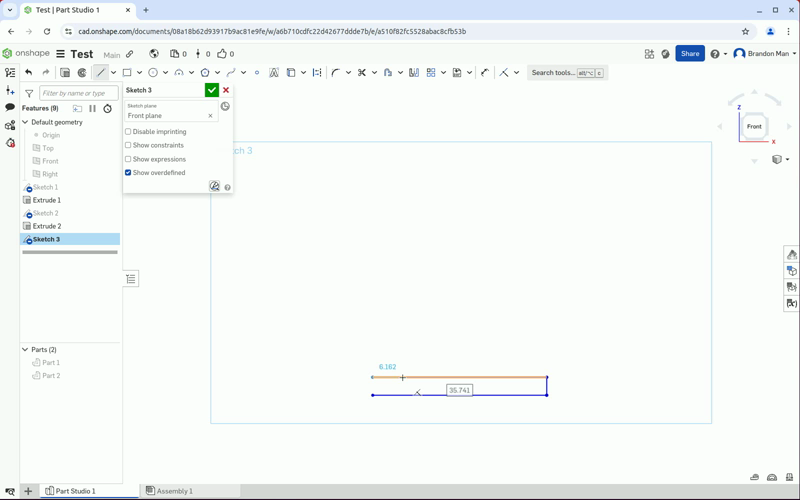
key_down(shift)
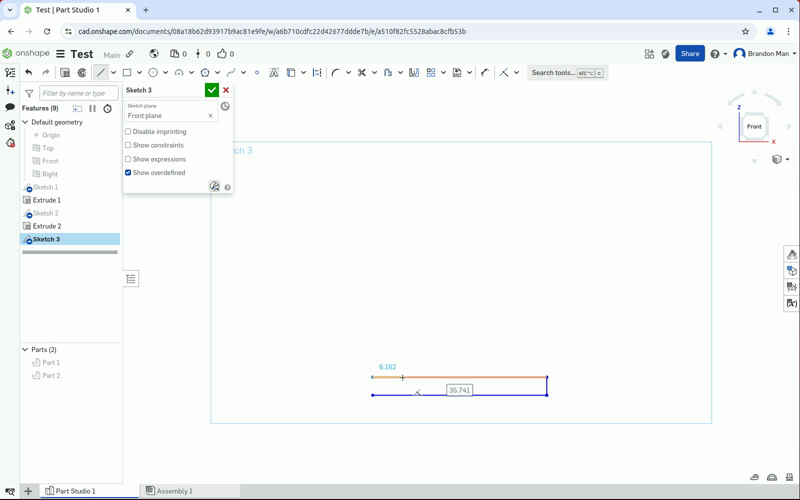
mouse_move(372, 395)
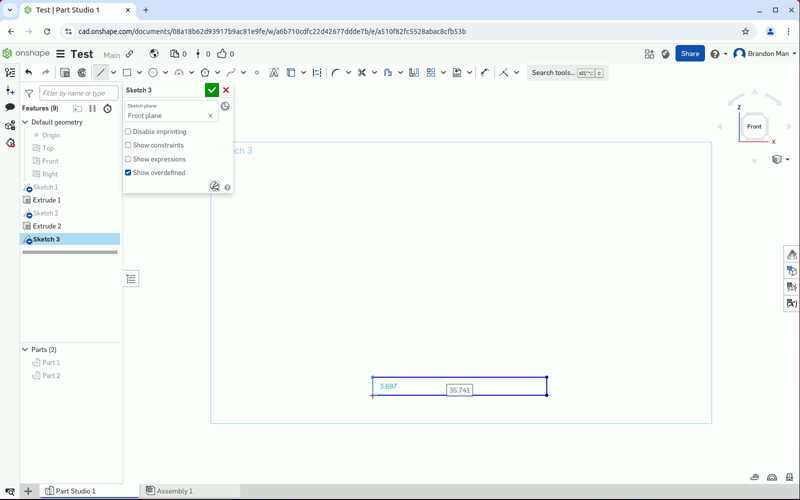
key_up(shift)
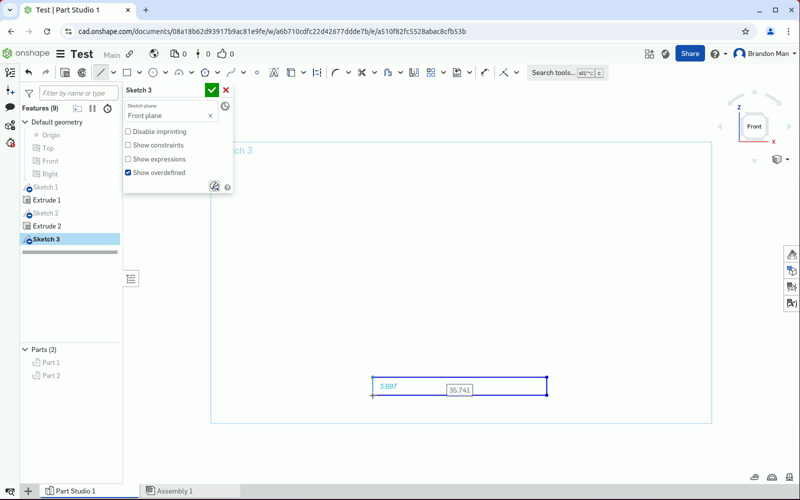
click(372, 395)
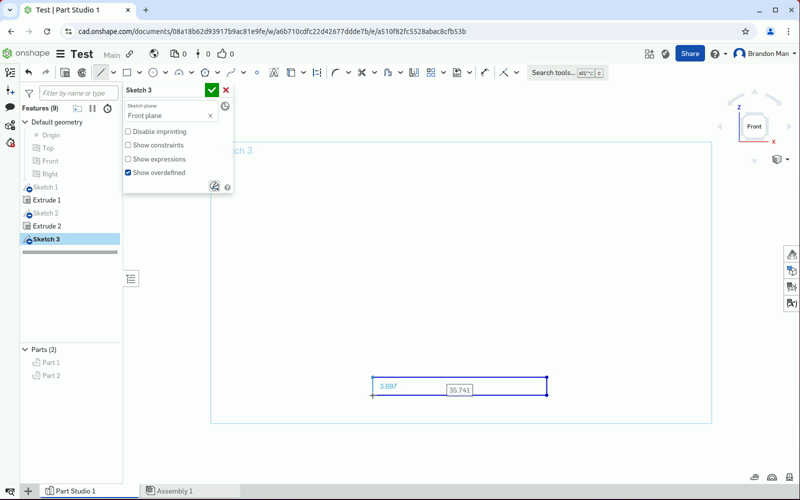
key(esc)
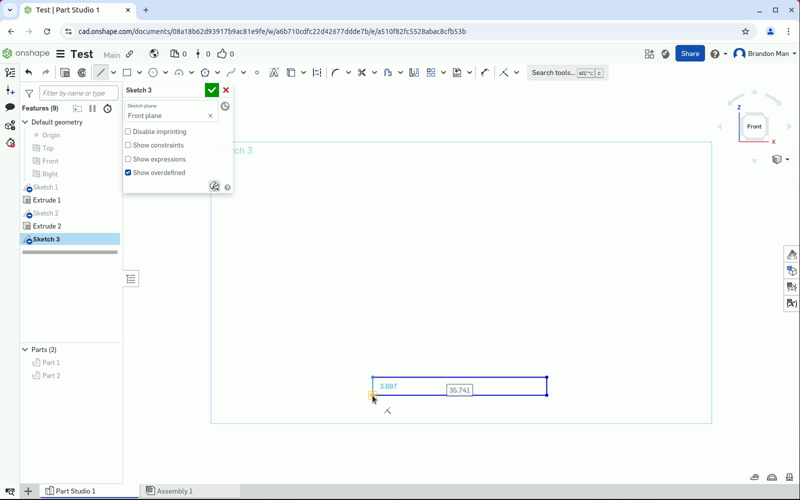
mouse_move(411, 380)
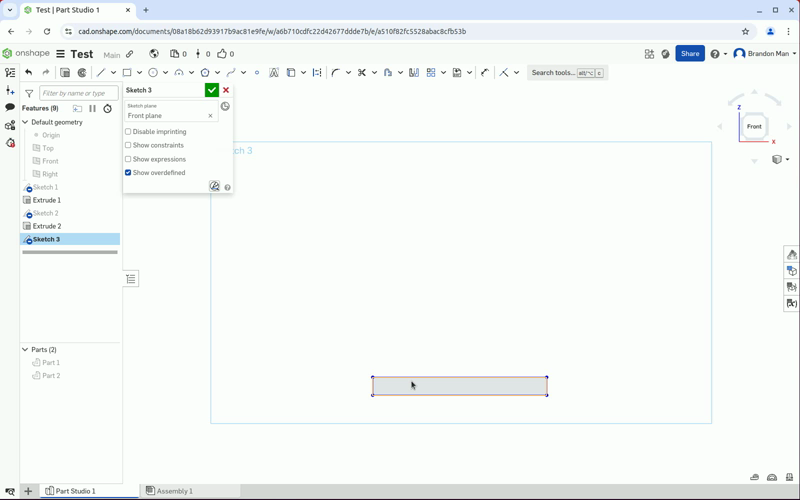
click(411, 380)
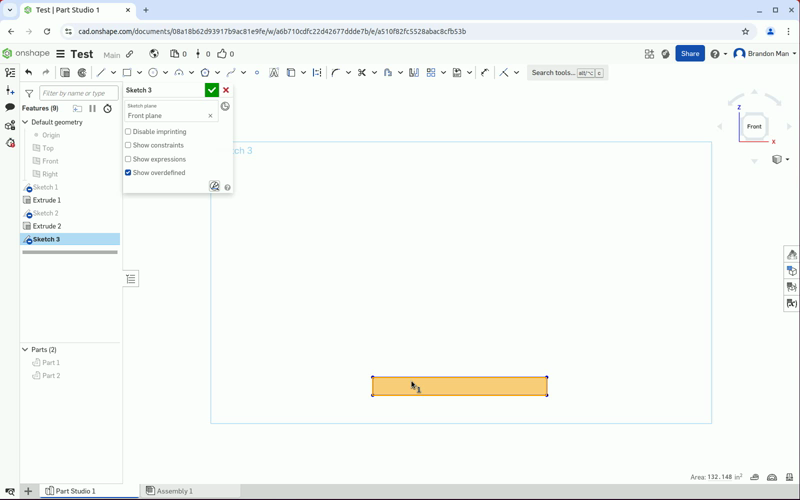
mouse_move(73, 352)
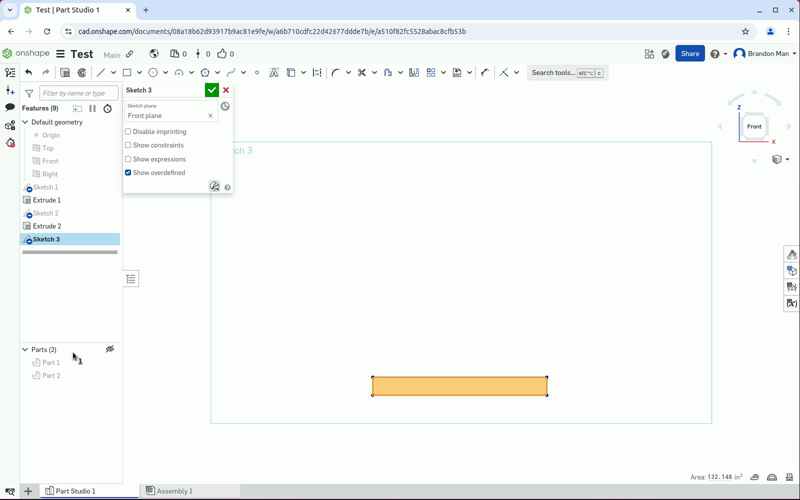
key(shift+y)
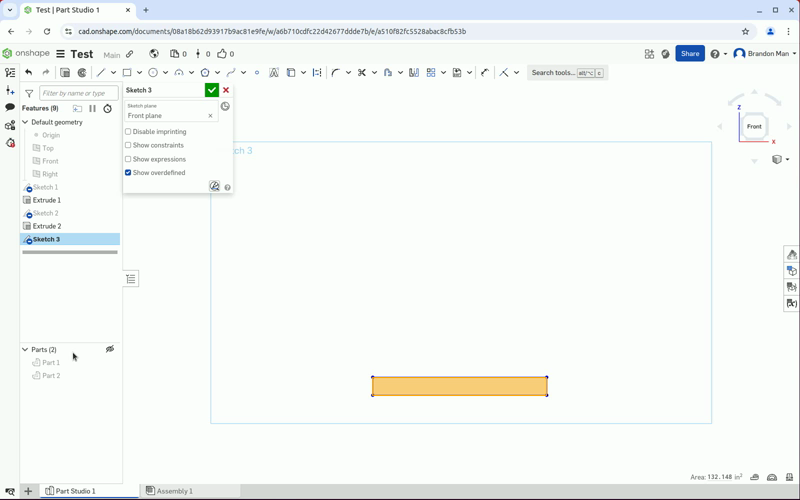
key(shift+e)
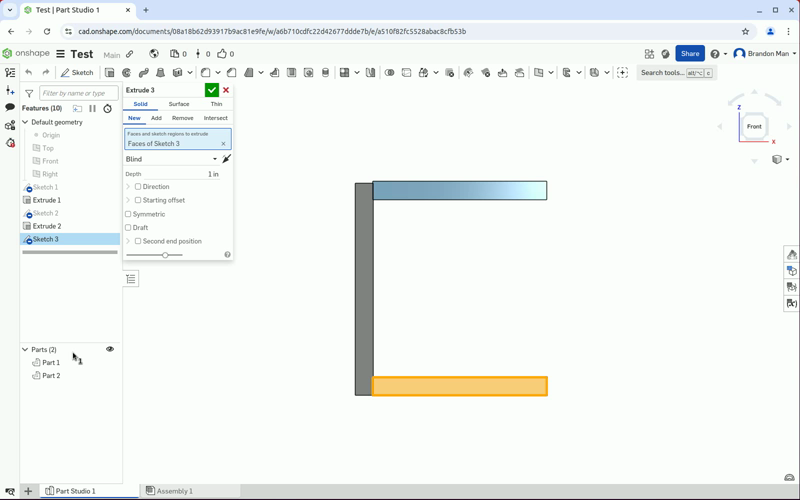
mouse_move(143, 106)
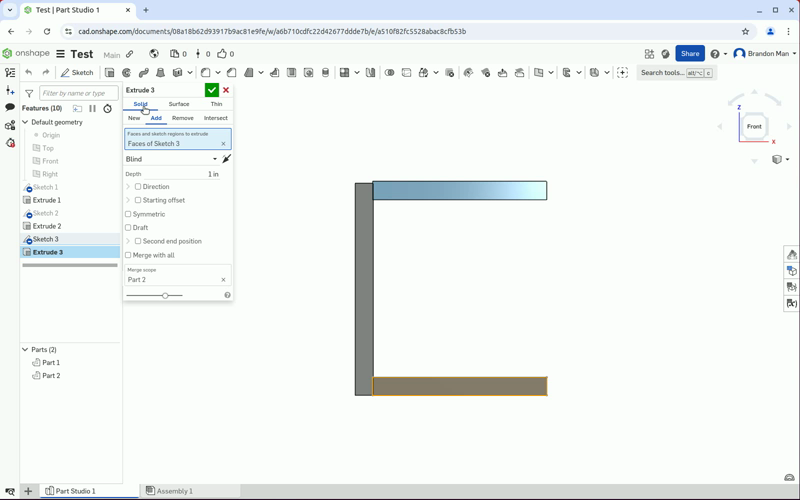
click(143, 106)
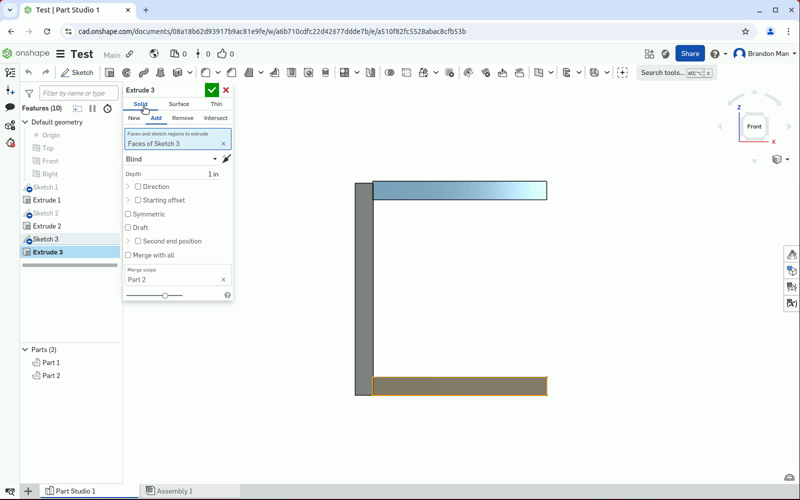
mouse_move(137, 120)
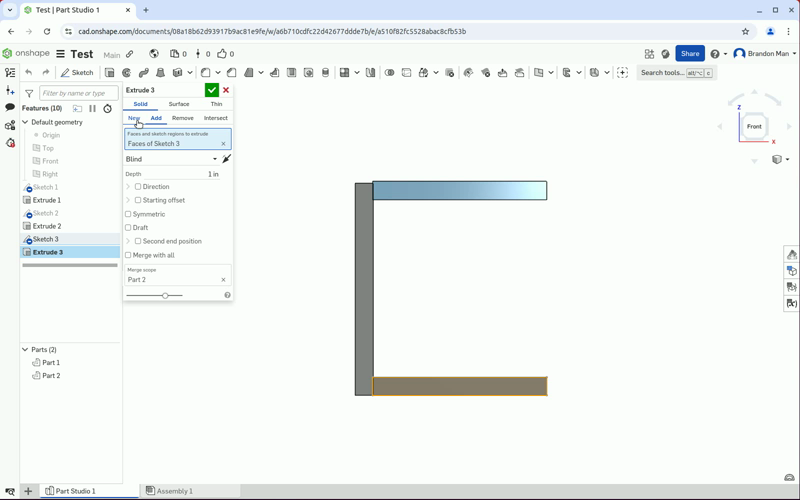
click(137, 120)
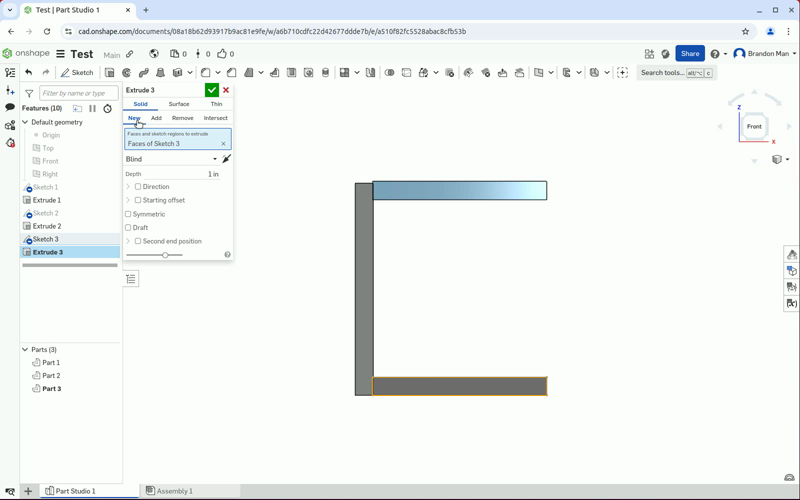
key(tab, 4)
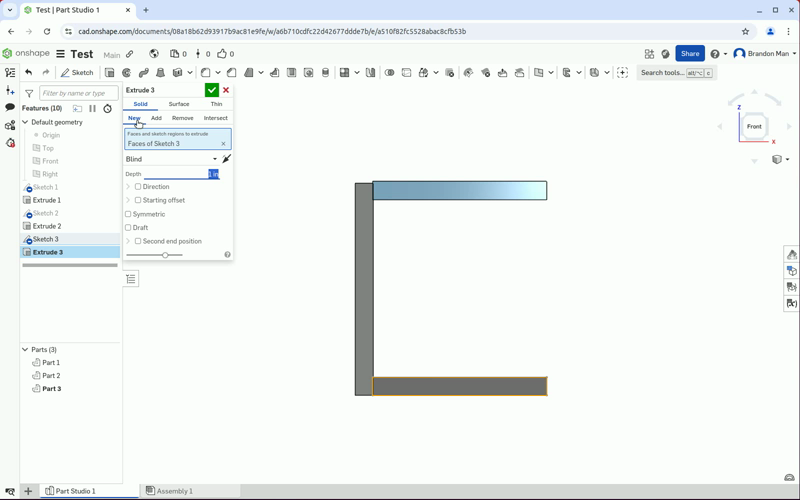
text(1.685)
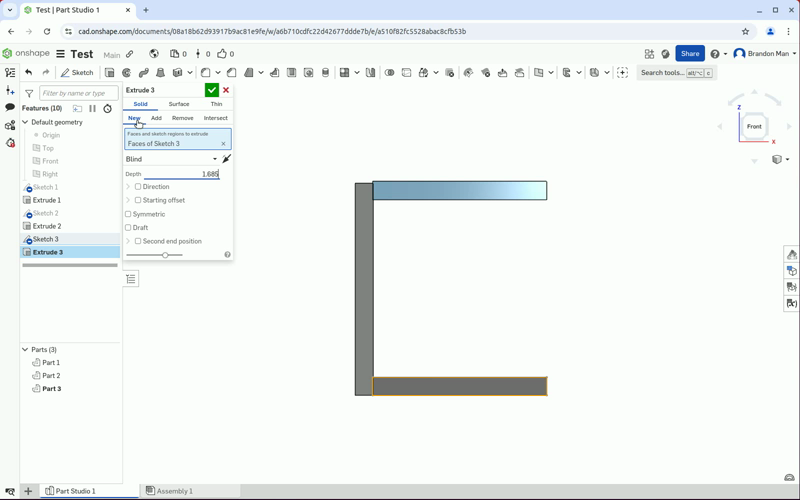
key(enter)
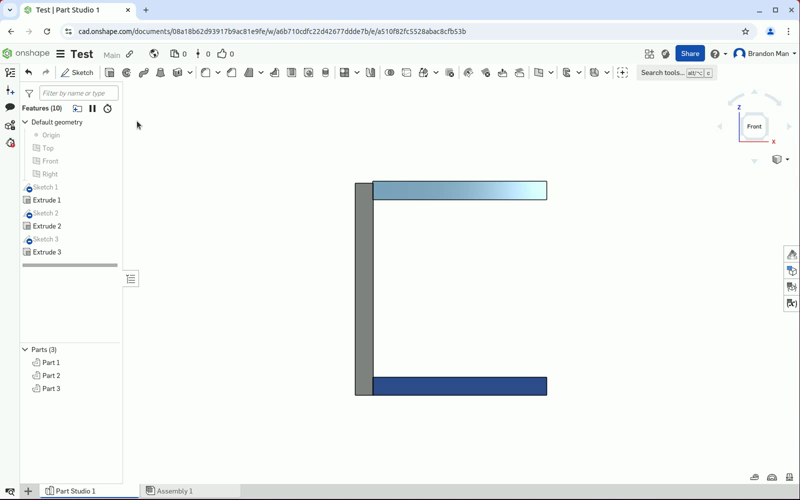
key(shift+h)
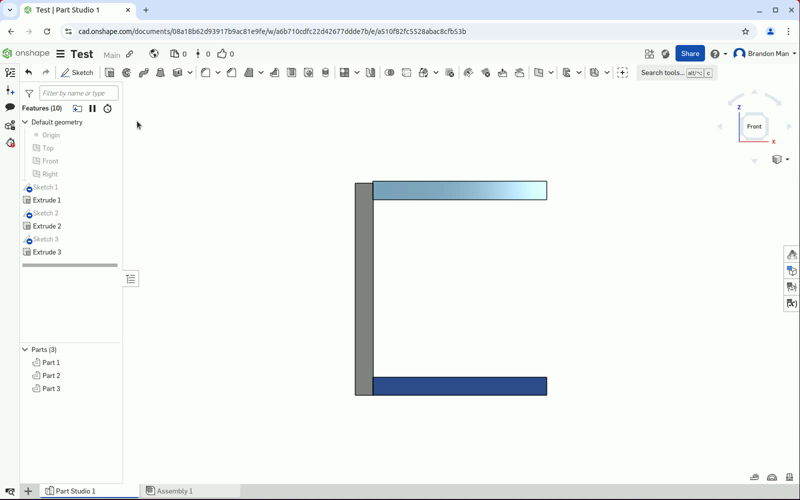
key(shift+h)
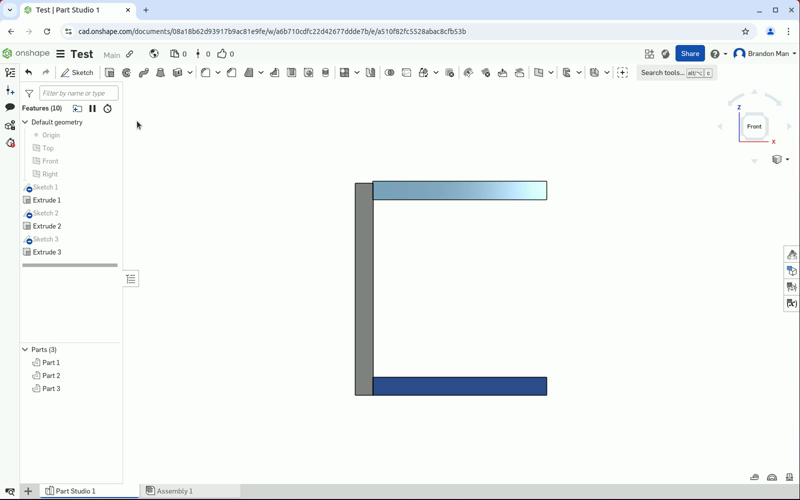
mouse_move(73, 189)
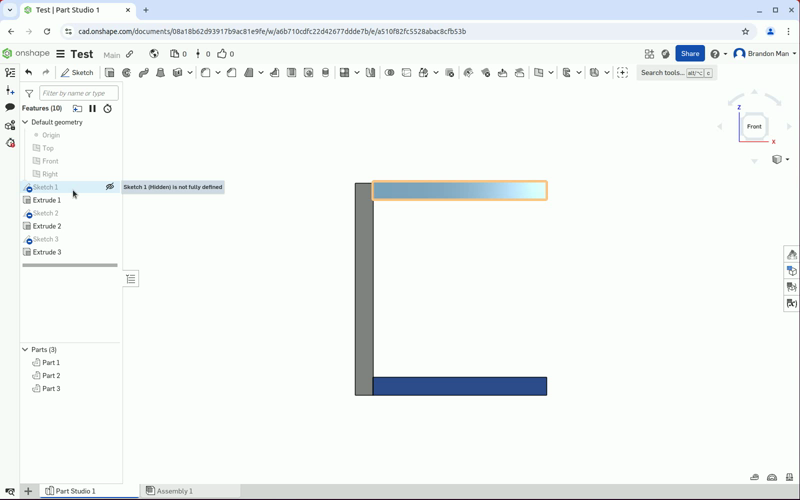
click(73, 189)
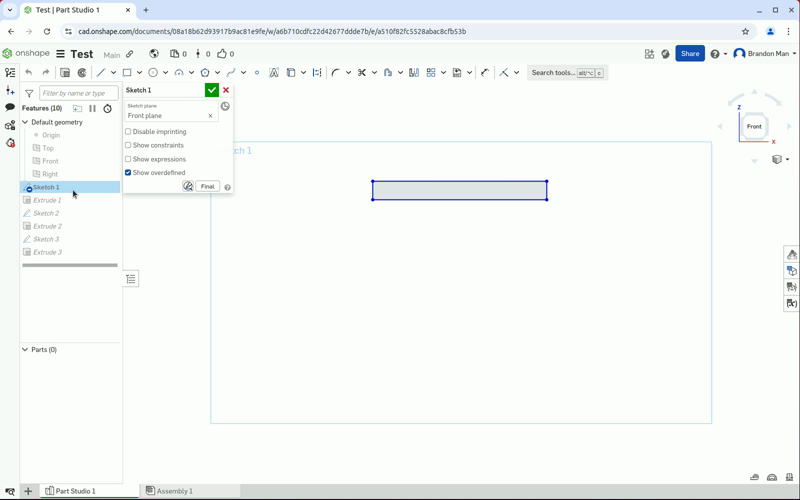
mouse_move(229, 92)
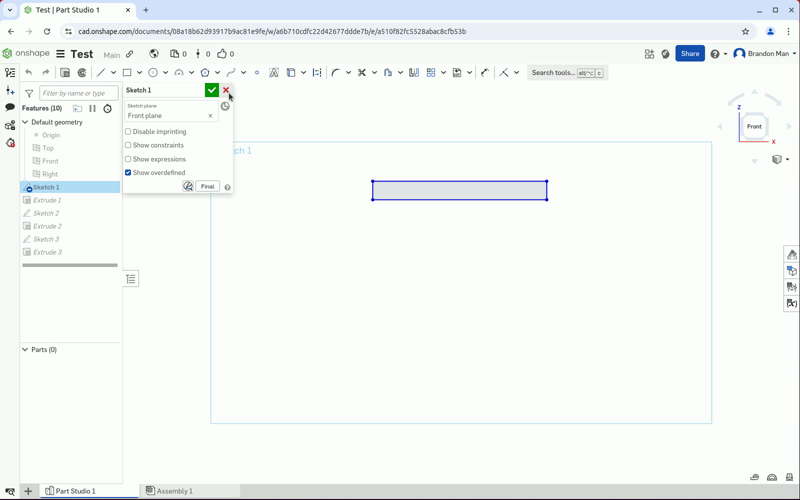
click(229, 92)
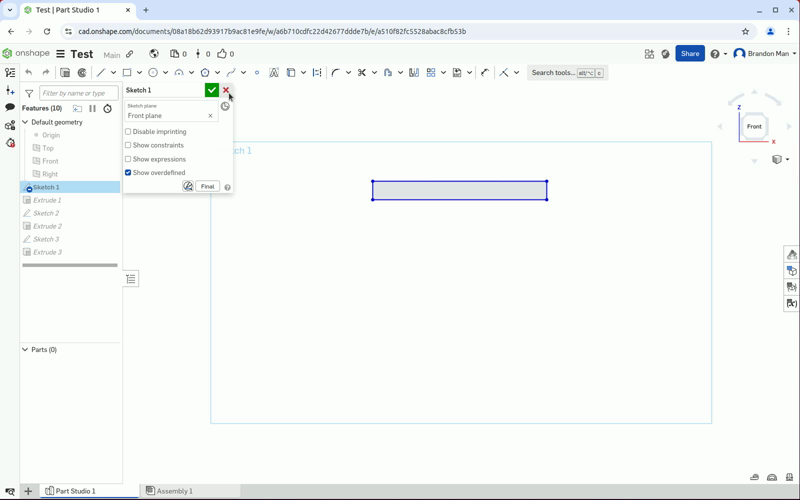
key(shift+s)
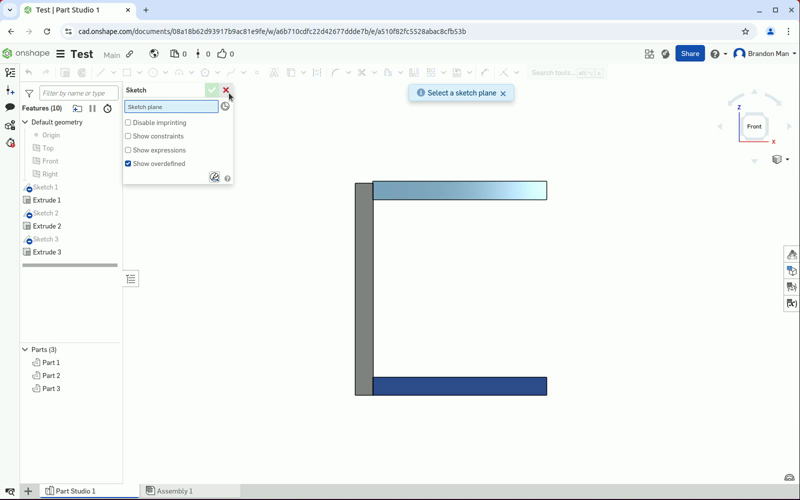
mouse_move(73, 163)
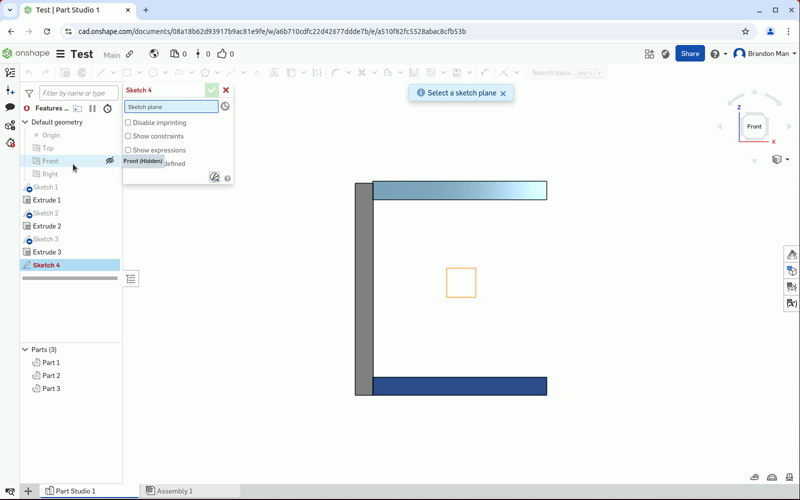
click(73, 163)
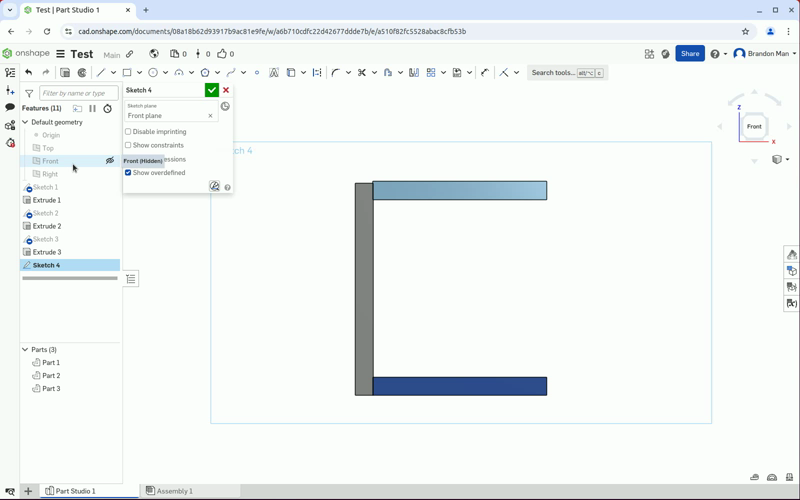
mouse_move(73, 352)
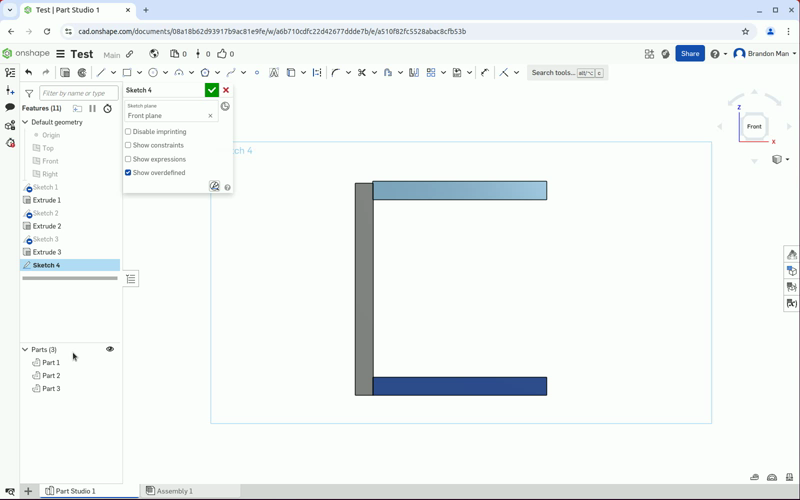
key(y)
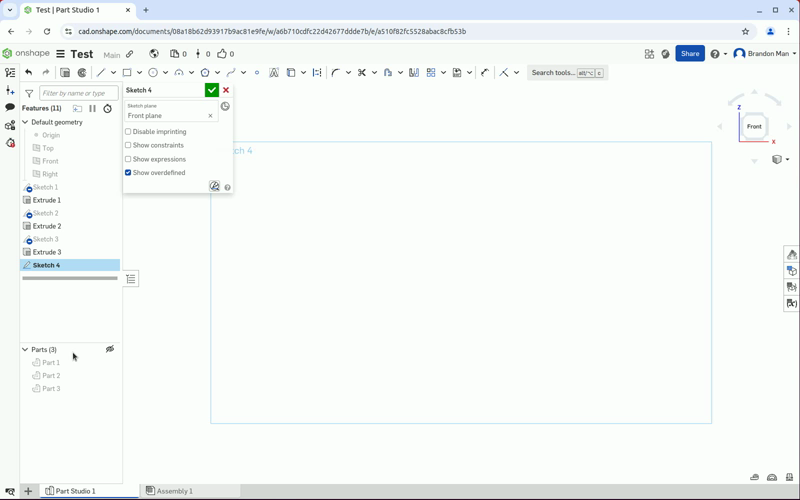
key(l)
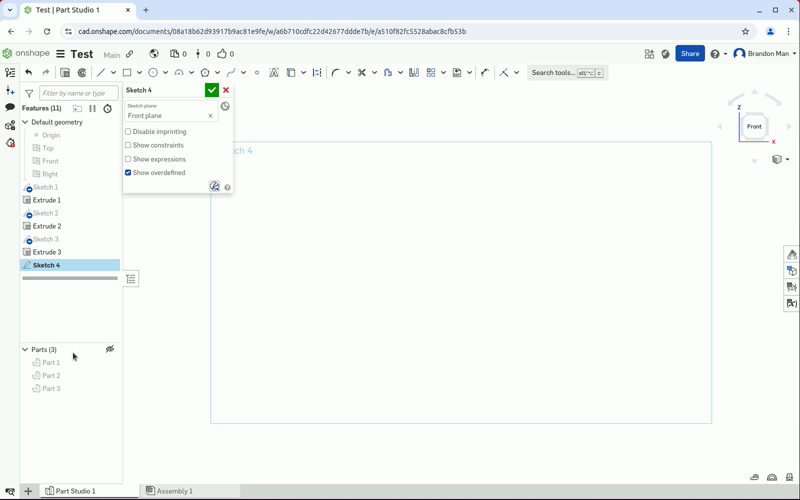
key_down(shift)
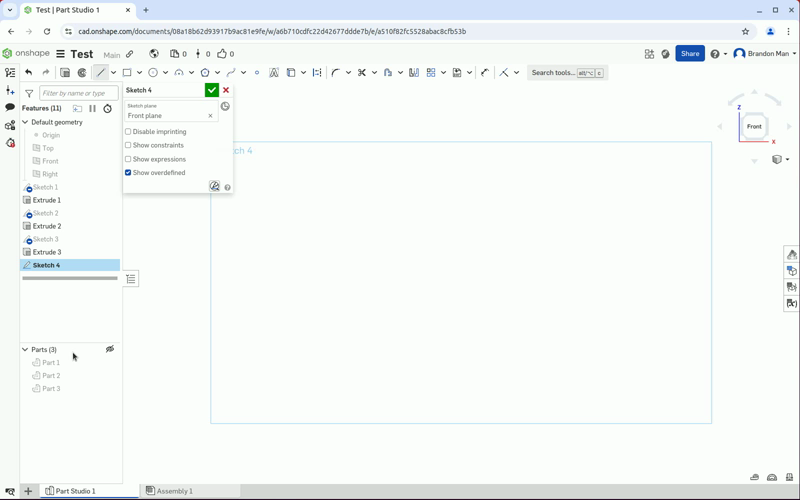
mouse_move(548, 395)
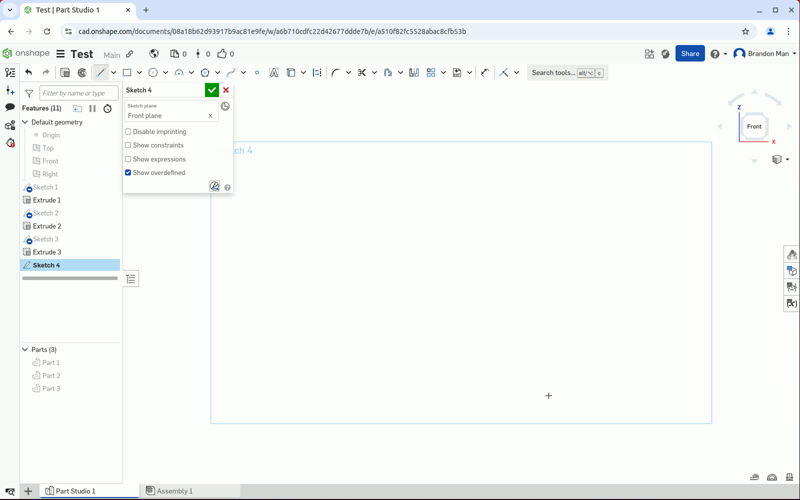
click(548, 395)
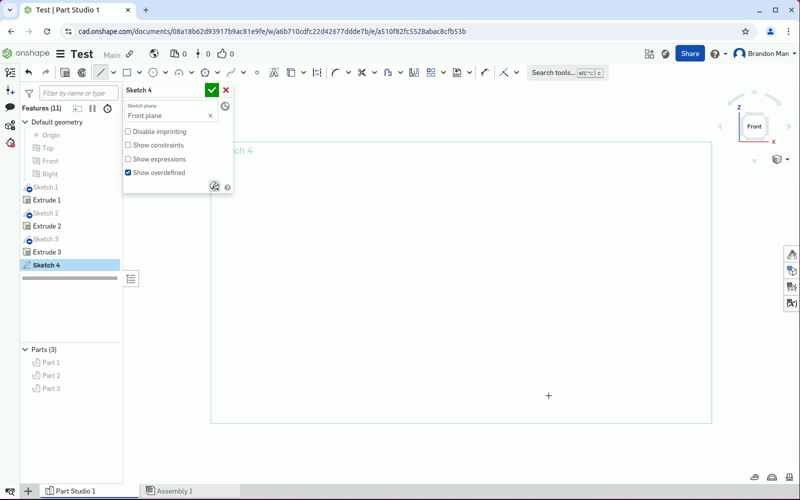
key_up(shift)
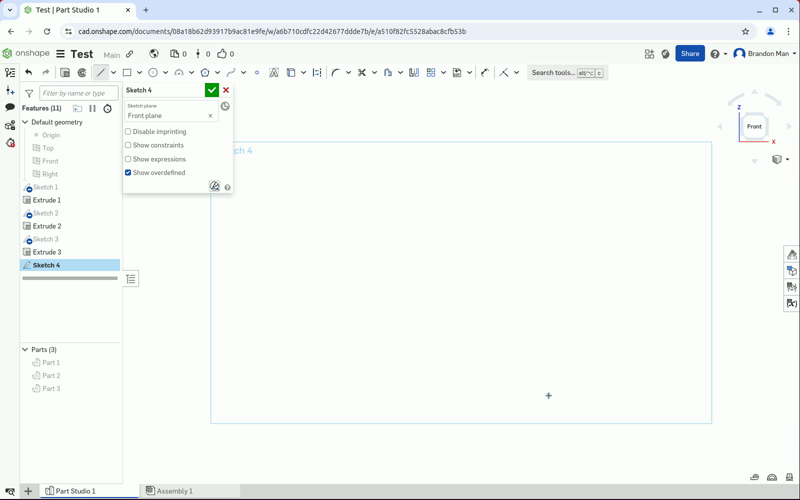
key_down(shift)
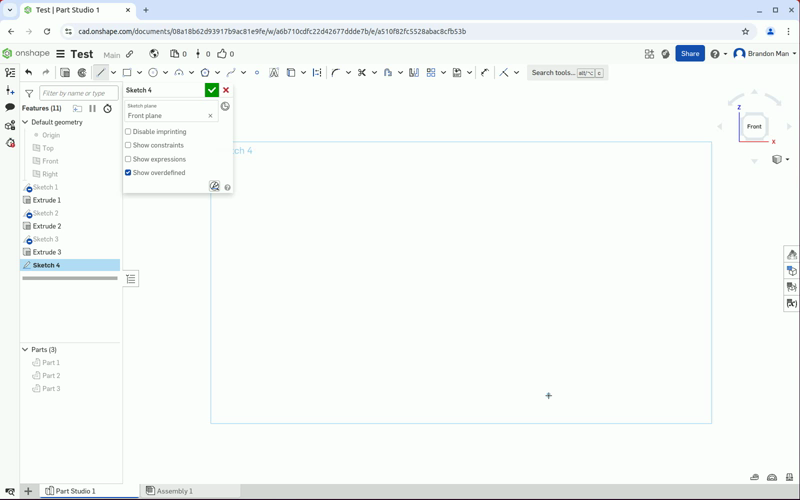
mouse_move(578, 395)
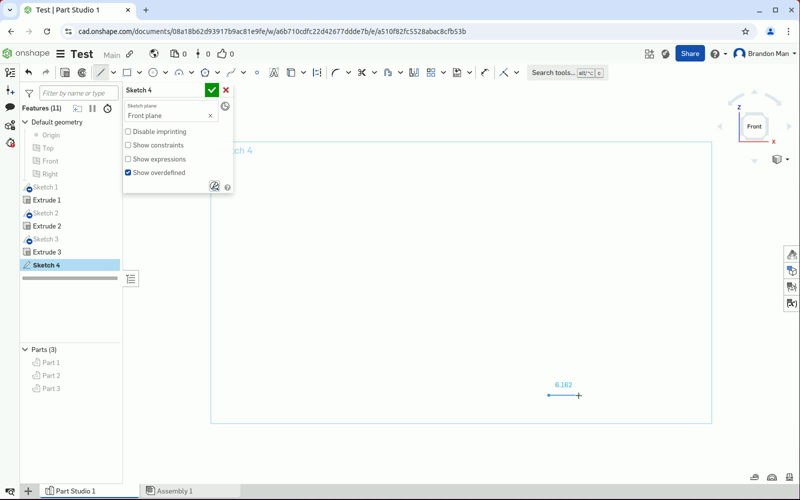
mouse_move(566, 395)
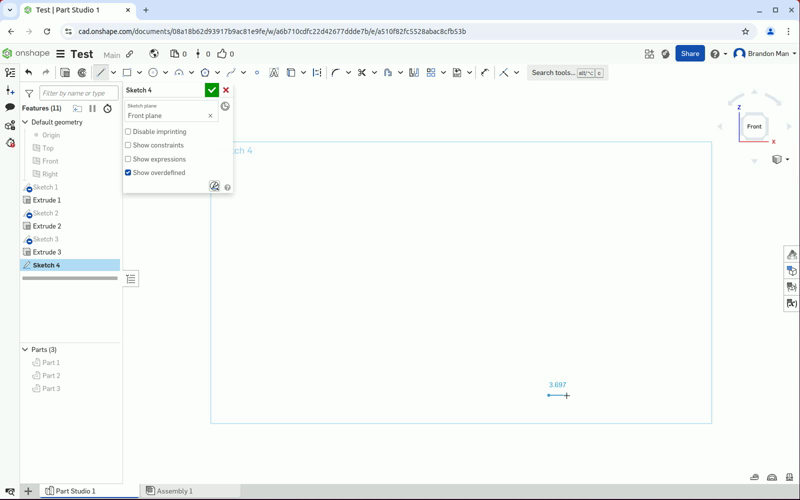
click(566, 395)
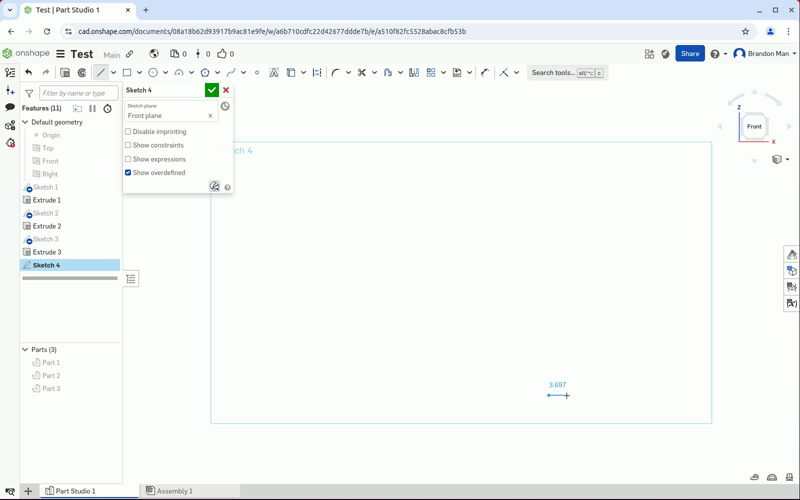
key_up(shift)
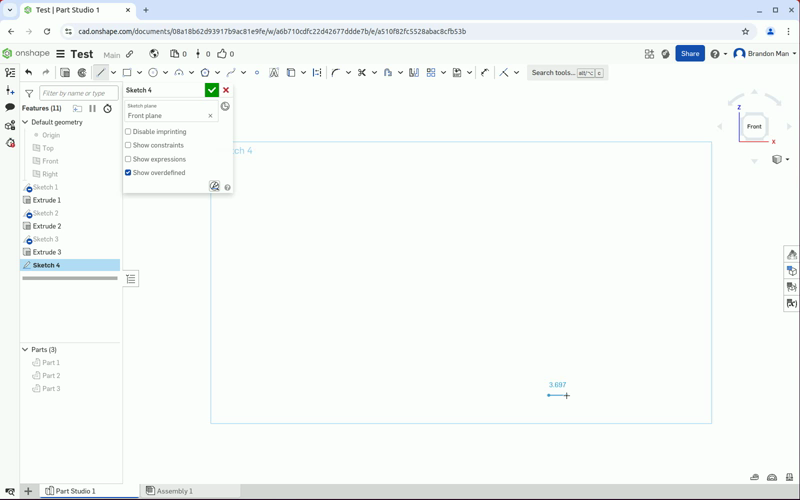
key_down(shift)
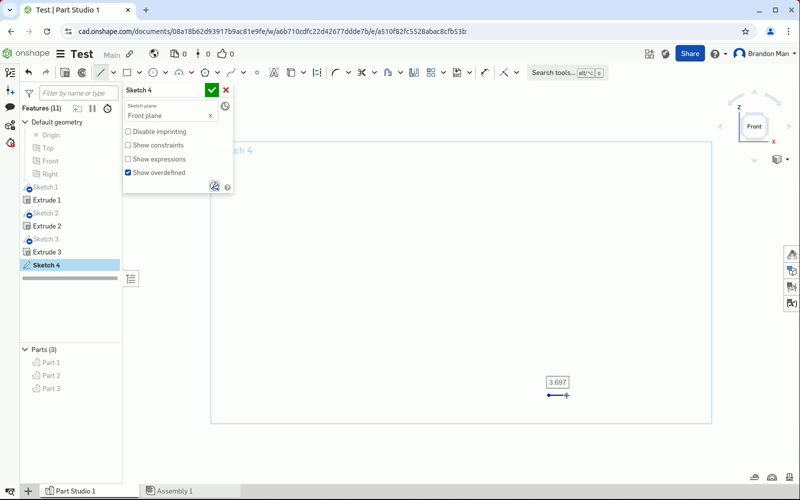
mouse_move(566, 183)
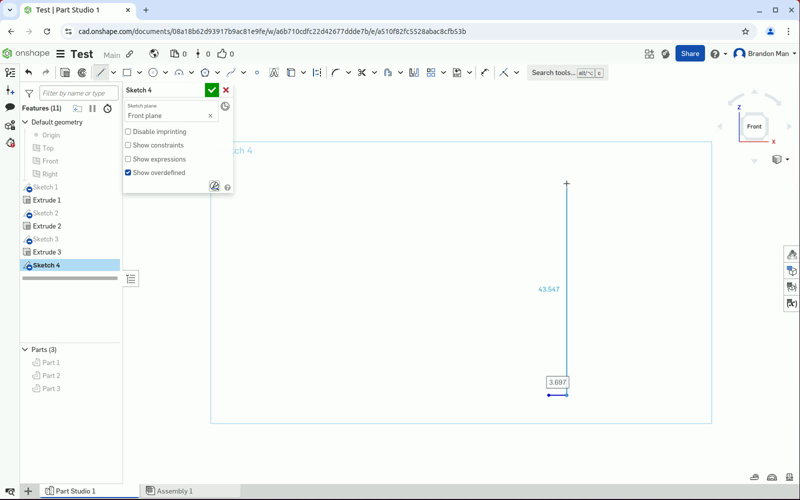
click(566, 183)
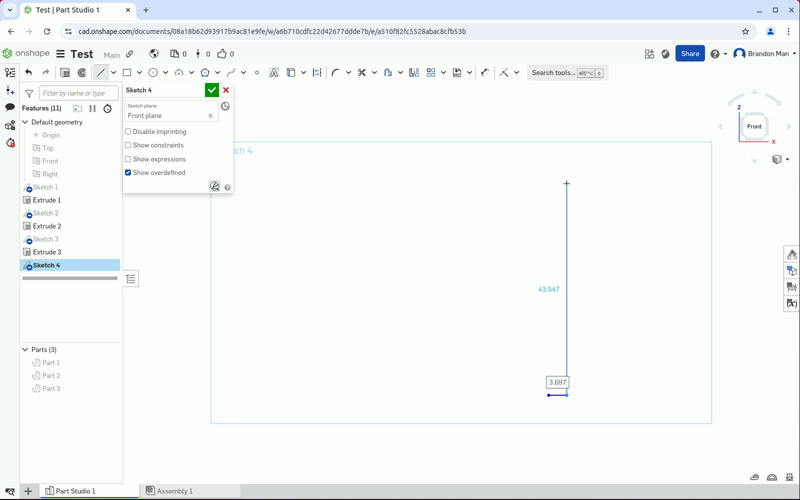
key_up(shift)
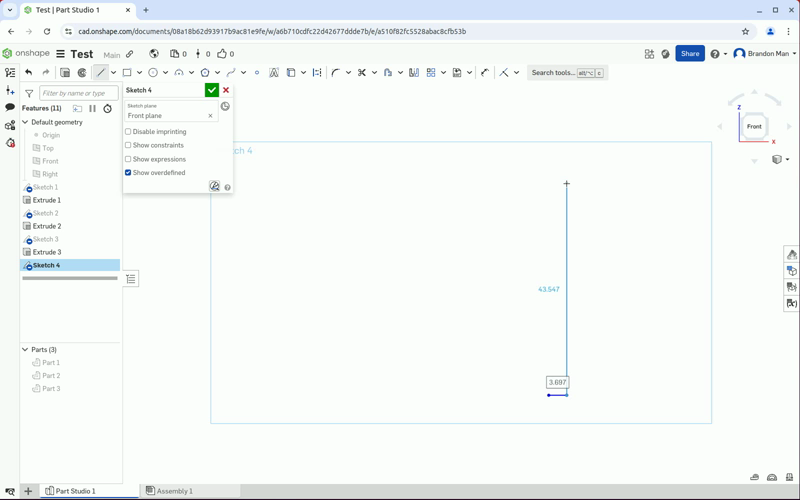
key_down(shift)
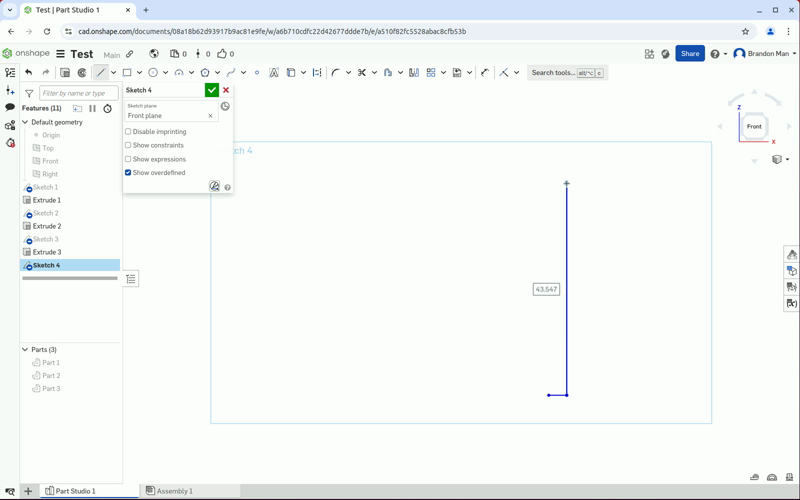
mouse_move(589, 183)
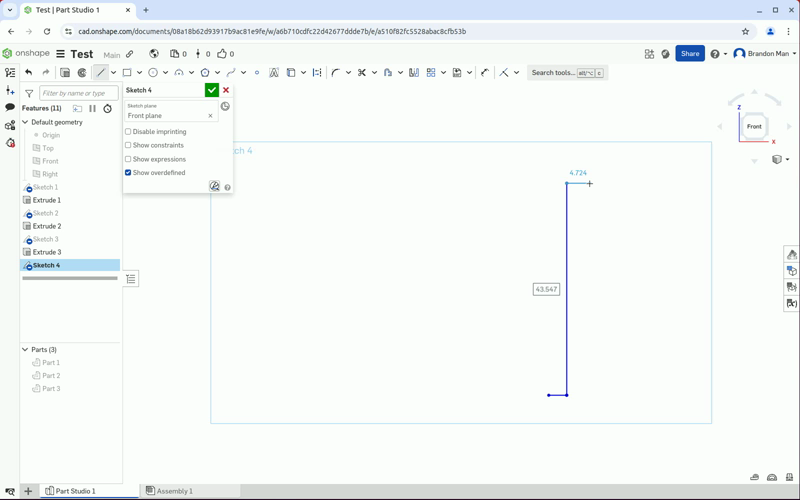
mouse_move(548, 183)
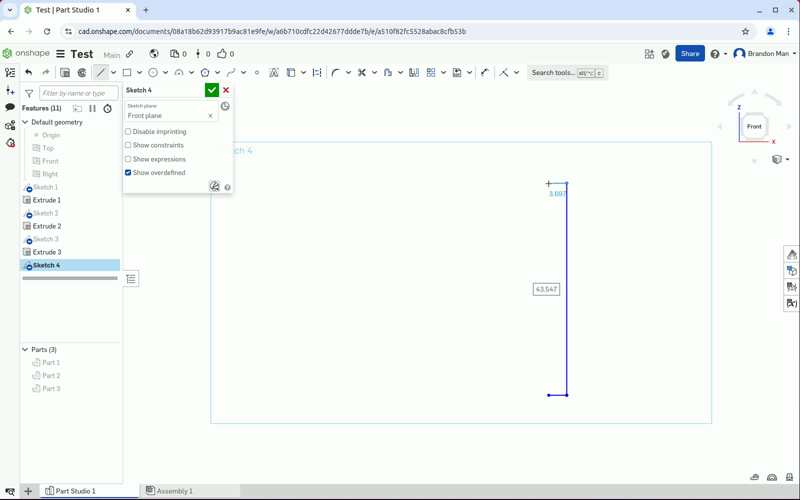
click(548, 183)
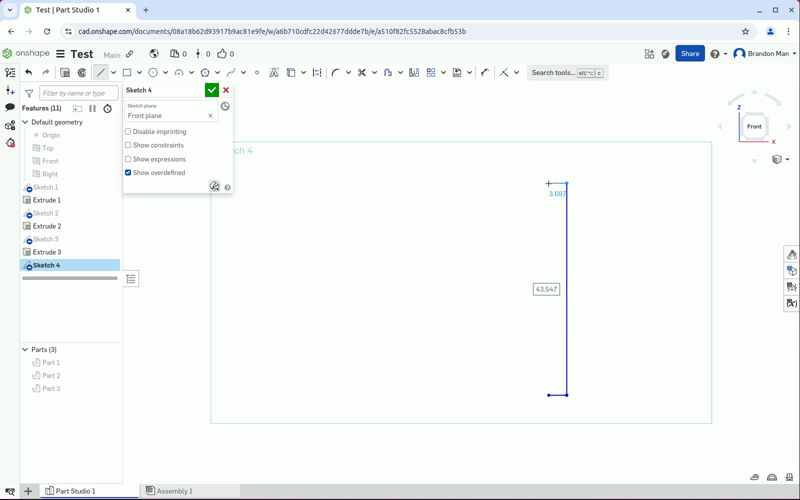
key_up(shift)
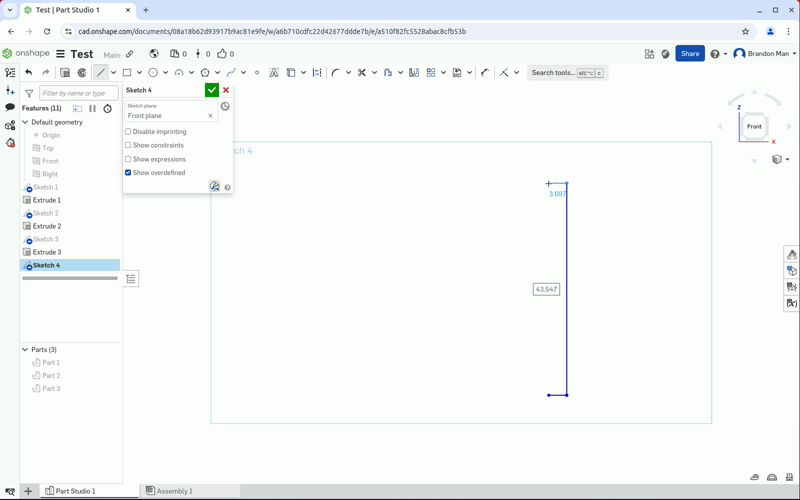
key_down(shift)
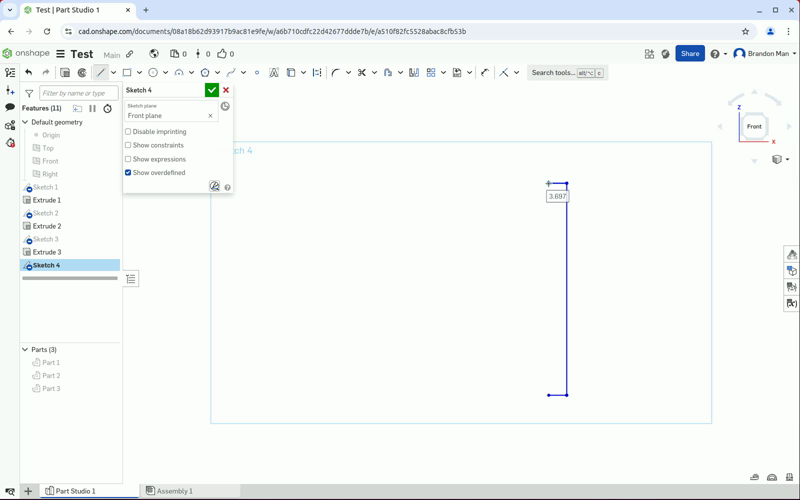
mouse_move(578, 183)
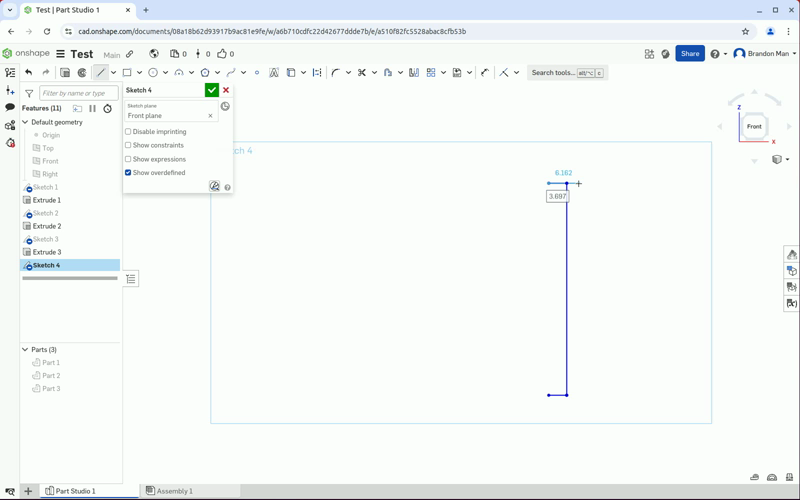
mouse_move(548, 201)
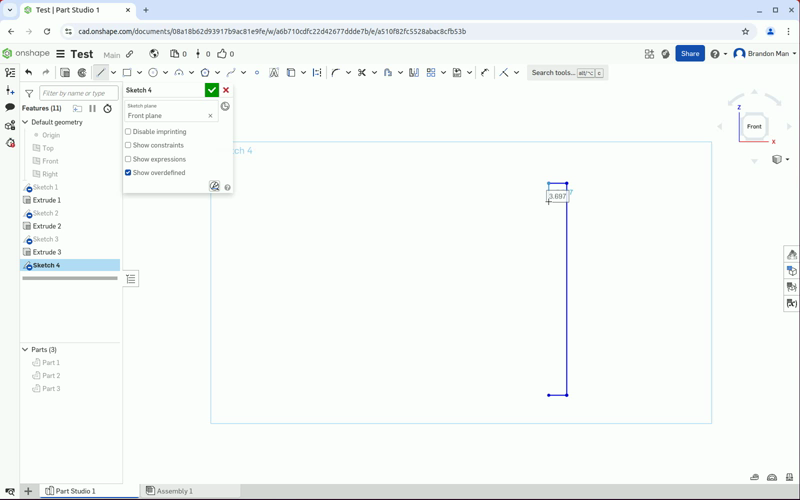
click(548, 201)
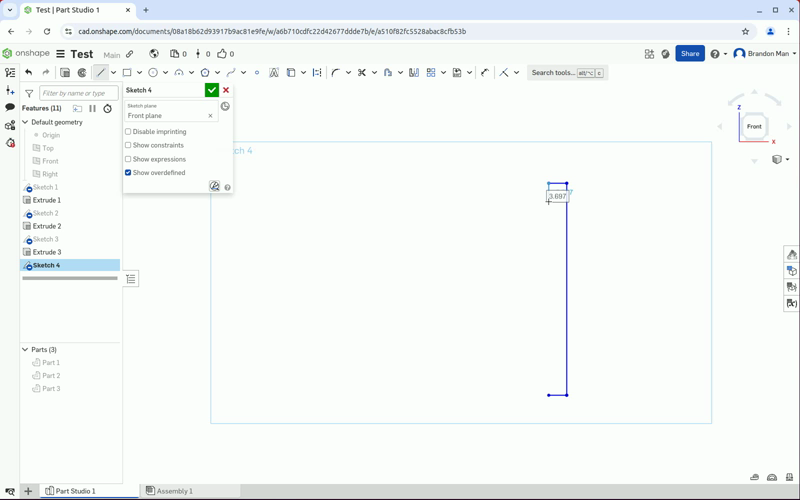
key_up(shift)
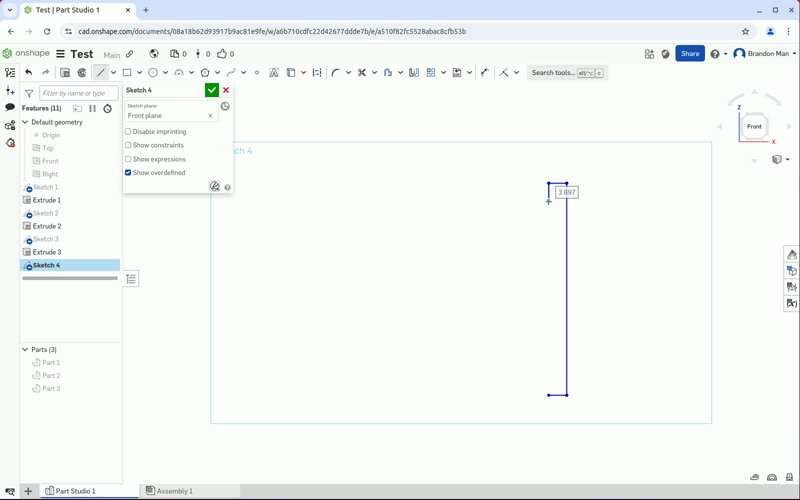
key_down(shift)
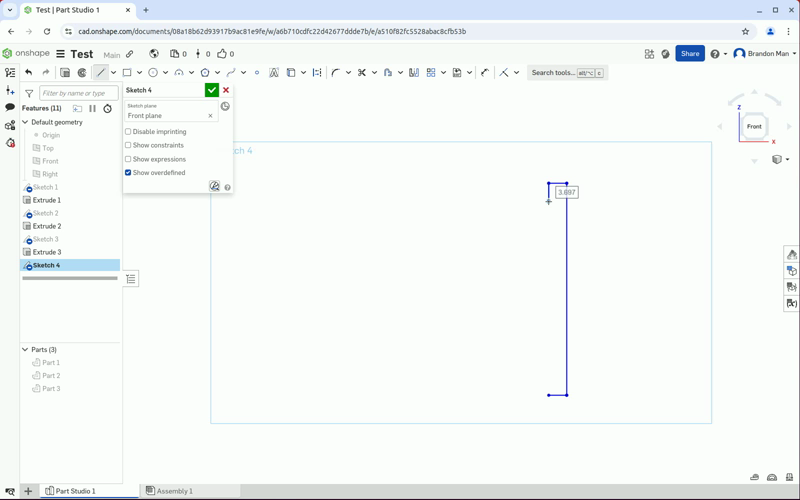
mouse_move(548, 377)
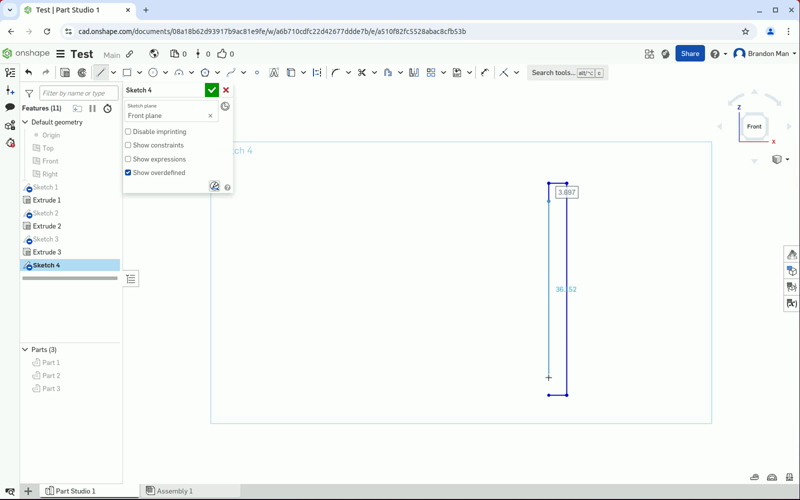
click(548, 377)
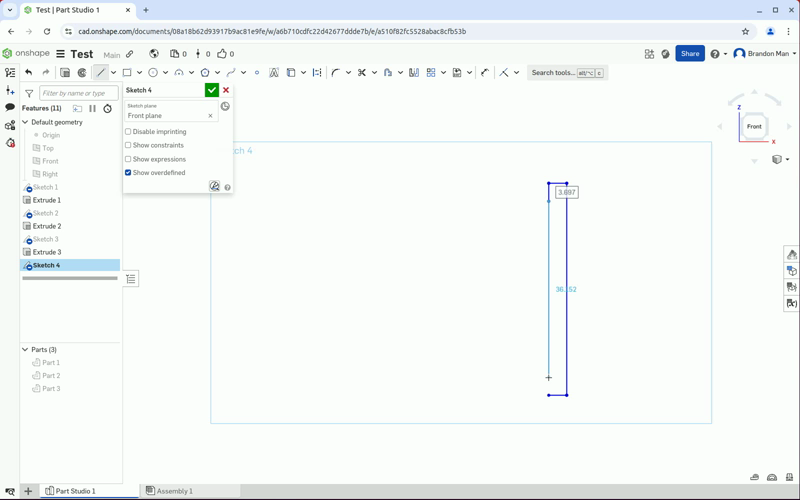
key_up(shift)
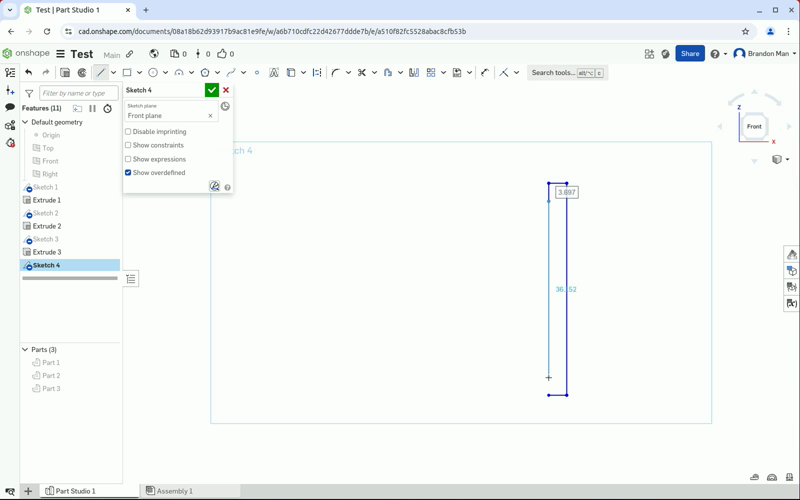
mouse_move(578, 377)
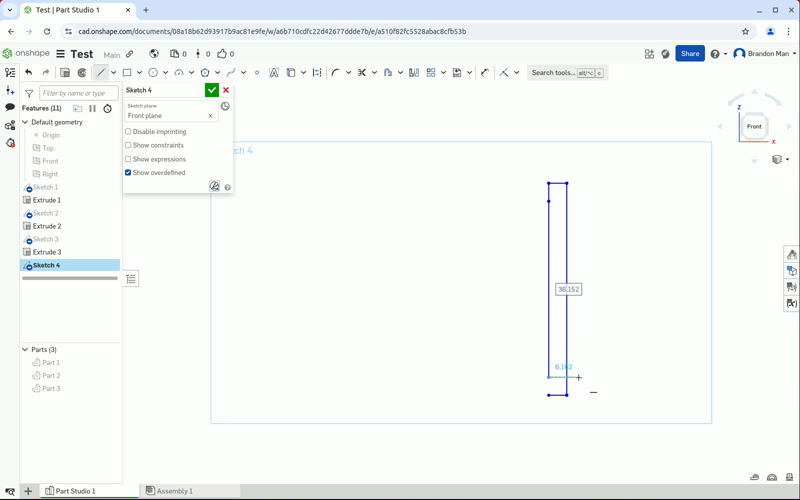
key_down(shift)
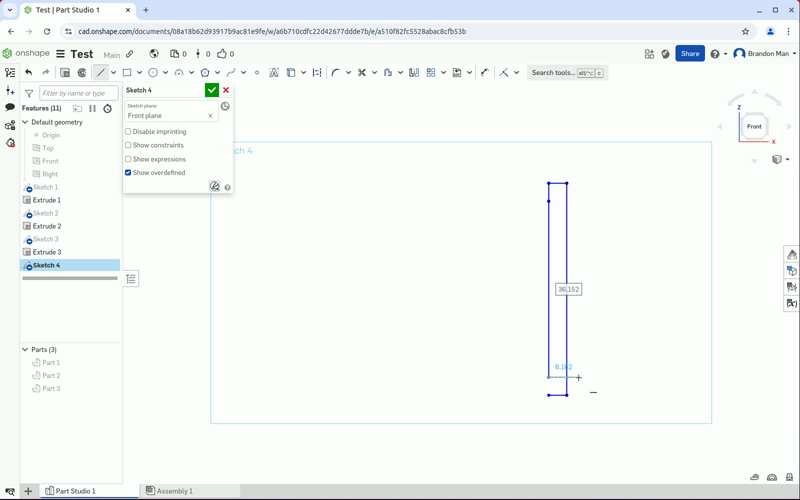
mouse_move(548, 395)
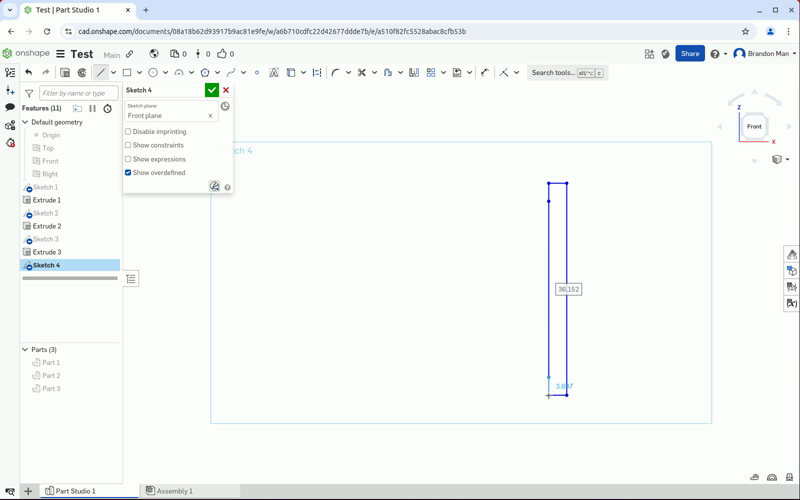
key_up(shift)
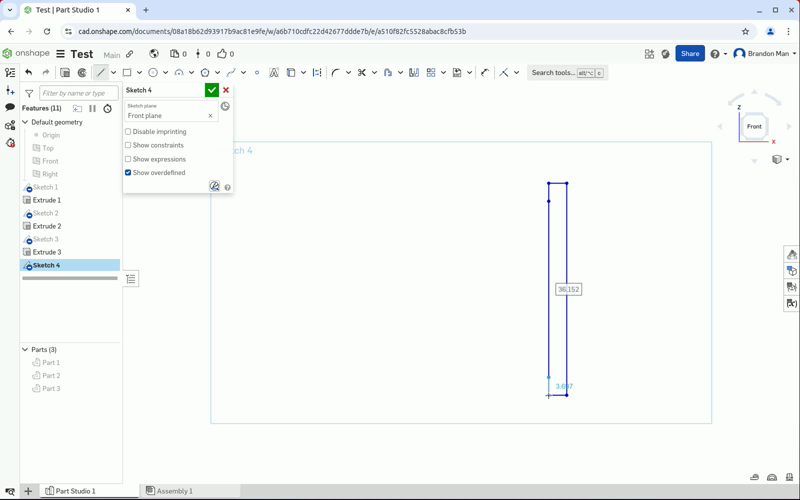
click(548, 395)
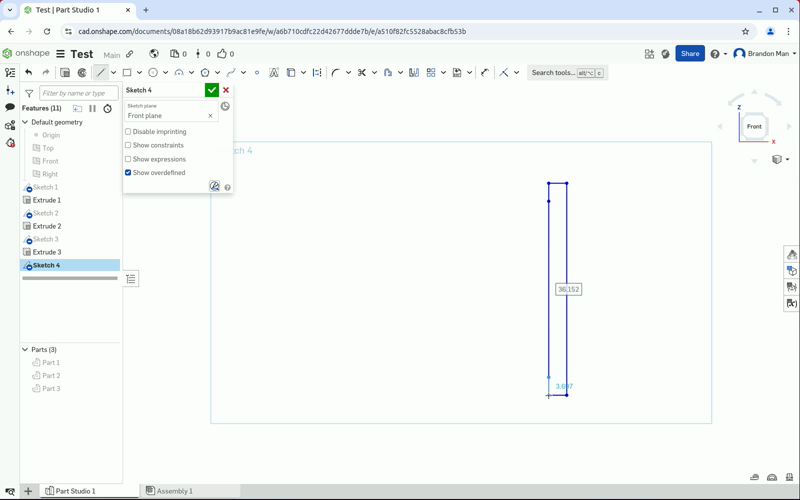
key(esc)
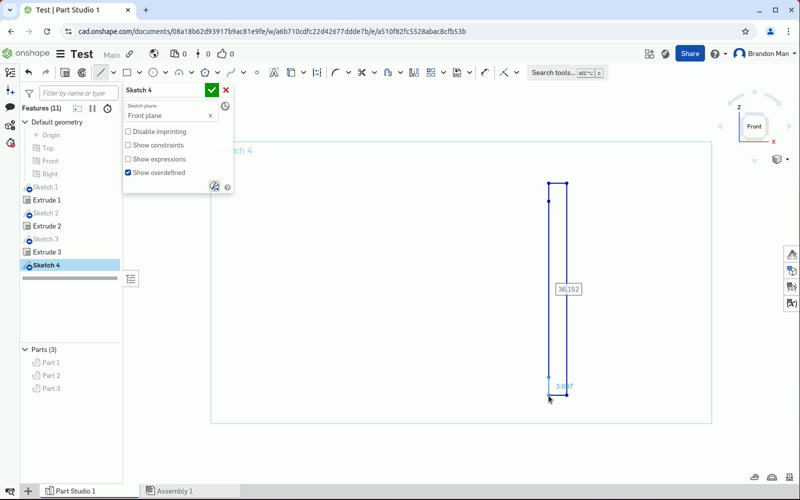
mouse_move(556, 195)
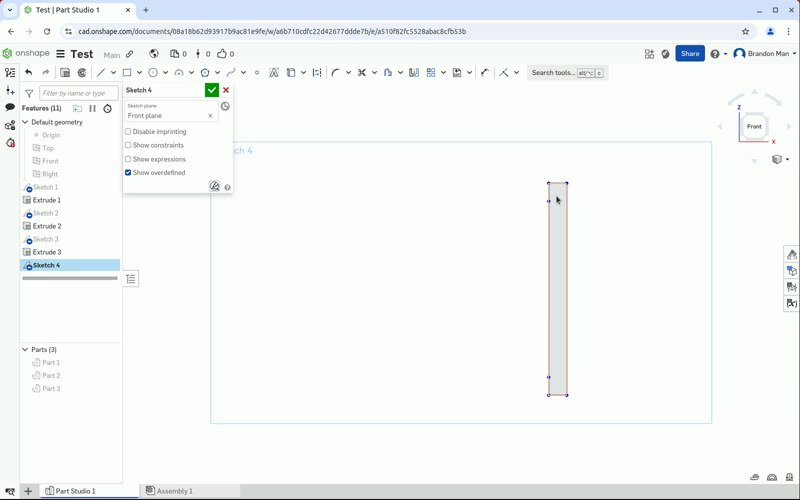
click(556, 195)
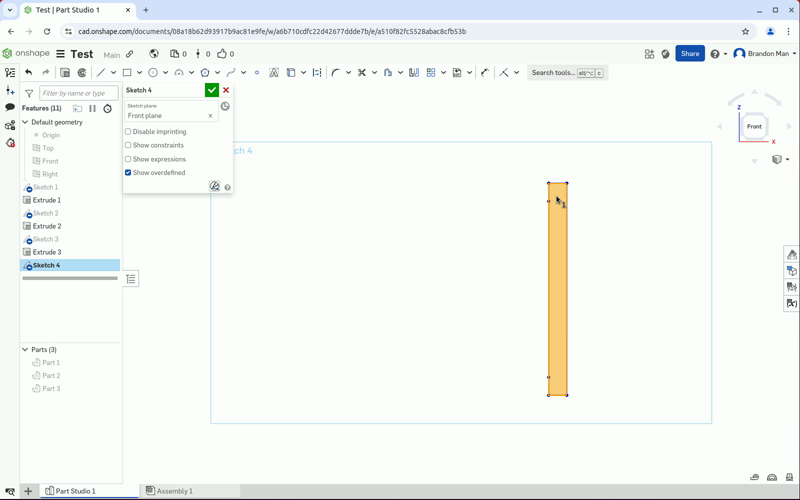
mouse_move(73, 352)
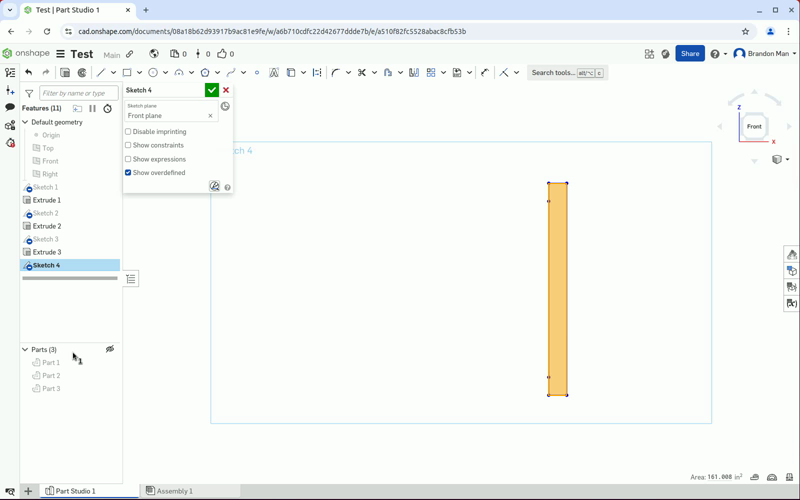
key(shift+y)
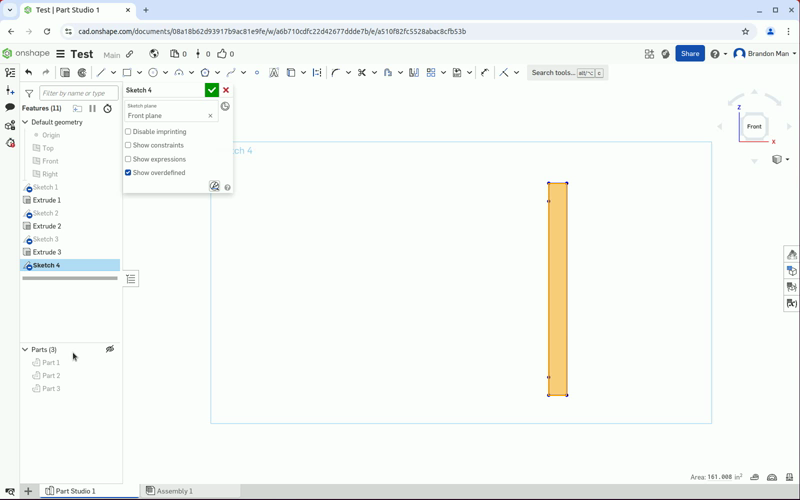
key(shift+e)
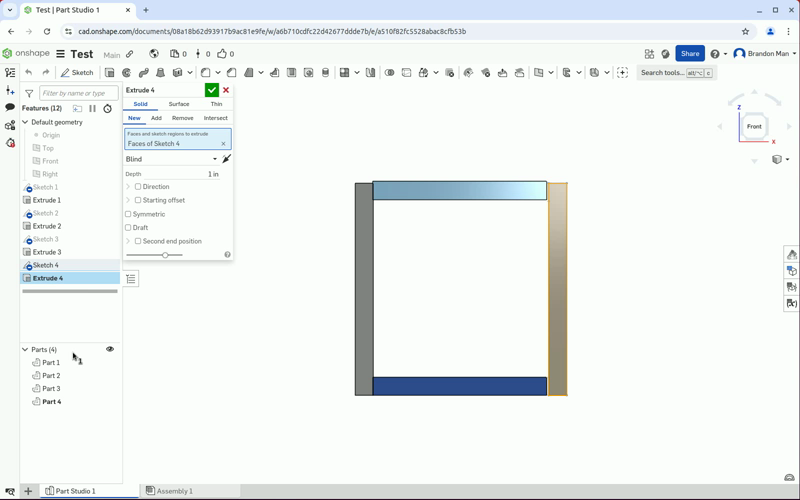
mouse_move(143, 106)
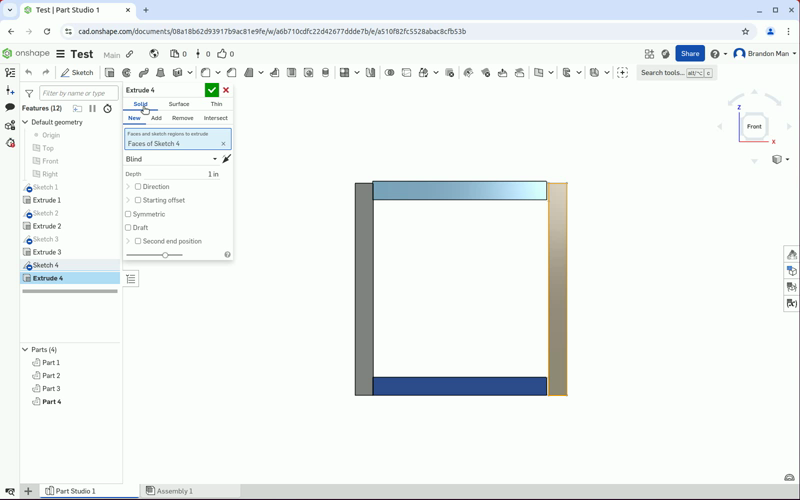
click(143, 106)
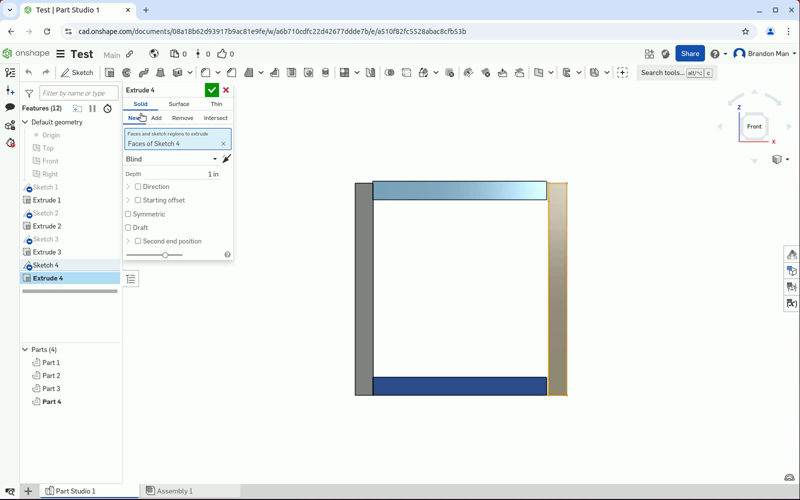
mouse_move(137, 120)
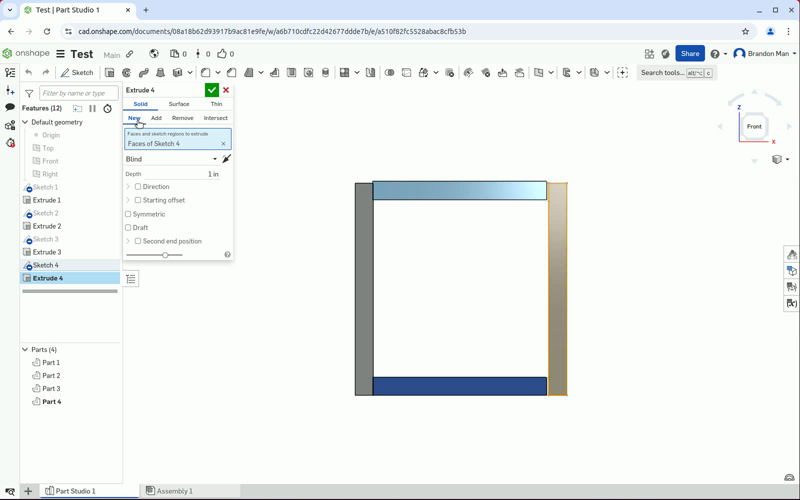
click(137, 120)
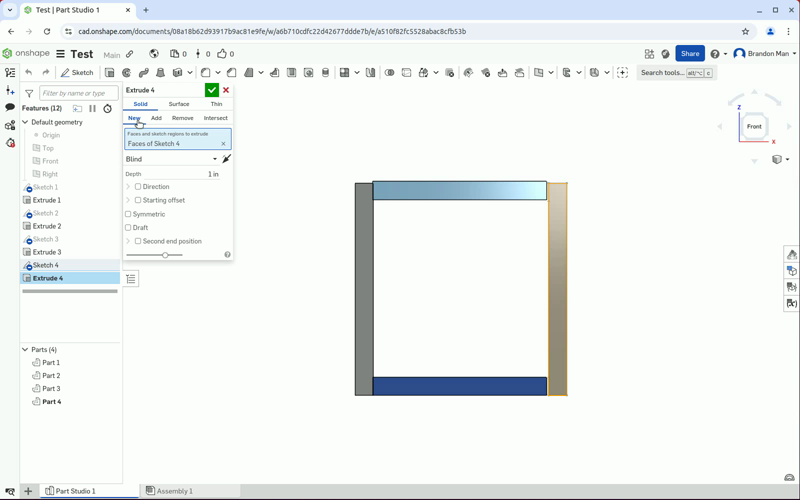
key(tab, 4)
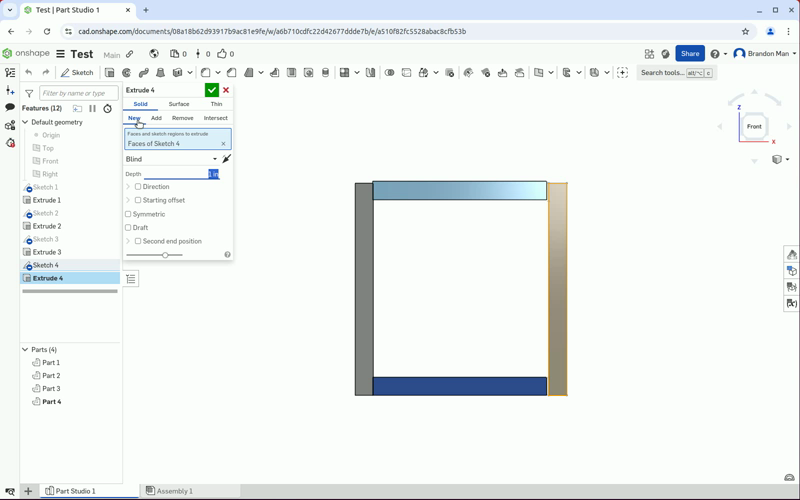
text(1.685)
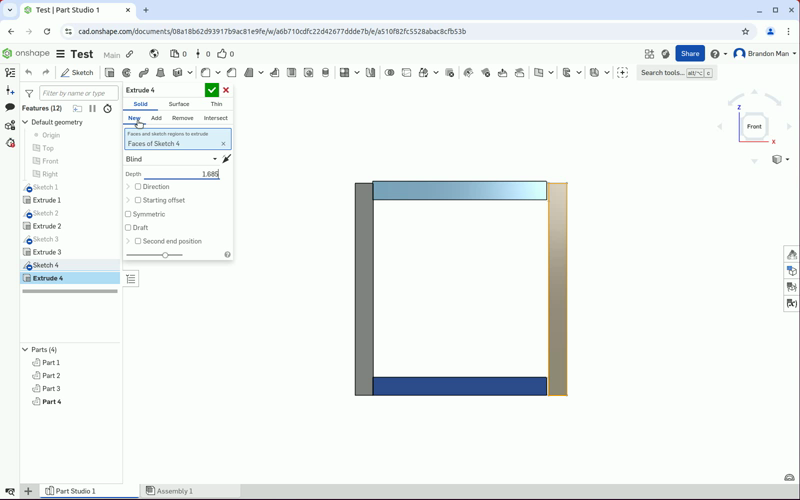
key(enter)
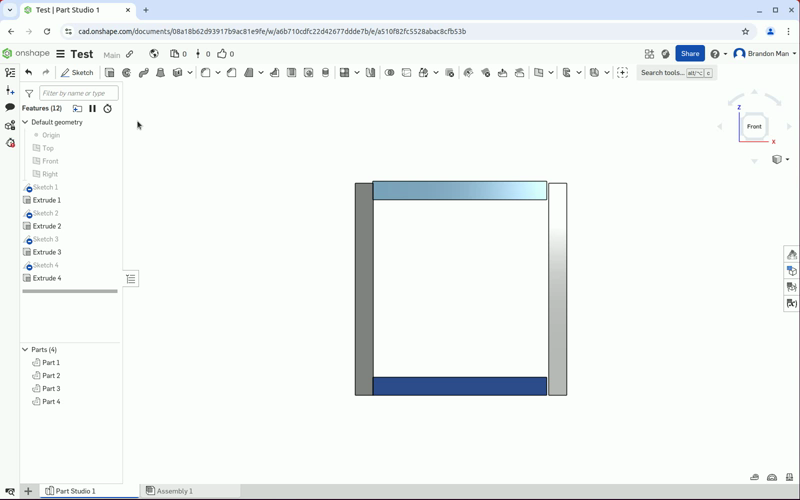
key(shift+h)
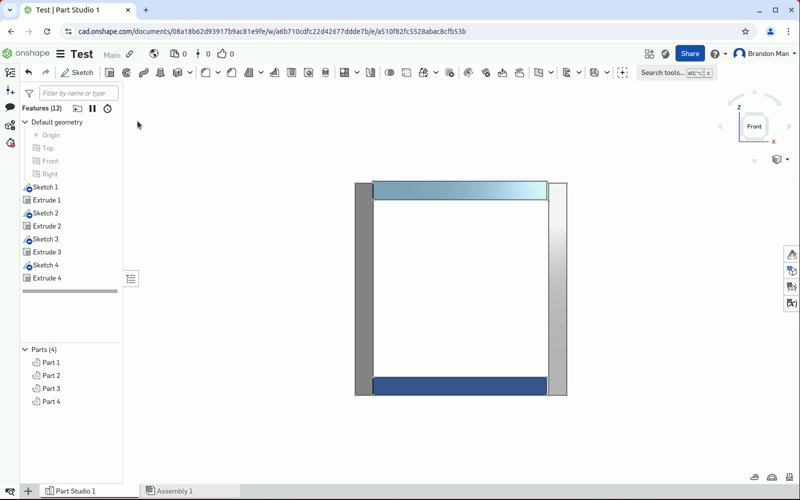
key(shift+h)
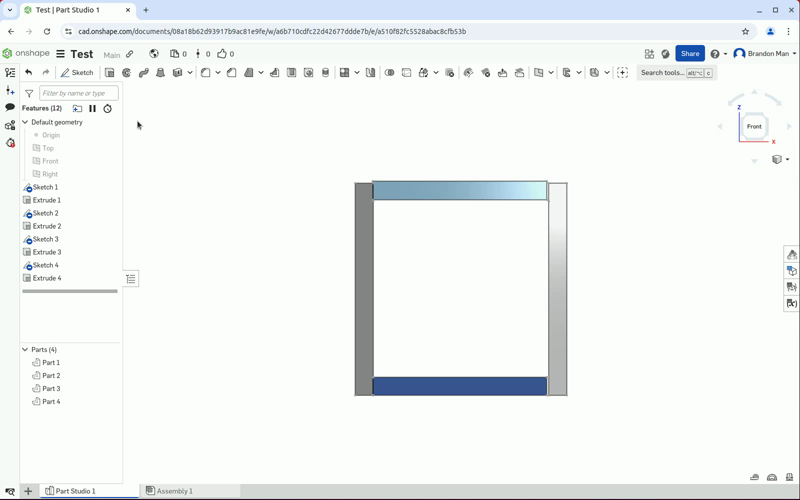
key(shift+7)
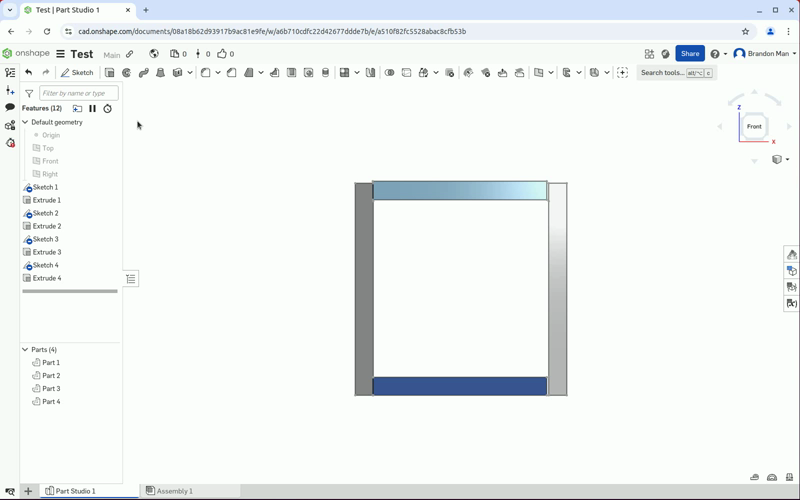
key(left, 2)
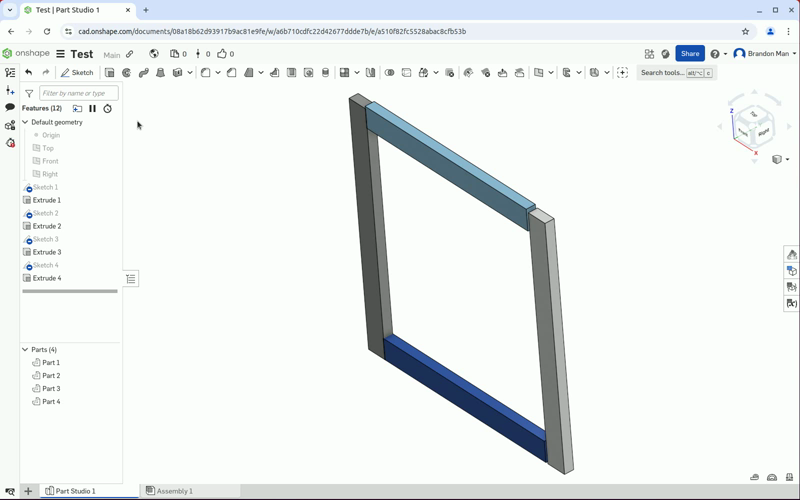
key(down, 2)
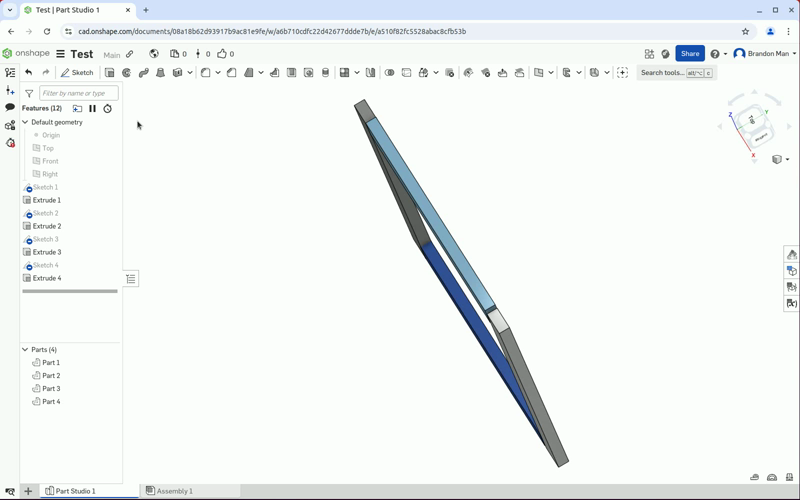
key(up, 2)
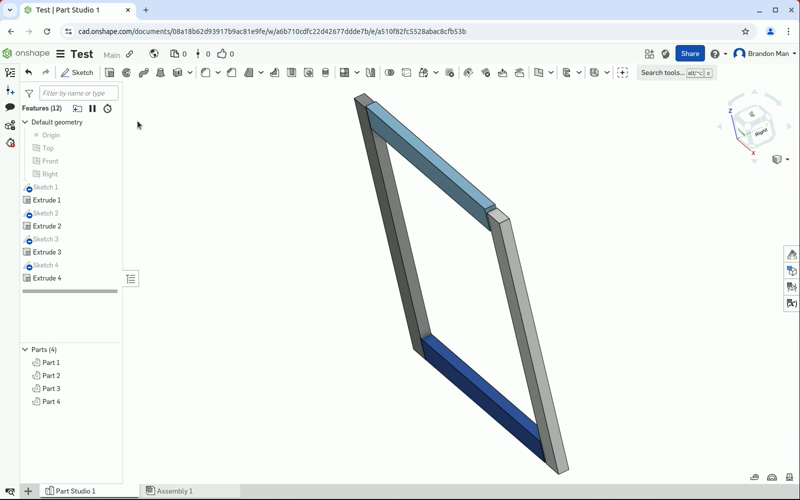
key(right, 2)
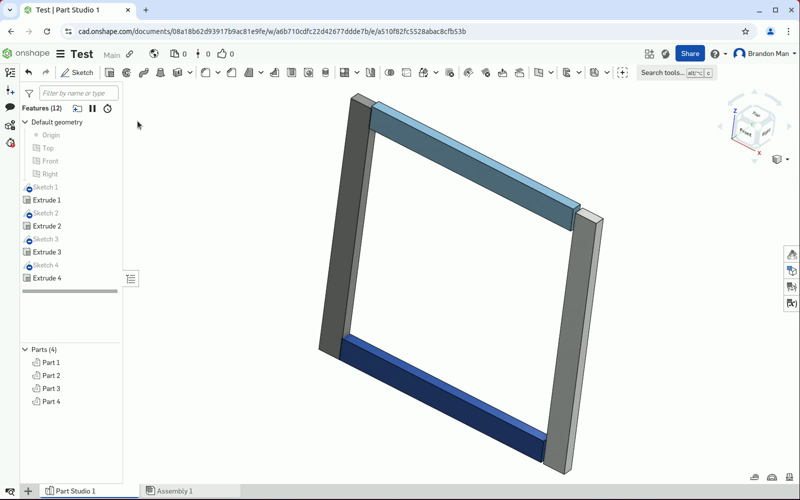
mouse_move(73, 189)
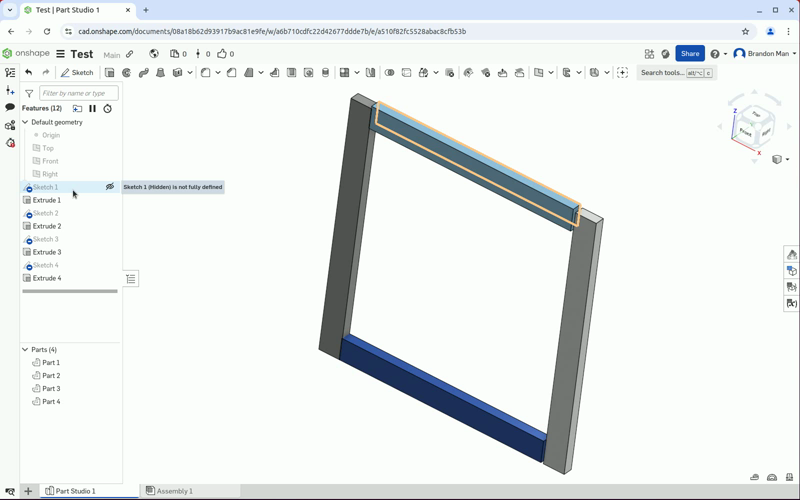
click(73, 189)